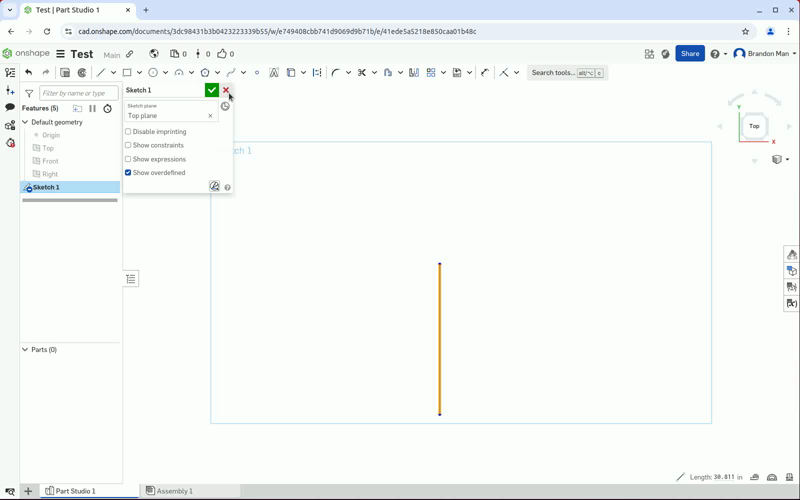
key(shift+h)
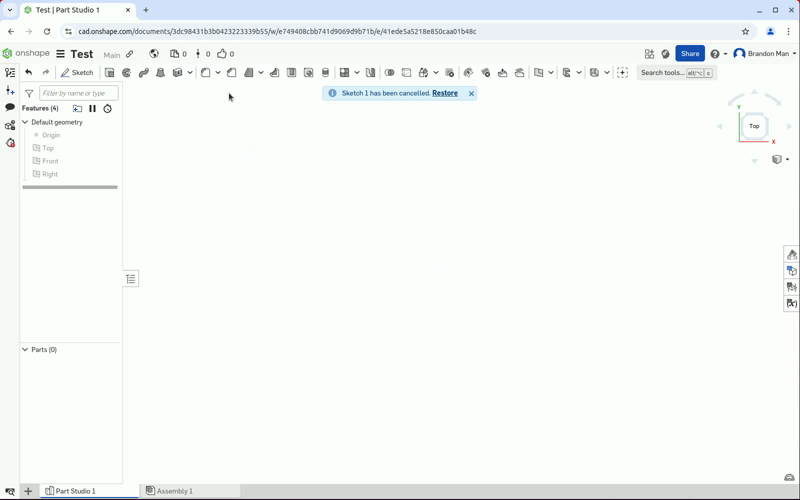
mouse_move(73, 352)
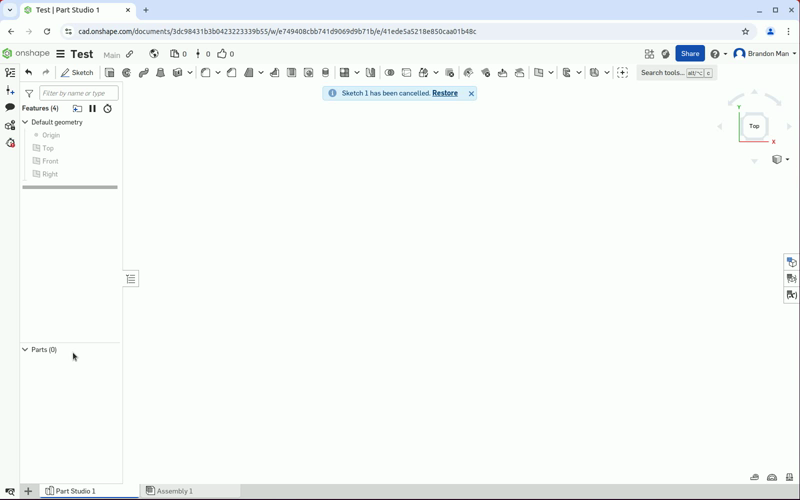
key(y)
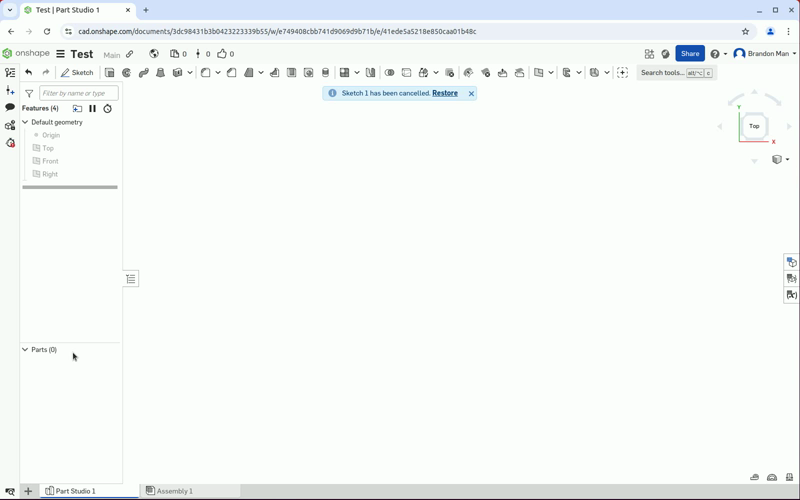
key(shift+p)
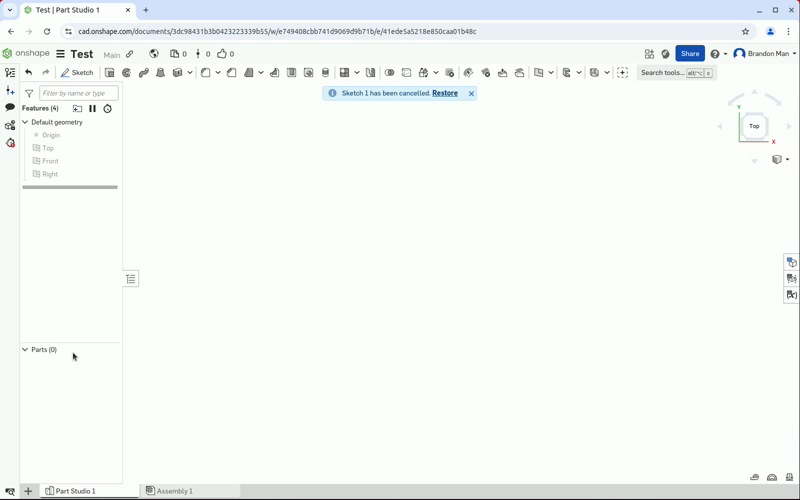
key(space)
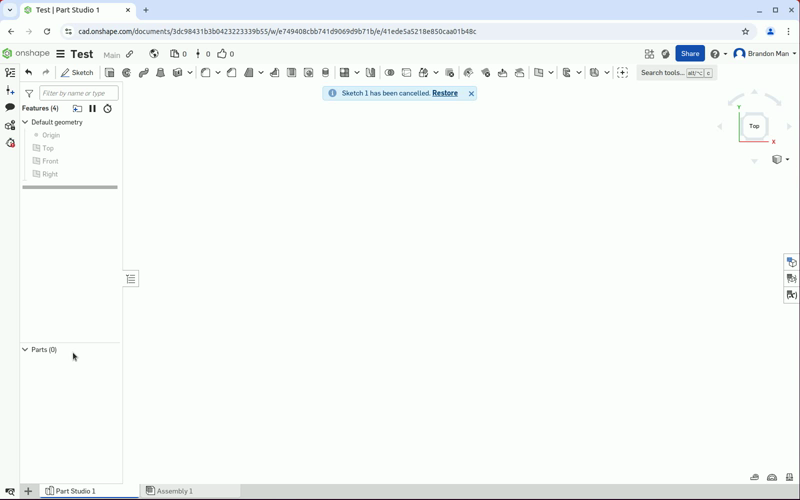
key_down(shift)
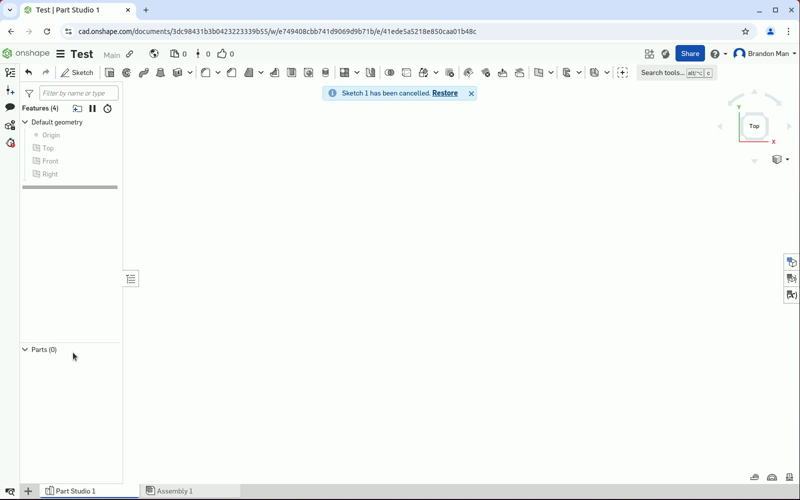
key(up)
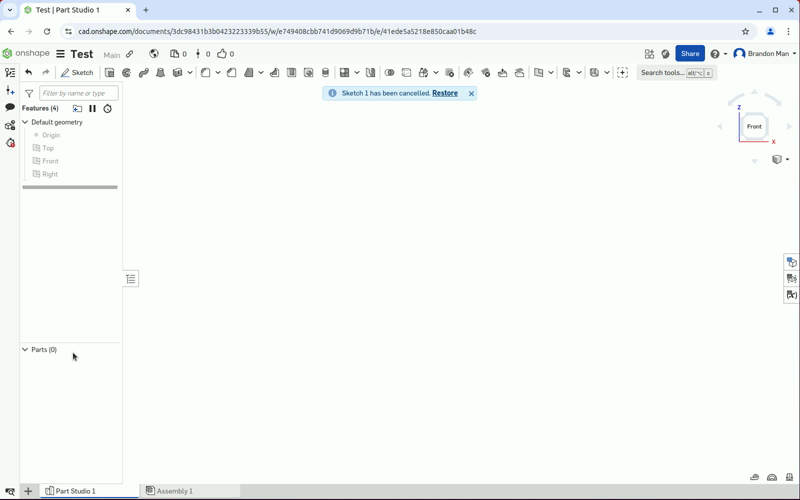
key_up(shift)
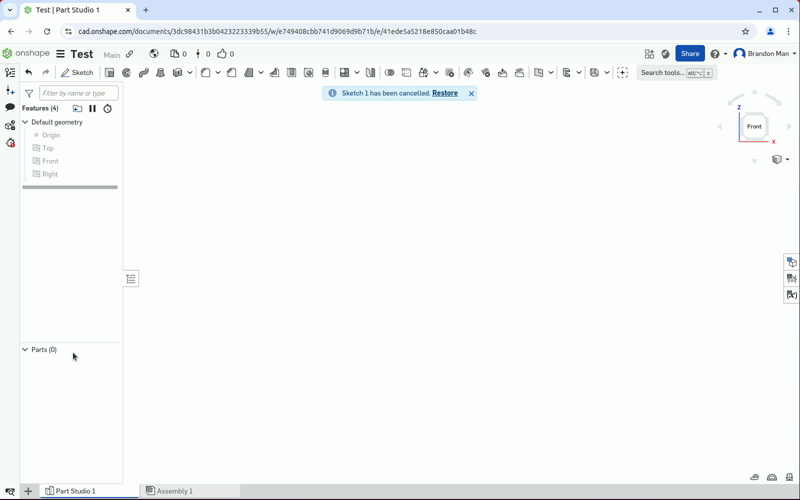
mouse_move(73, 352)
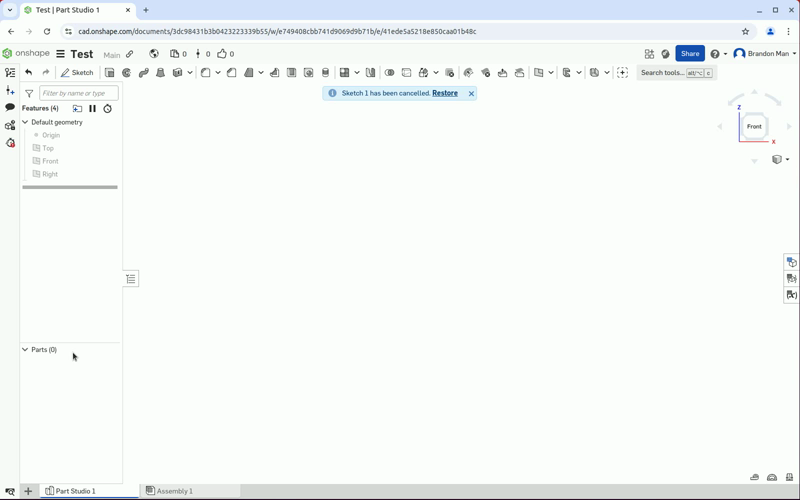
key(shift+y)
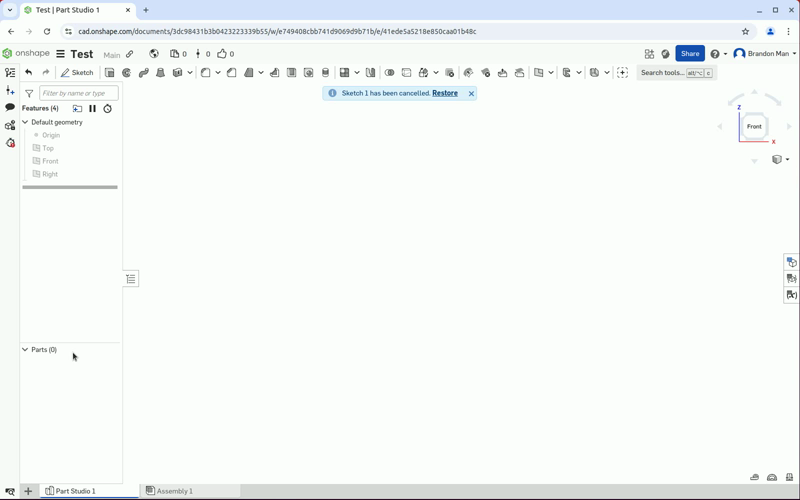
key(shift+s)
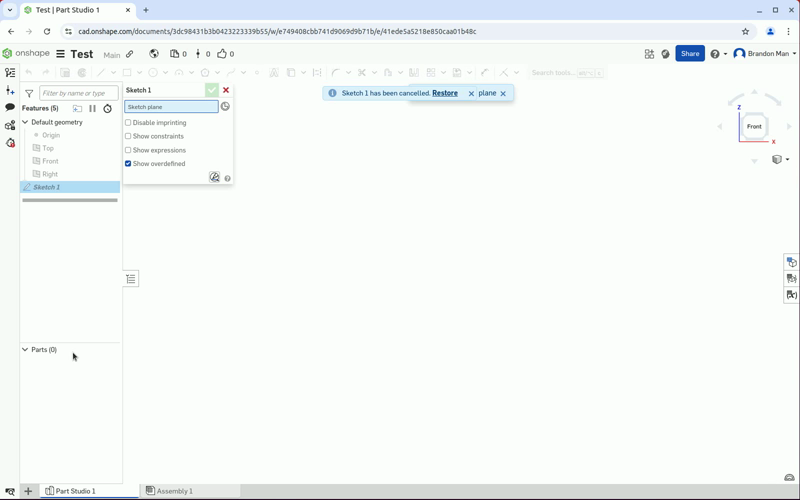
mouse_move(73, 163)
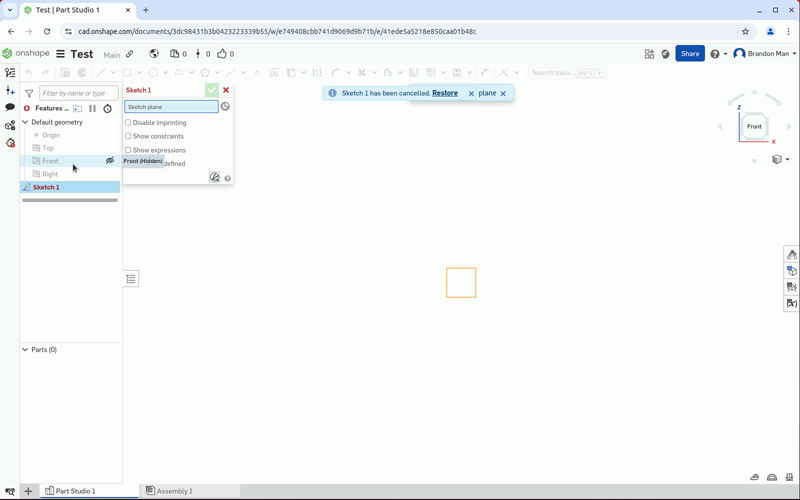
click(73, 163)
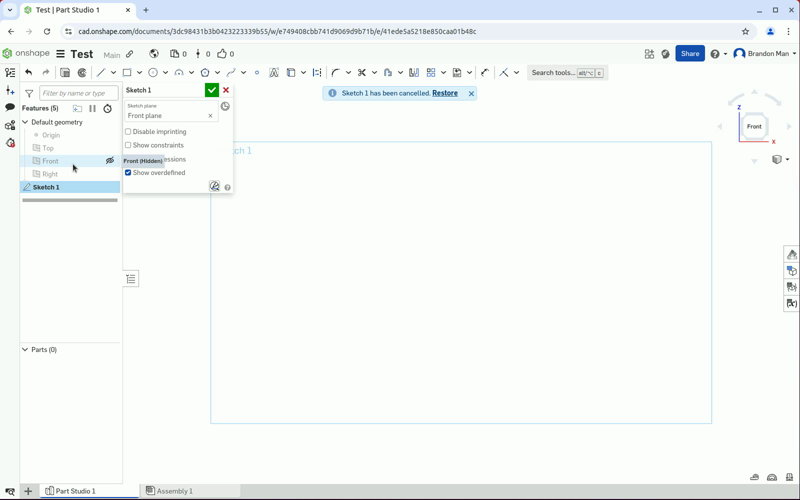
mouse_move(73, 352)
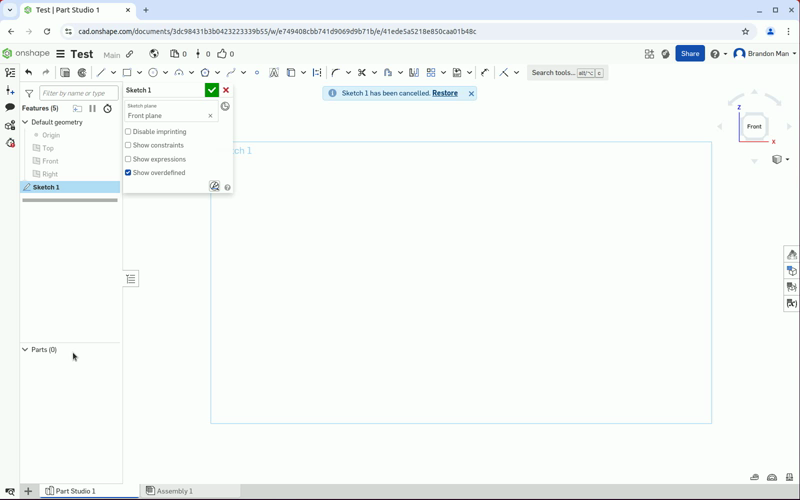
key(y)
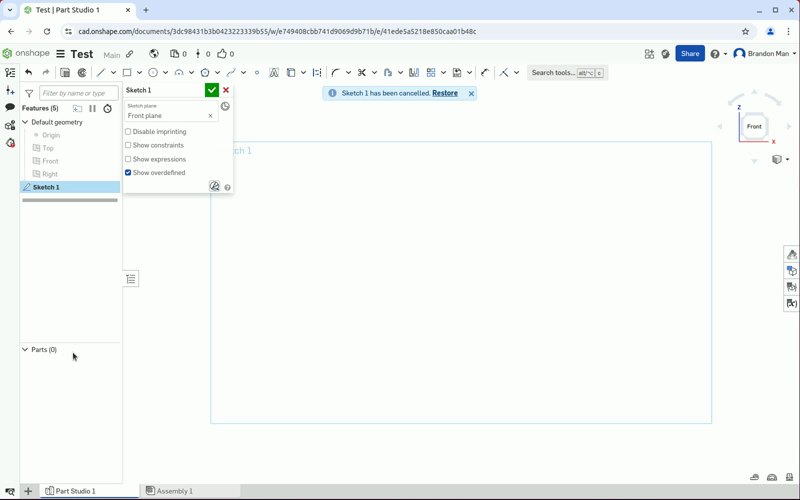
key(l)
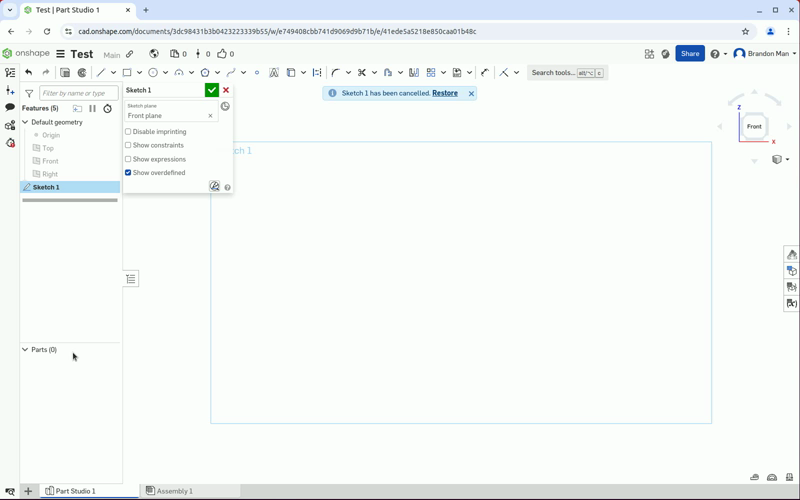
key_down(shift)
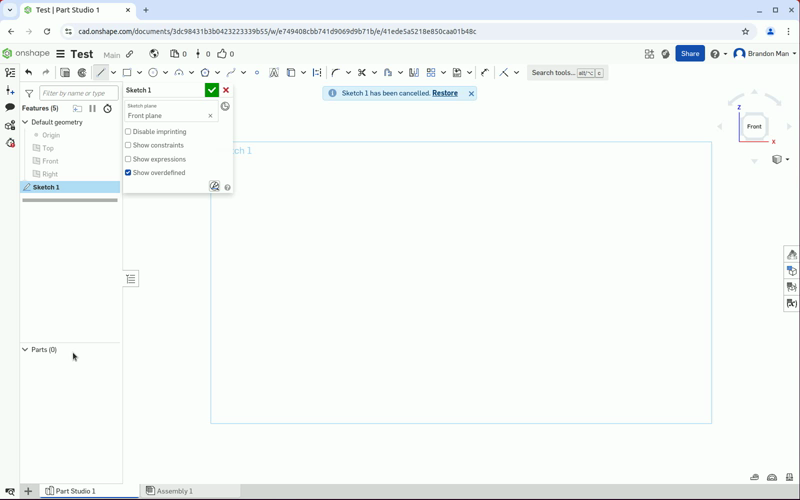
mouse_move(348, 226)
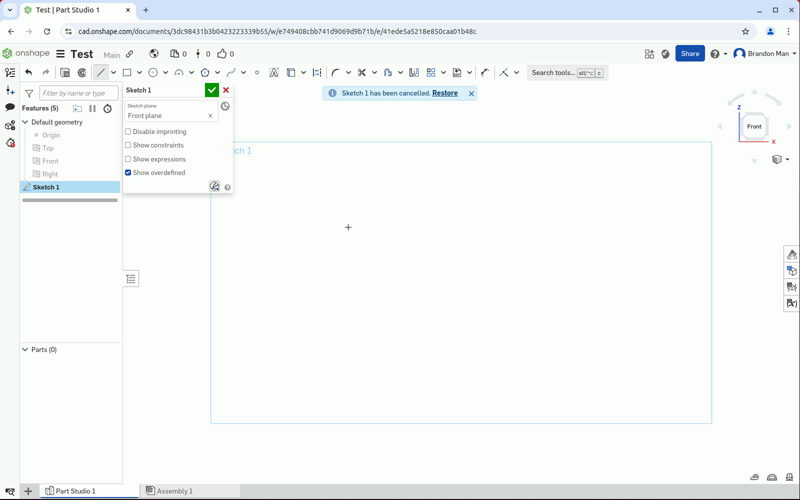
click(348, 226)
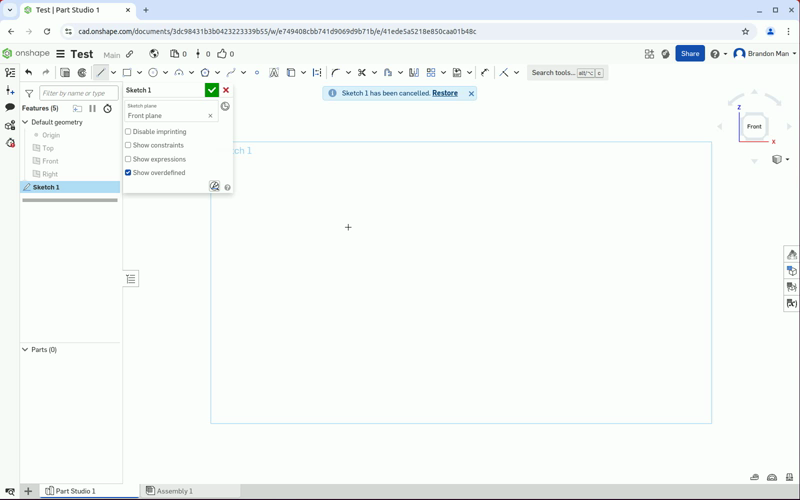
key_up(shift)
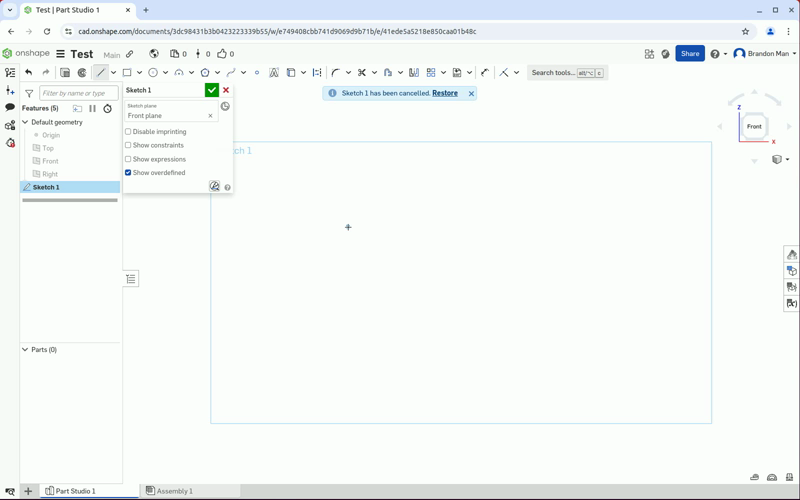
key_down(shift)
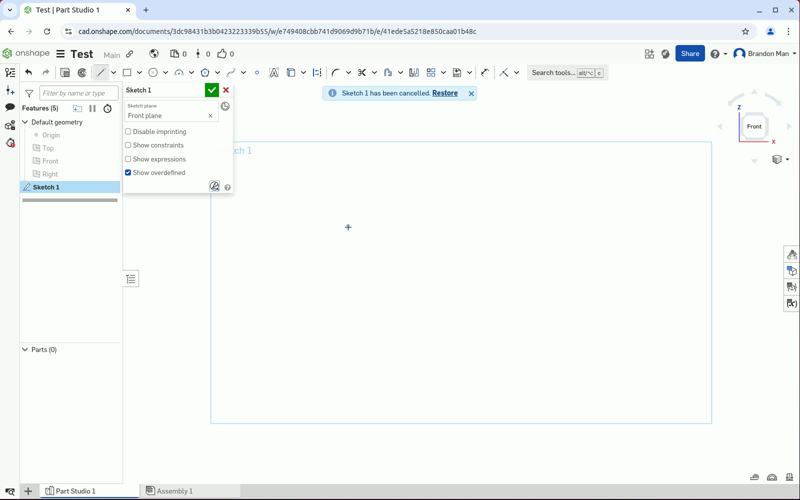
mouse_move(378, 226)
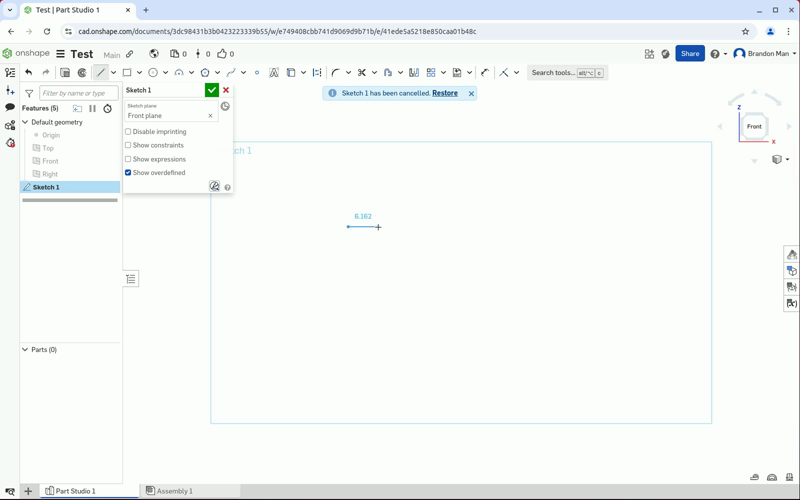
mouse_move(381, 226)
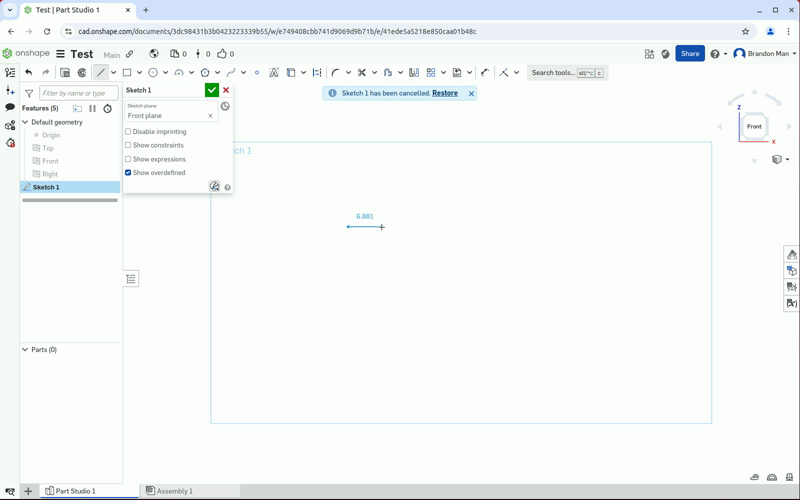
click(381, 226)
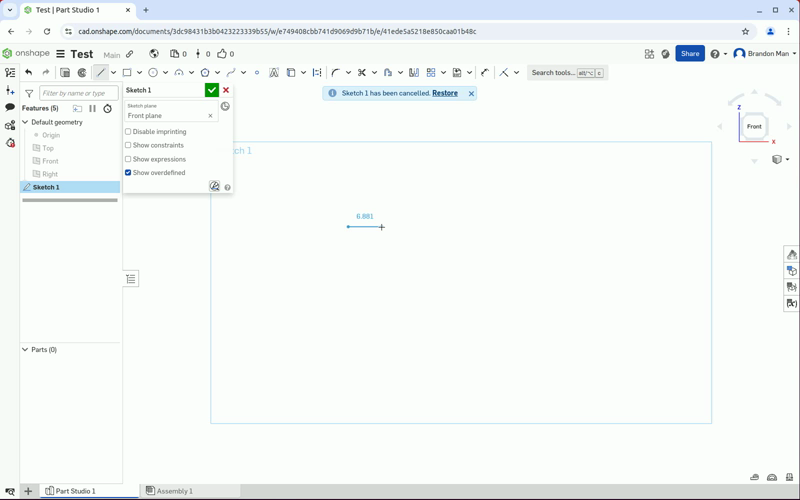
key_up(shift)
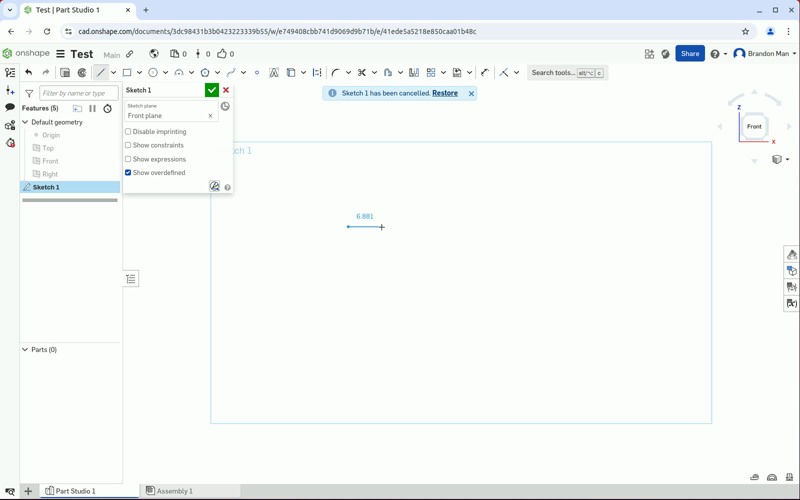
key_down(shift)
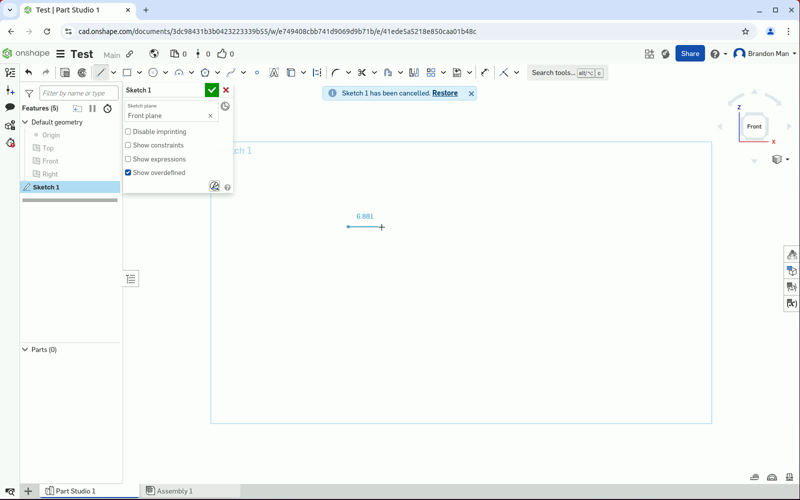
mouse_move(411, 226)
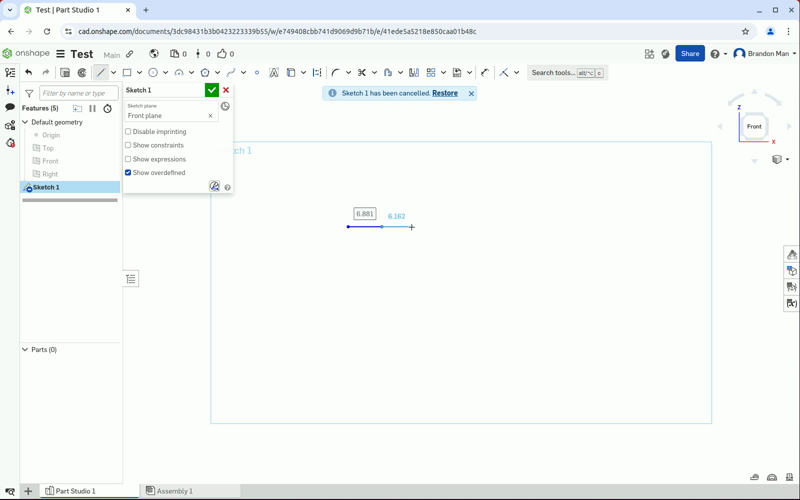
mouse_move(381, 192)
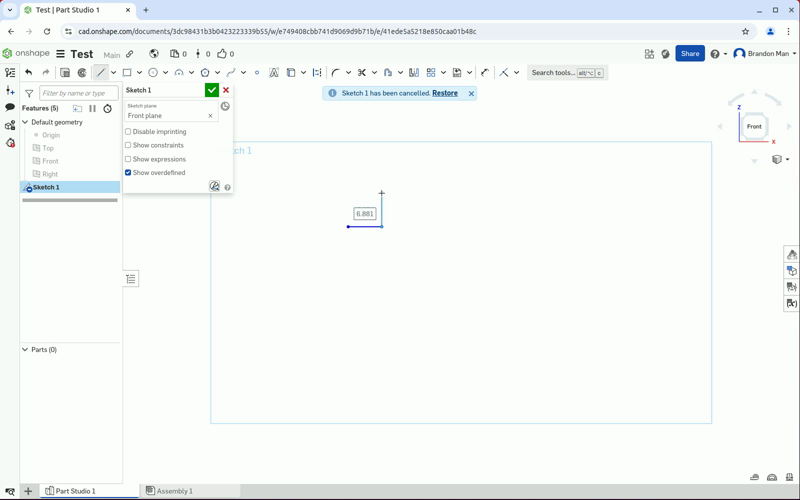
click(381, 192)
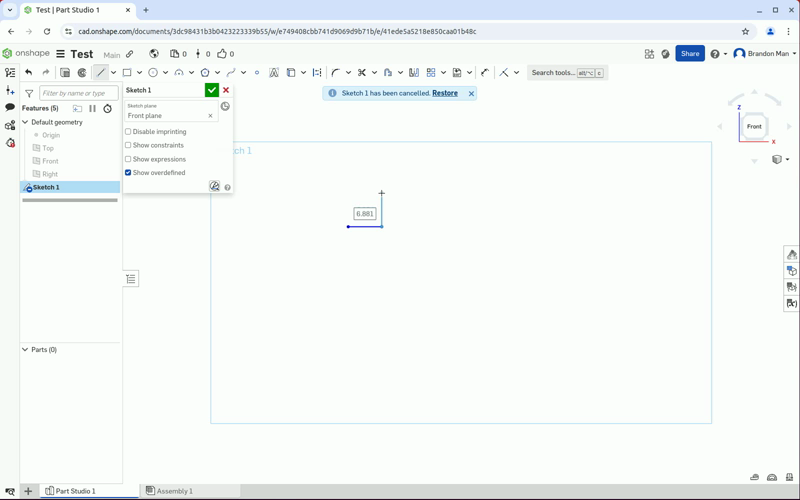
key_up(shift)
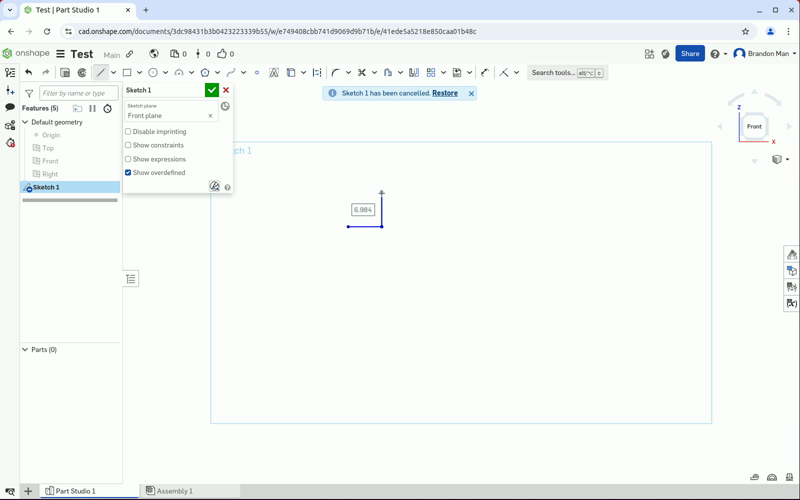
key_down(shift)
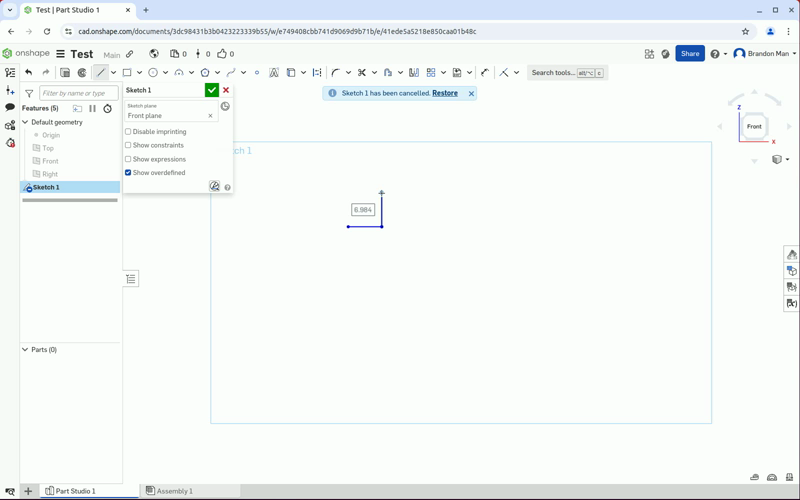
mouse_move(411, 192)
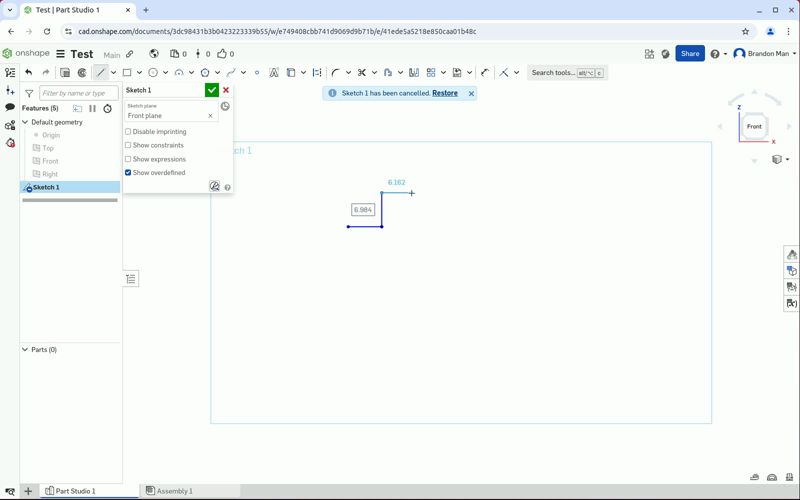
mouse_move(348, 192)
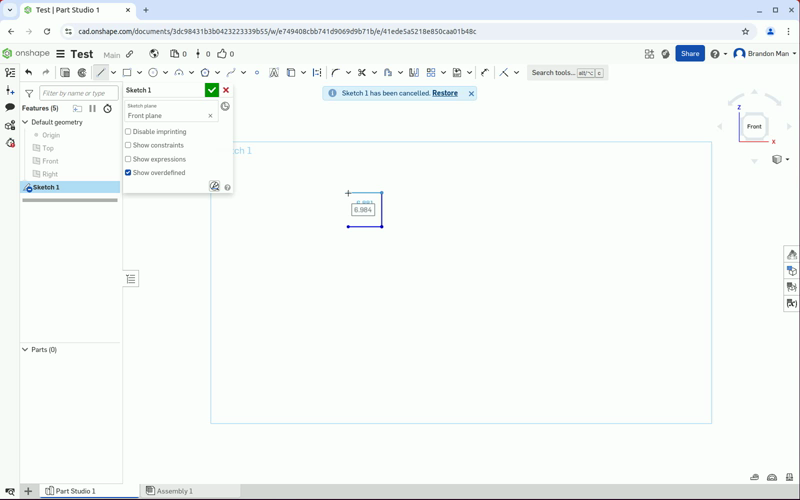
click(348, 192)
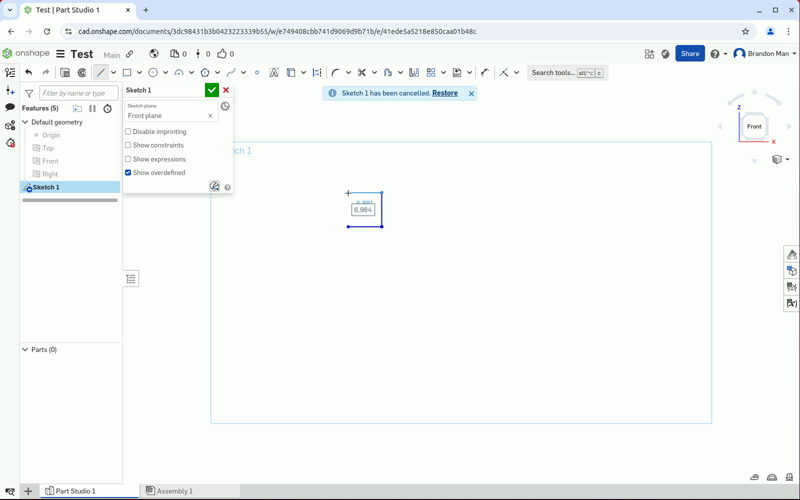
key_up(shift)
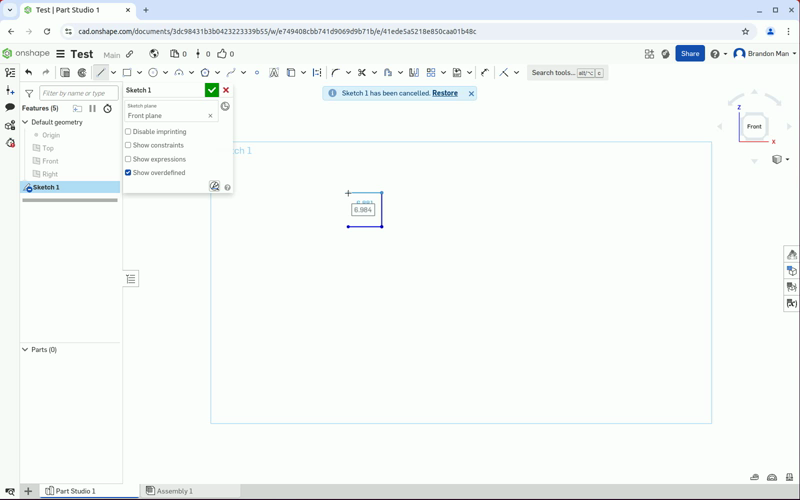
mouse_move(378, 192)
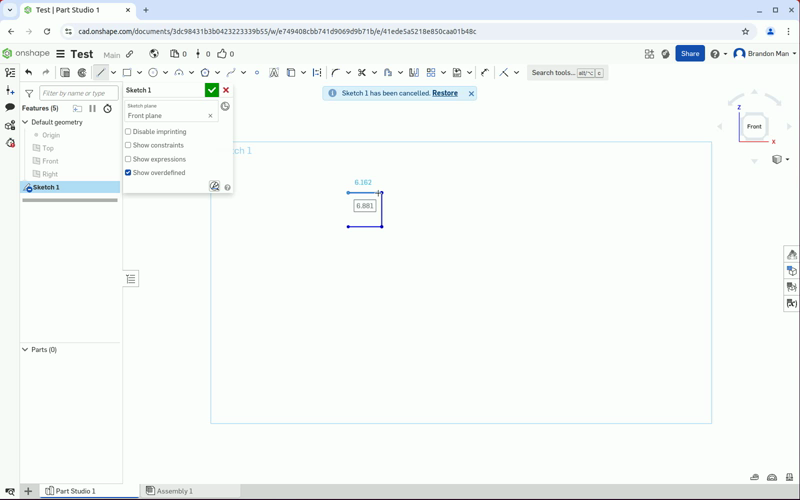
key_down(shift)
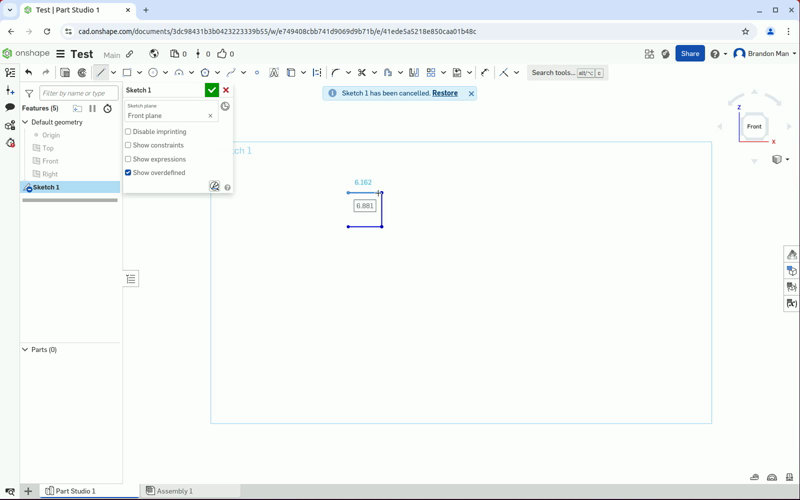
mouse_move(348, 226)
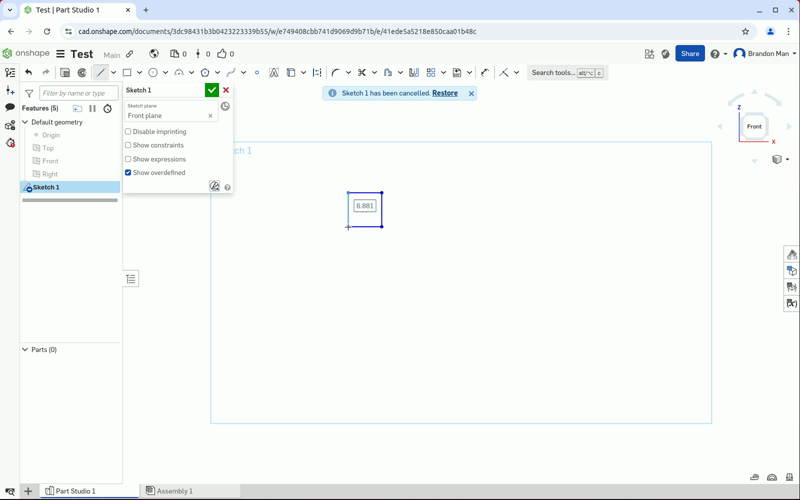
key_up(shift)
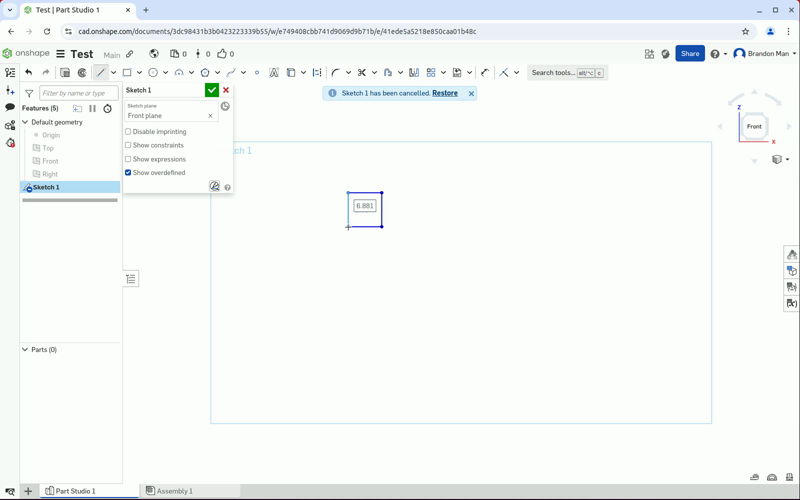
click(348, 226)
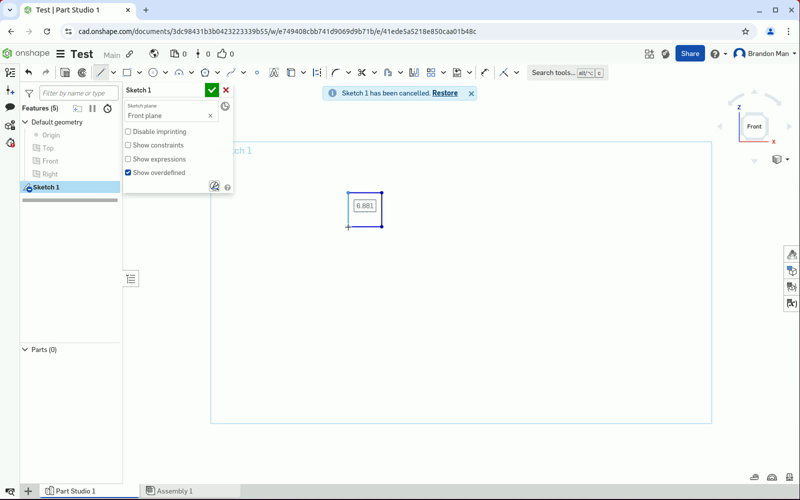
key(esc)
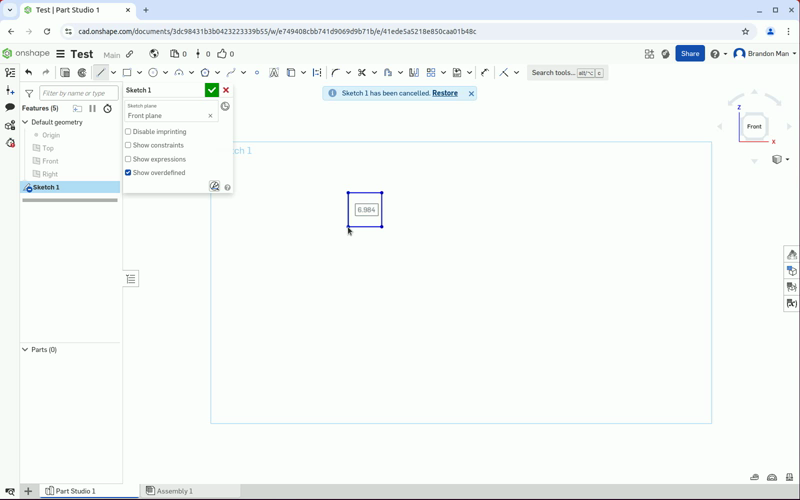
mouse_move(374, 214)
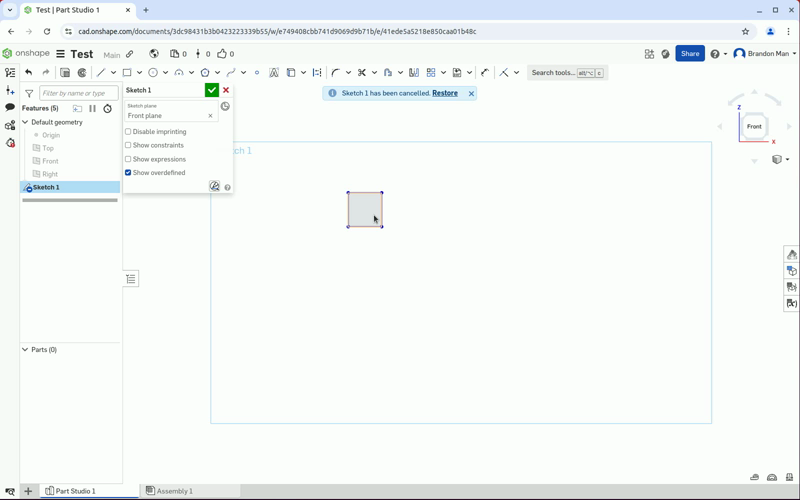
scroll(6)
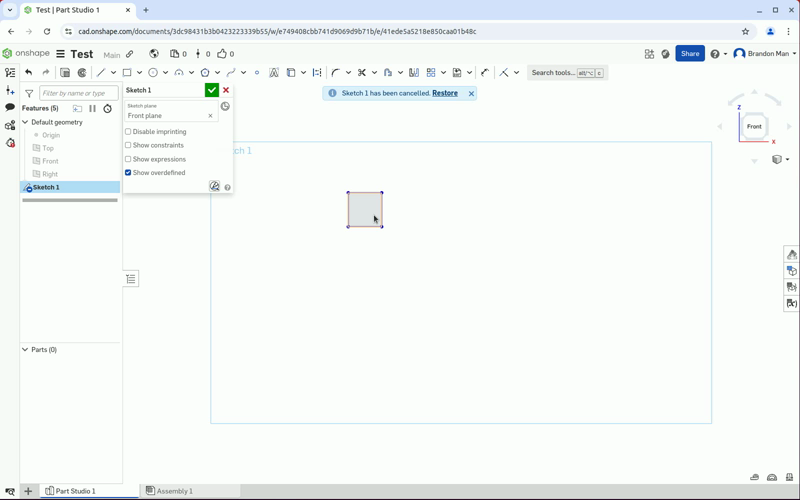
scroll(6)
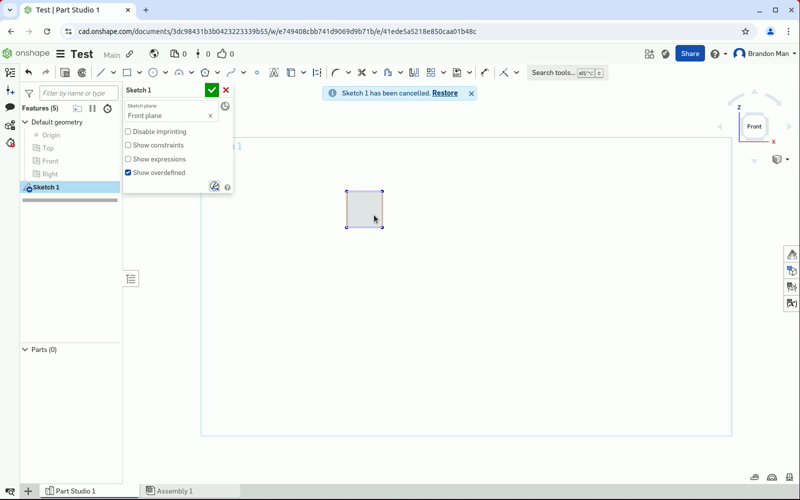
scroll(6)
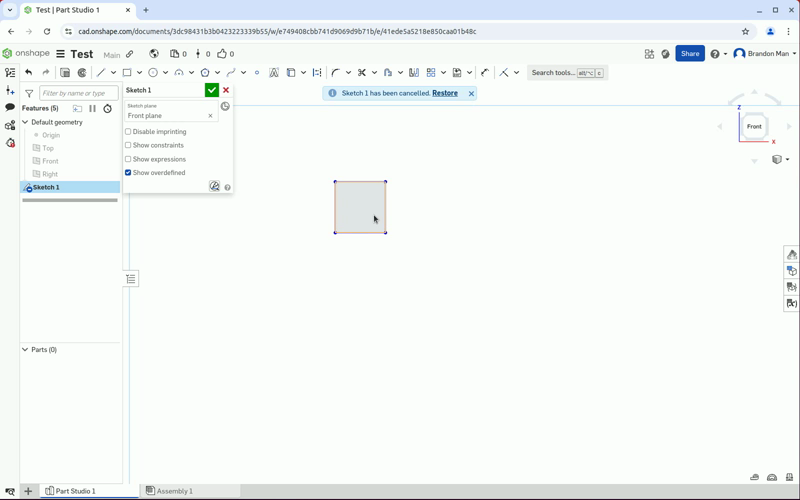
scroll(6)
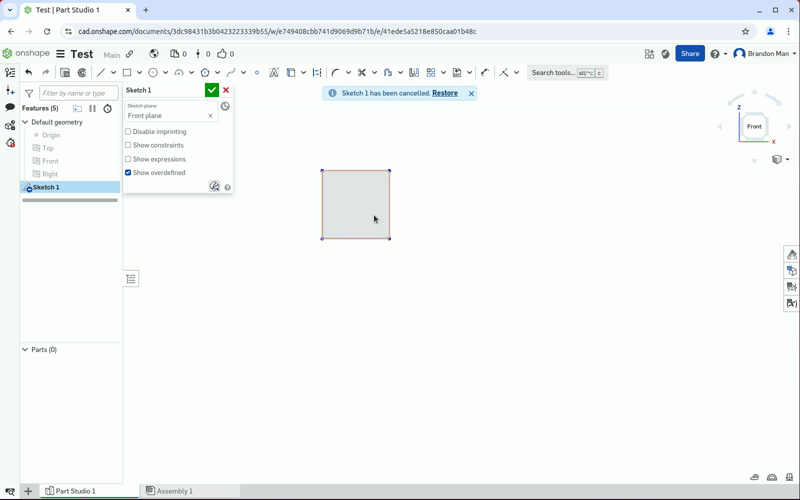
scroll(6)
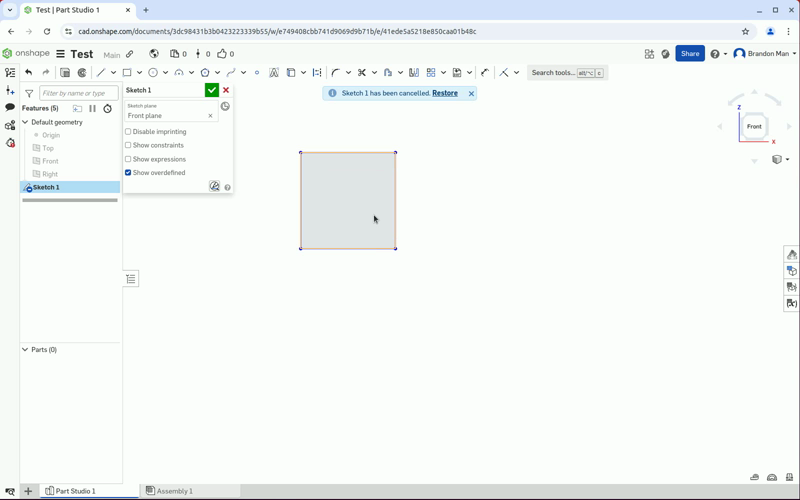
scroll(6)
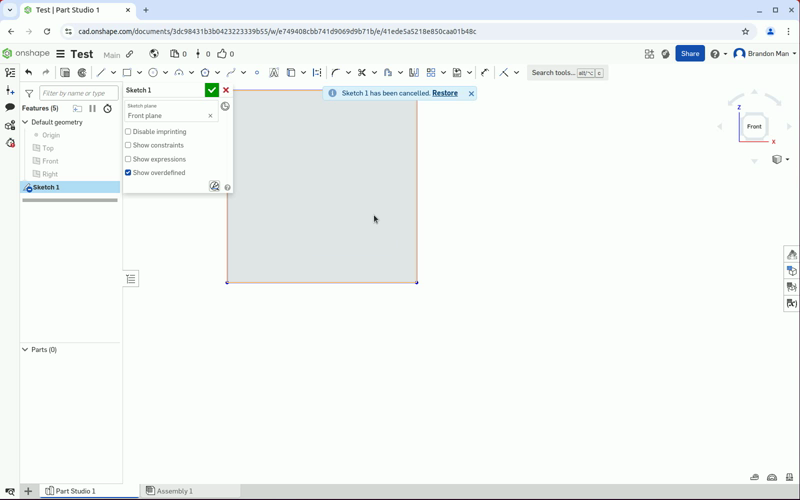
scroll(6)
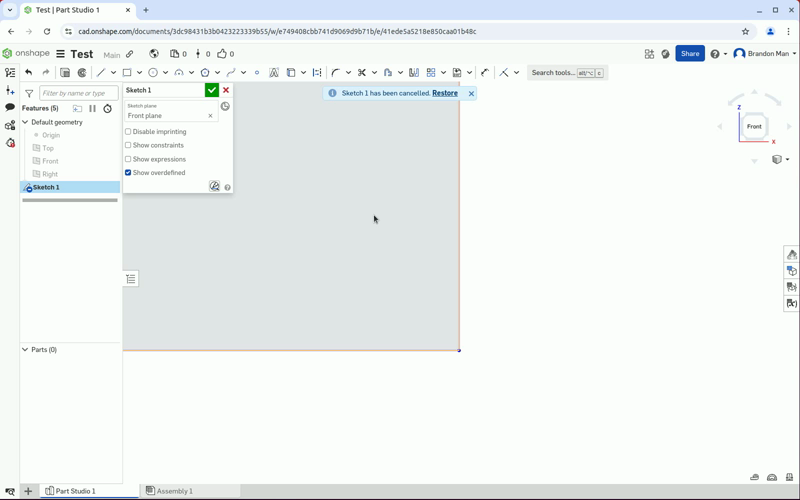
click(374, 214)
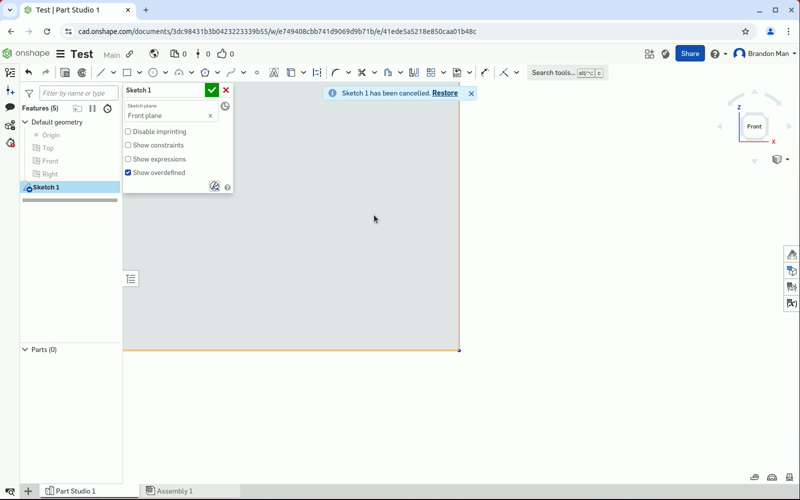
scroll(-6)
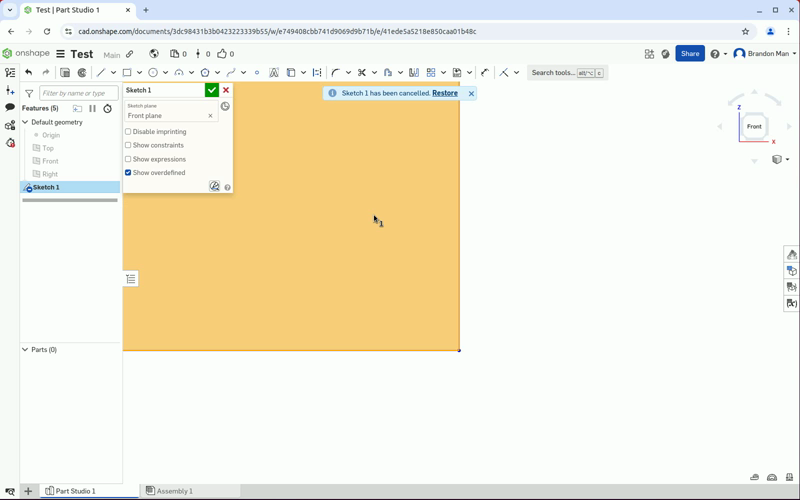
scroll(-6)
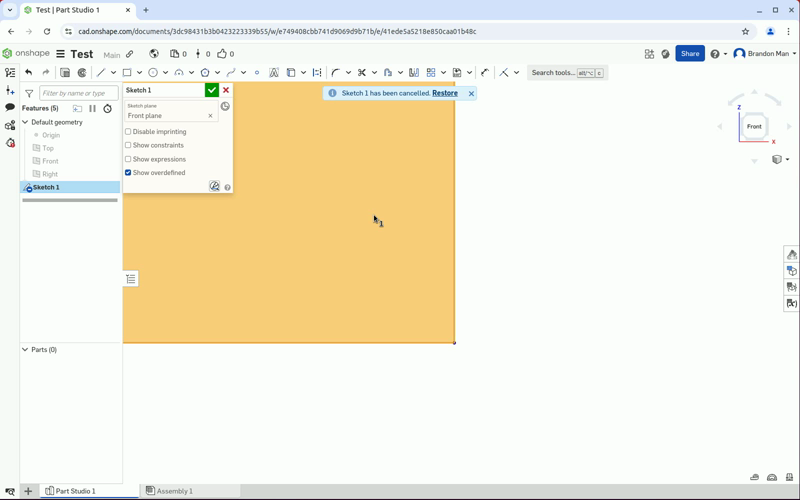
scroll(-6)
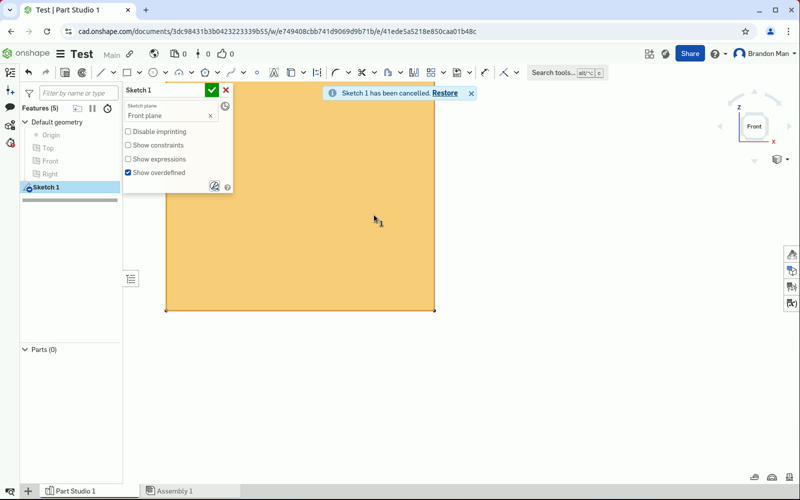
scroll(-6)
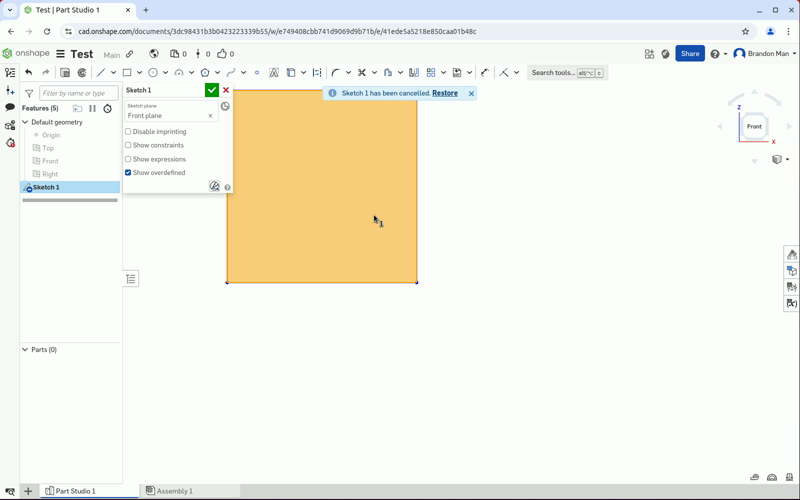
scroll(-6)
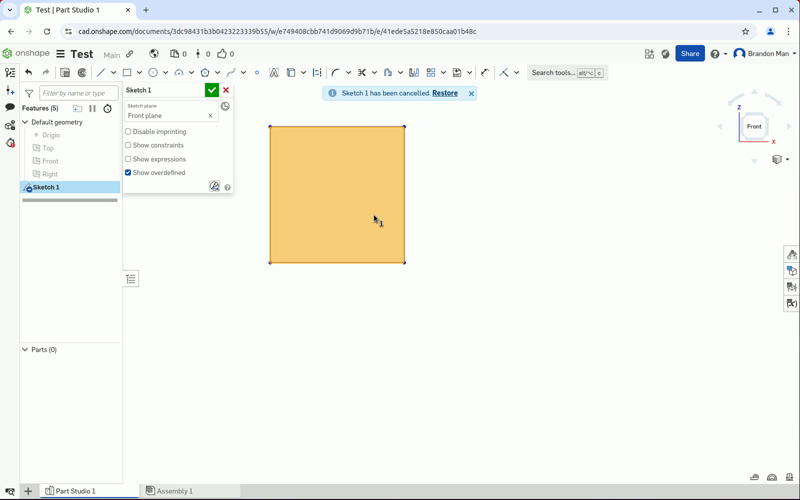
scroll(-6)
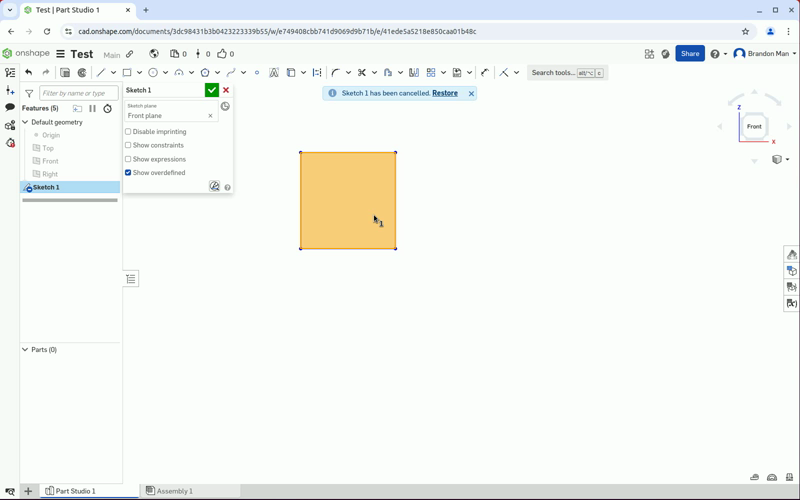
scroll(-6)
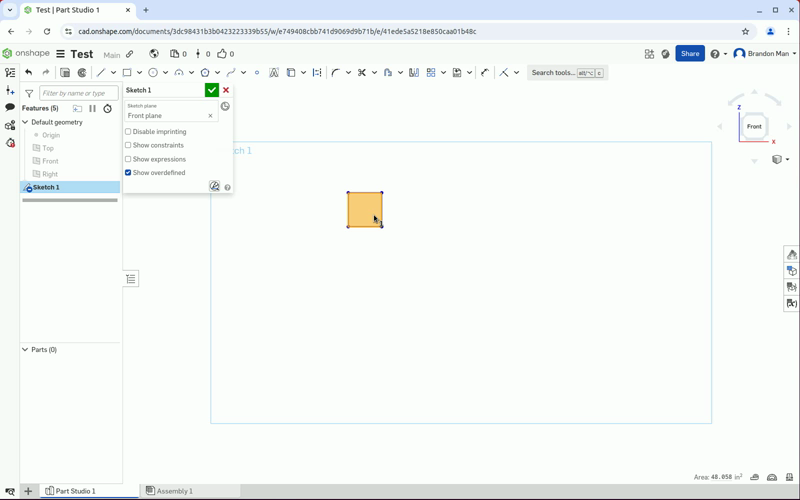
mouse_move(73, 352)
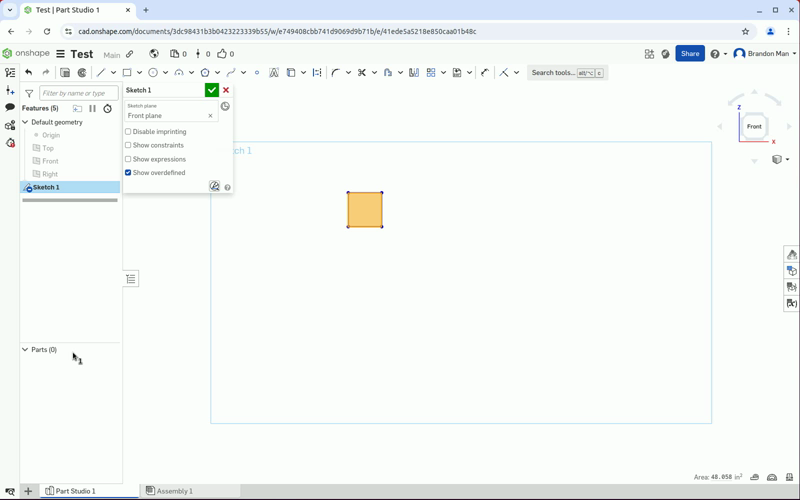
key(shift+y)
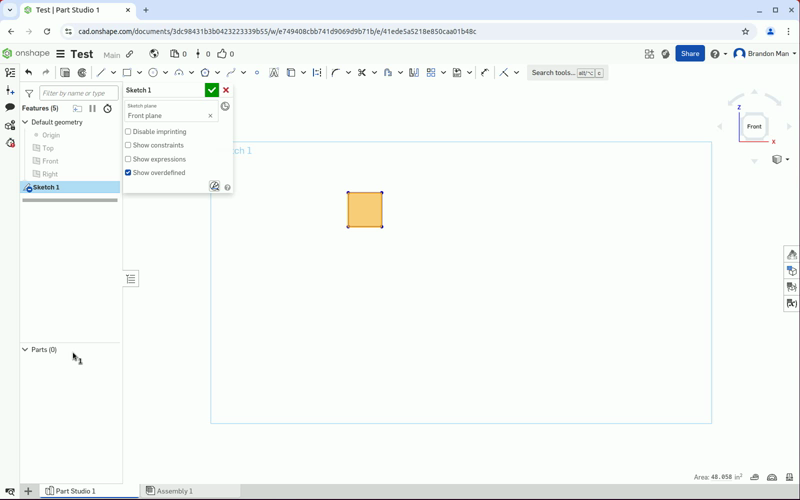
key(shift+e)
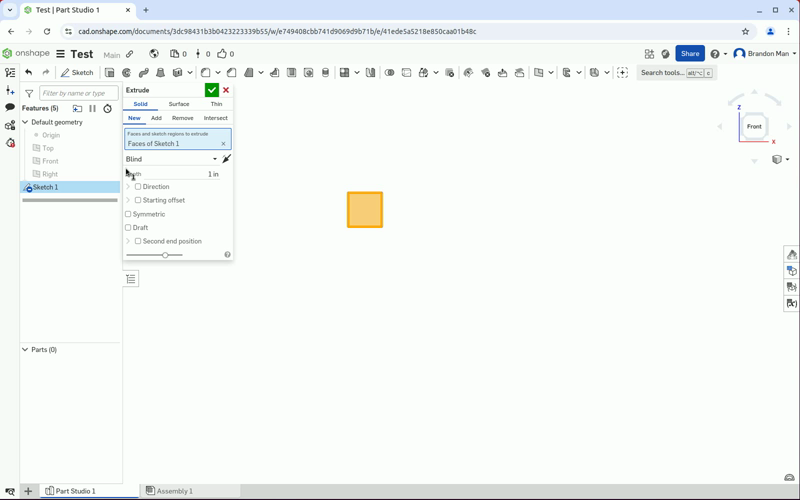
mouse_move(143, 106)
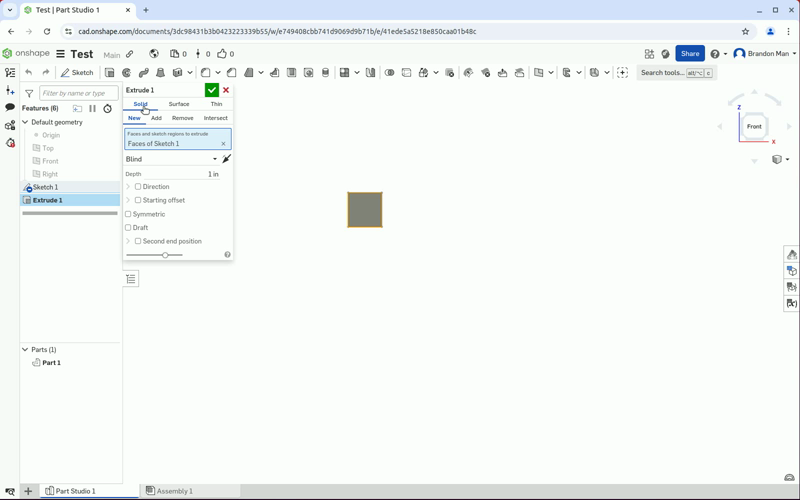
click(143, 106)
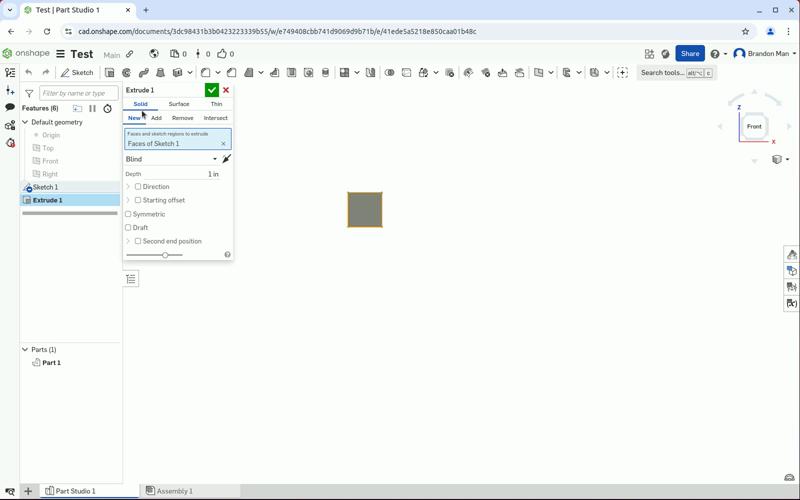
mouse_move(137, 120)
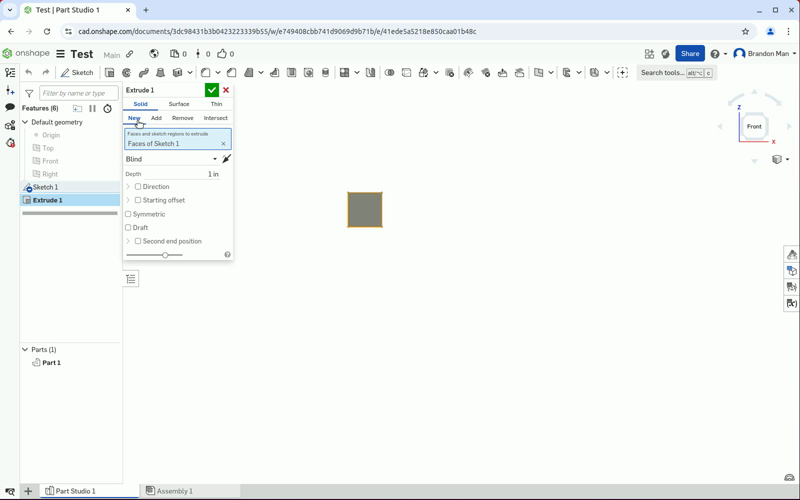
click(137, 120)
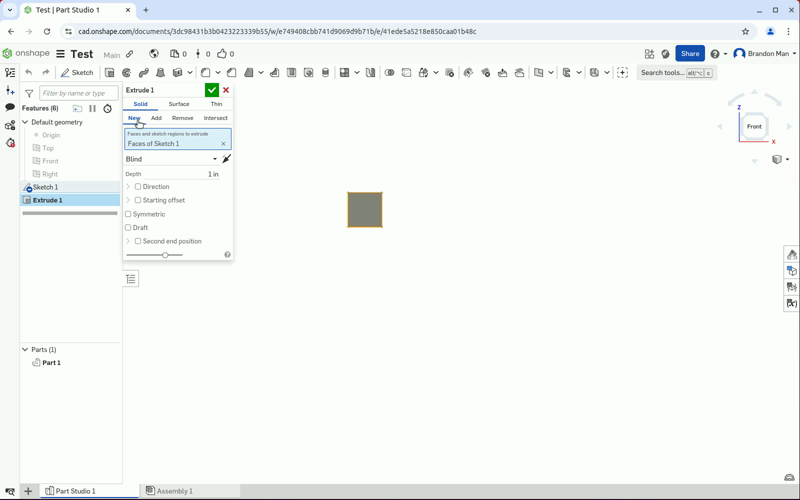
key(tab, 4)
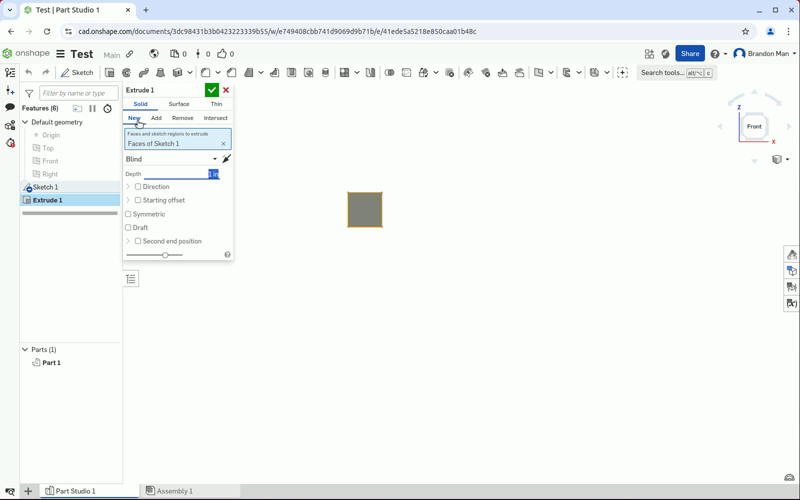
text(6.74)
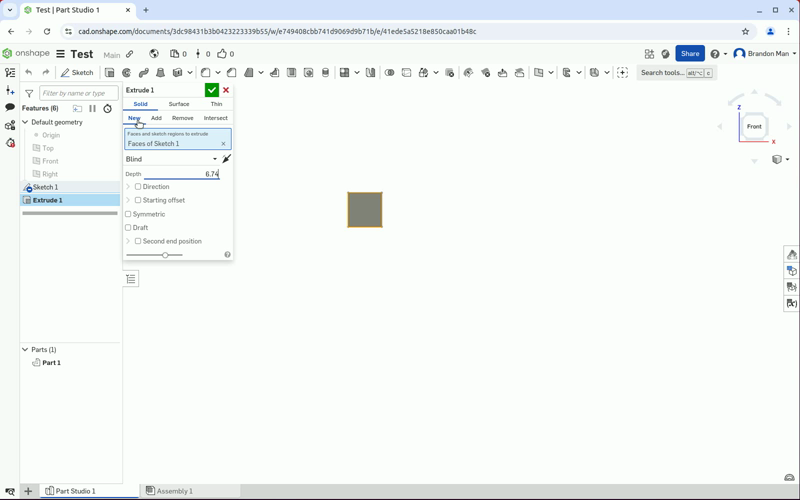
key(enter)
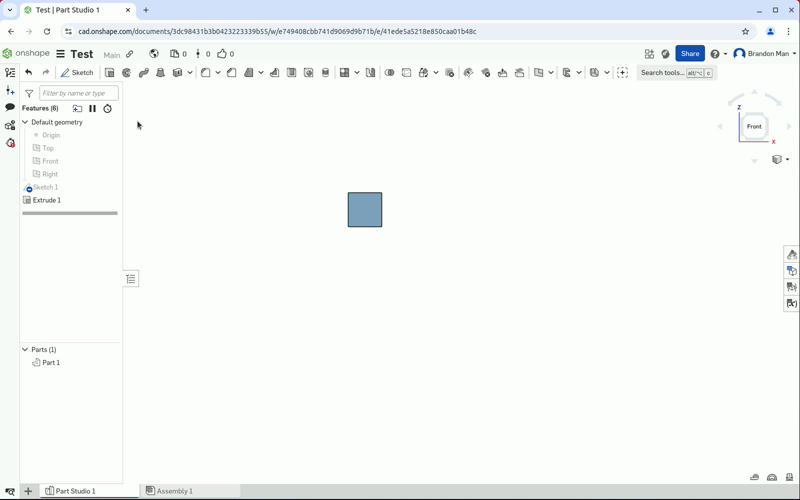
key(shift+h)
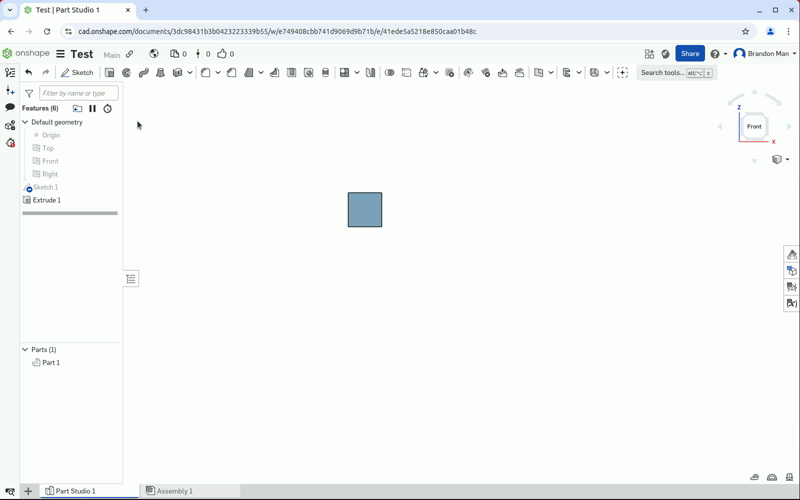
key(shift+h)
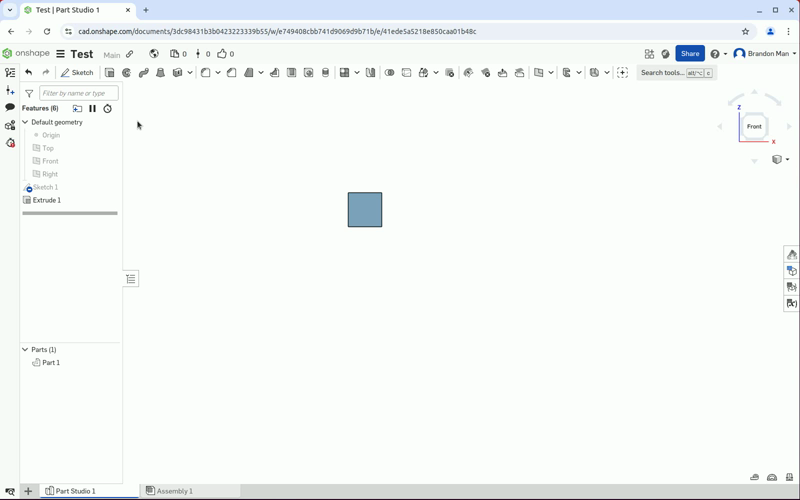
mouse_move(73, 189)
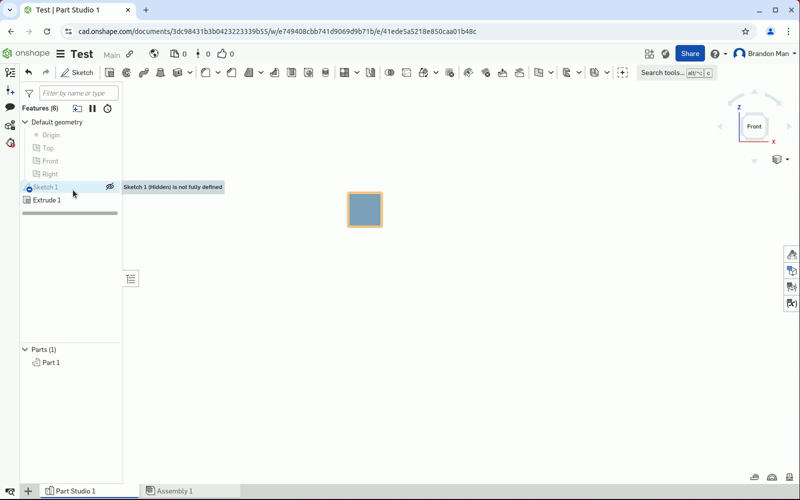
click(73, 189)
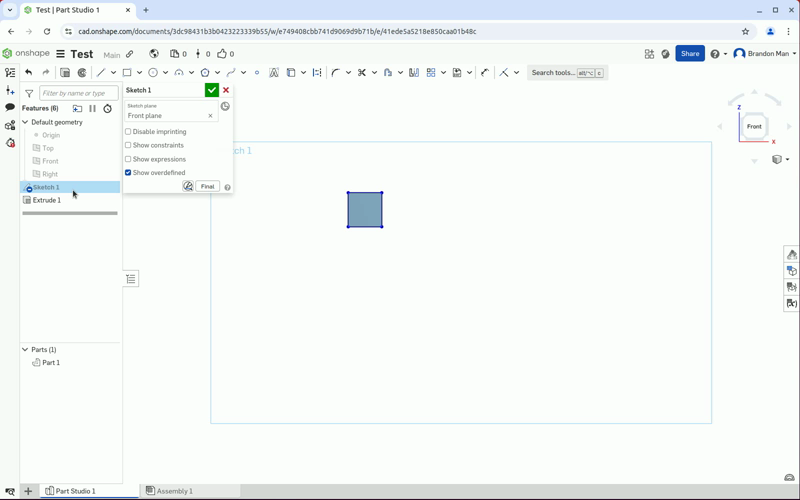
mouse_move(229, 92)
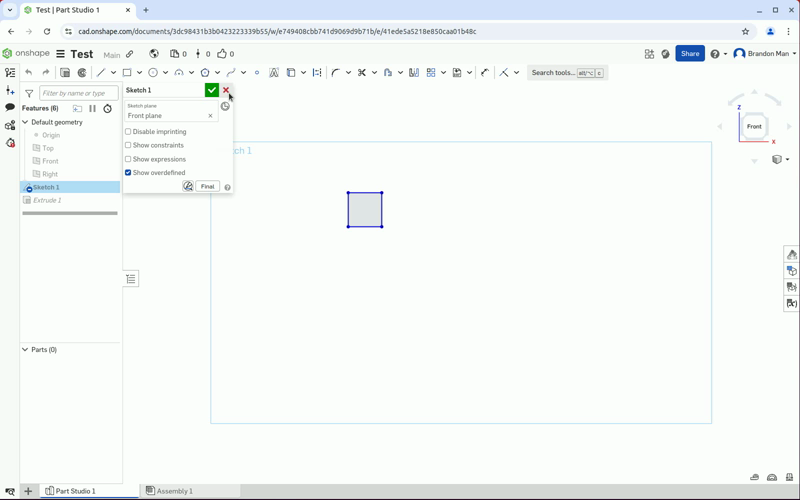
click(229, 92)
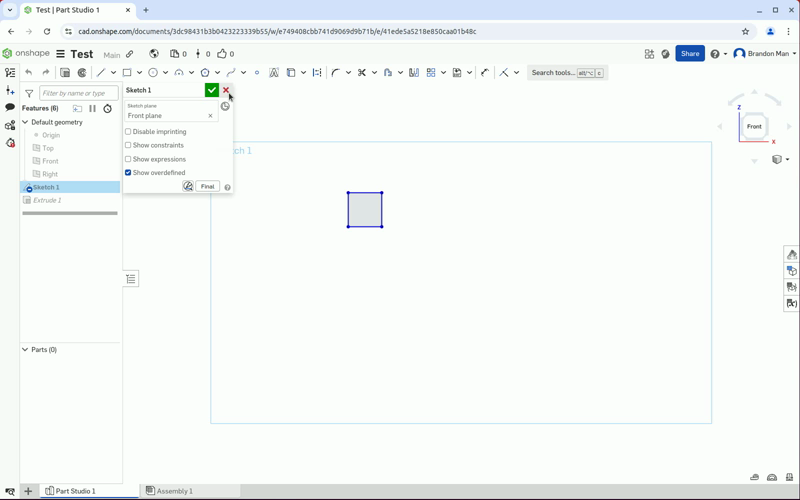
key(shift+s)
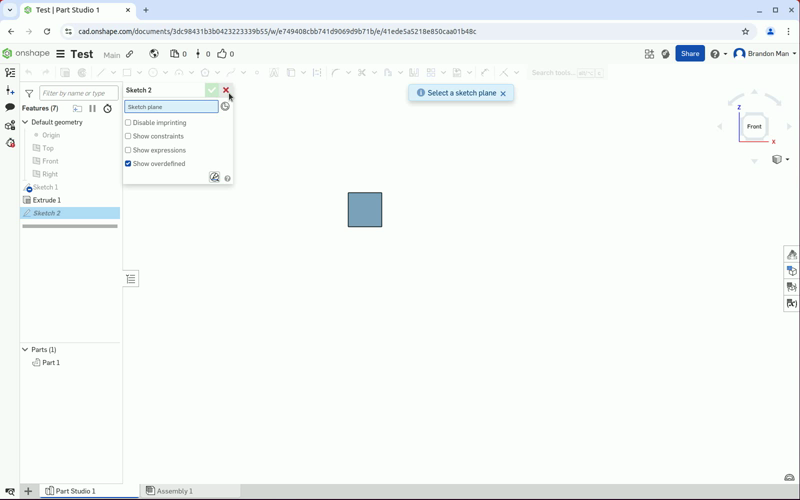
mouse_move(73, 163)
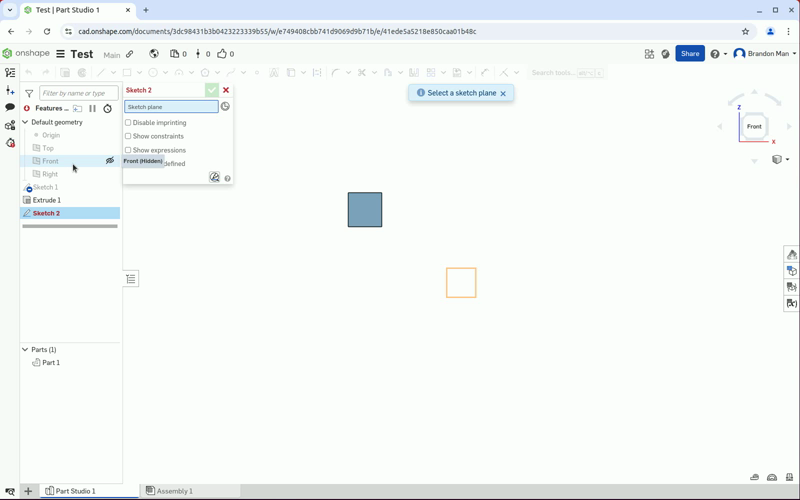
click(73, 163)
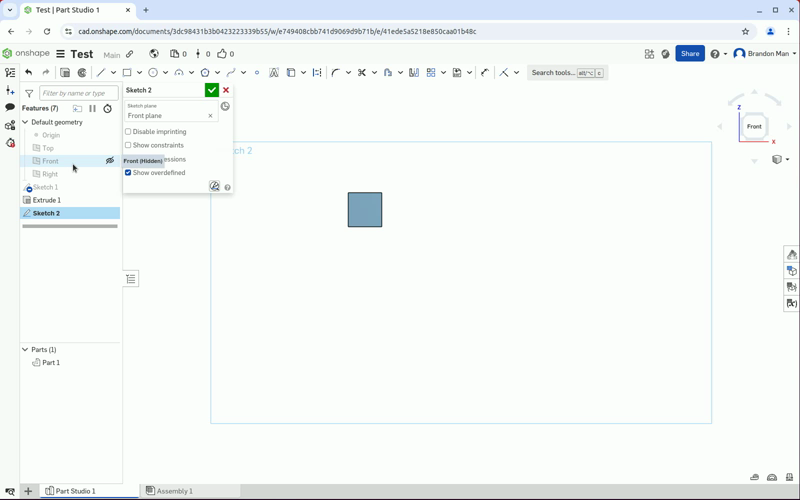
mouse_move(73, 352)
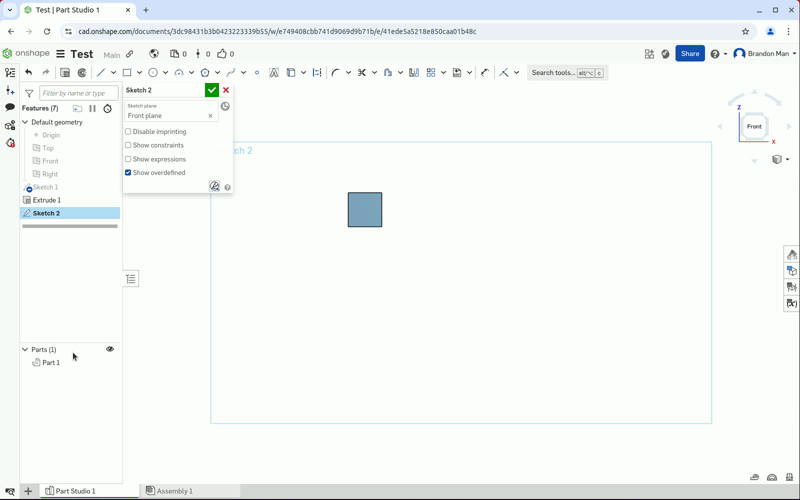
key(y)
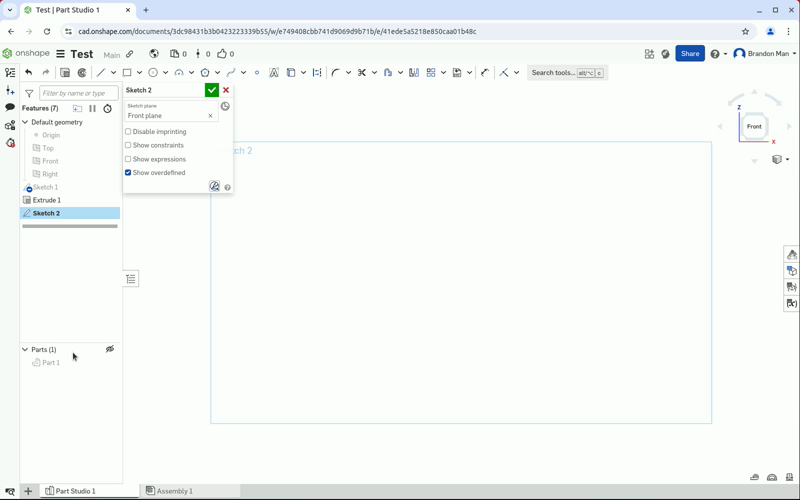
key(l)
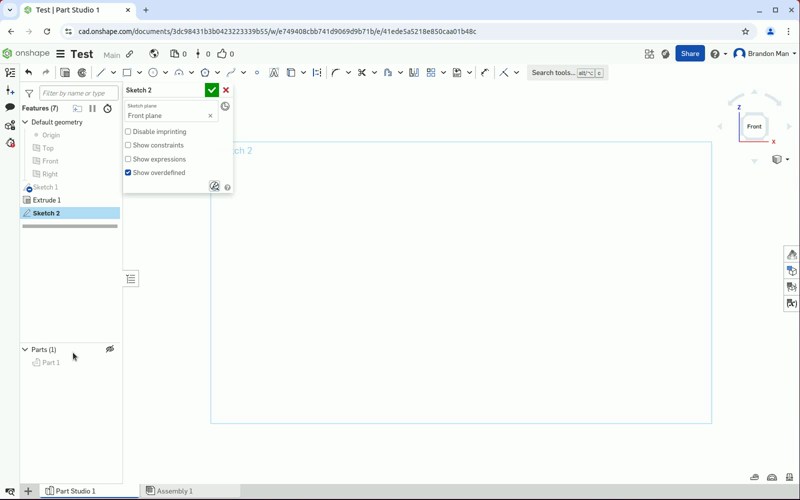
key_down(shift)
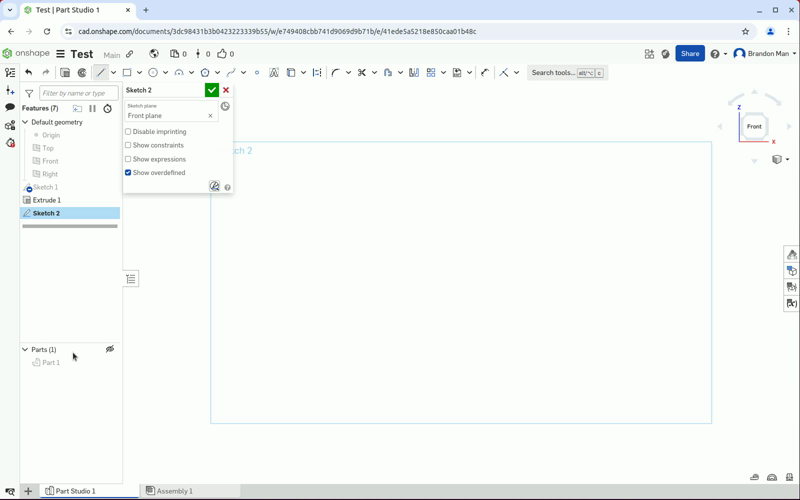
mouse_move(380, 226)
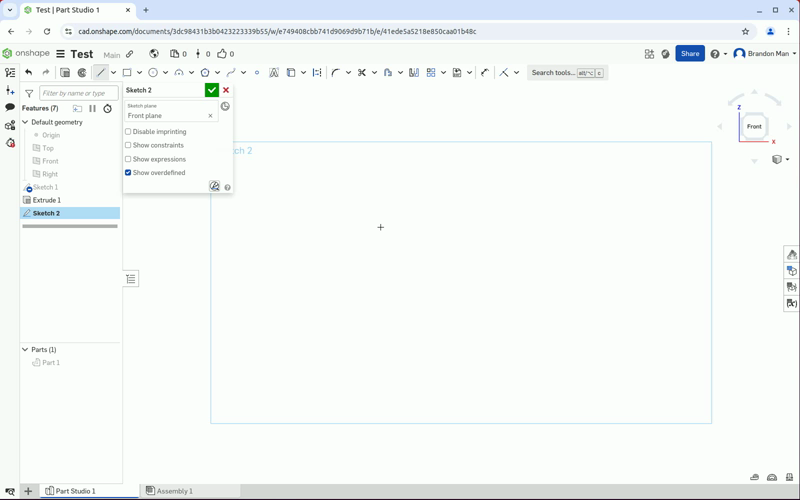
click(380, 226)
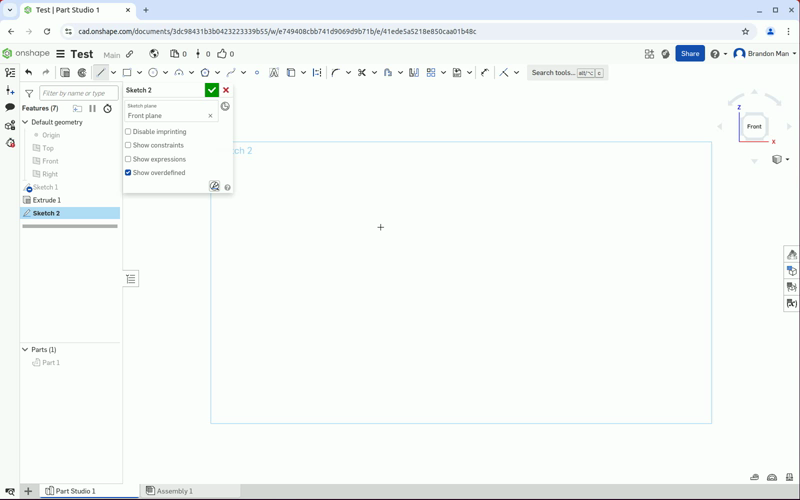
key_up(shift)
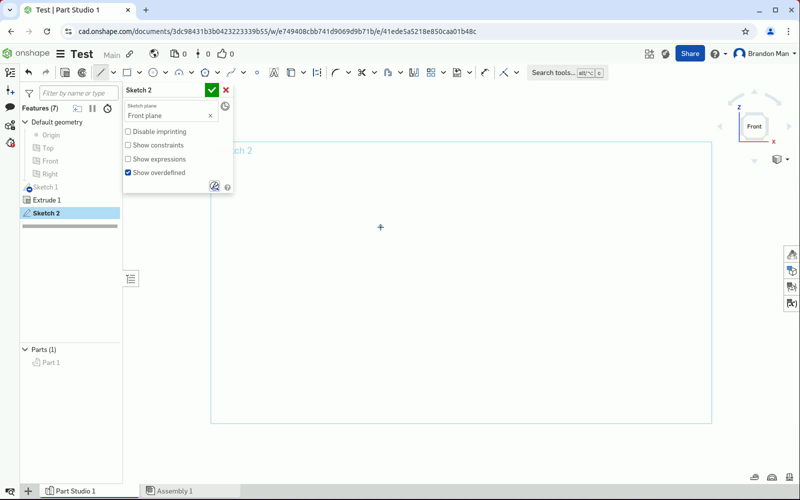
key_down(shift)
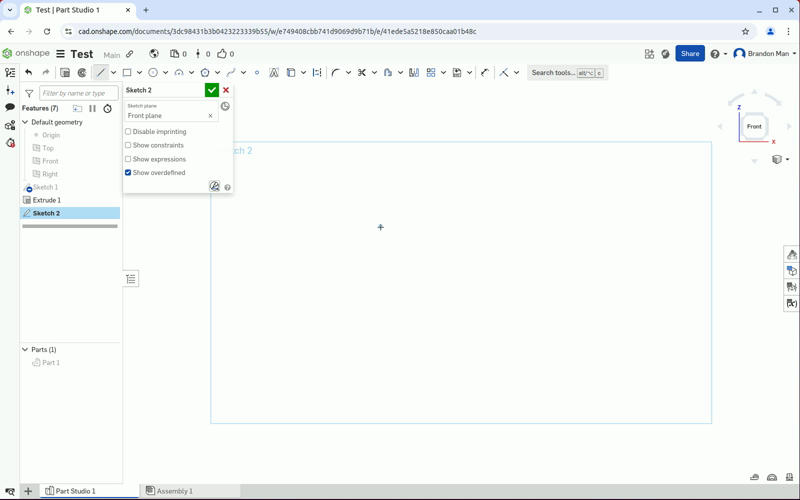
mouse_move(410, 226)
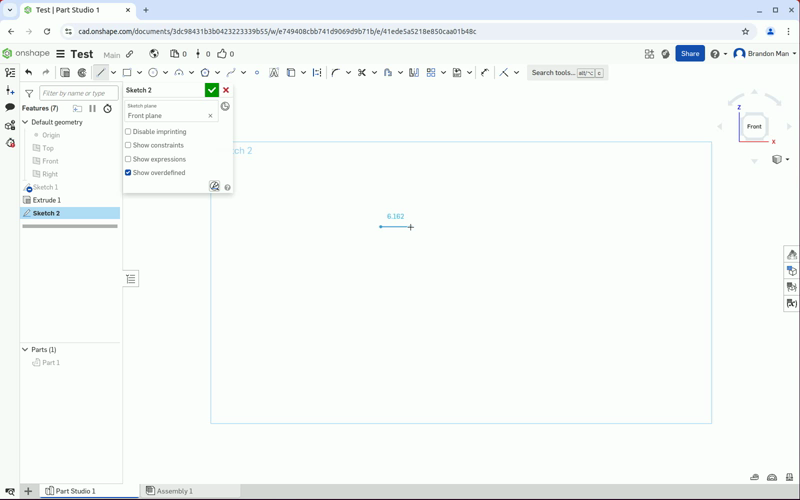
mouse_move(414, 226)
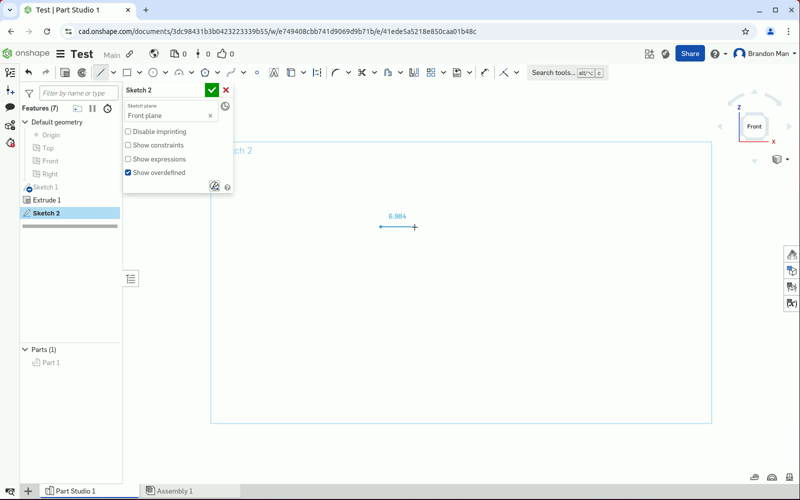
click(414, 226)
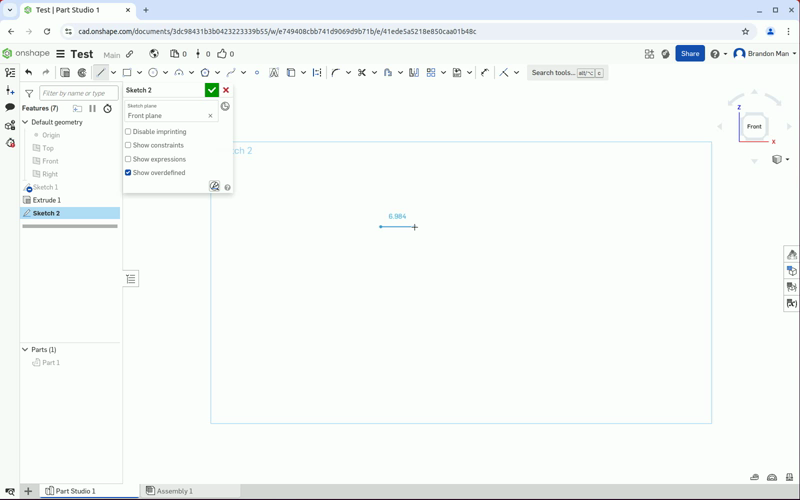
key_up(shift)
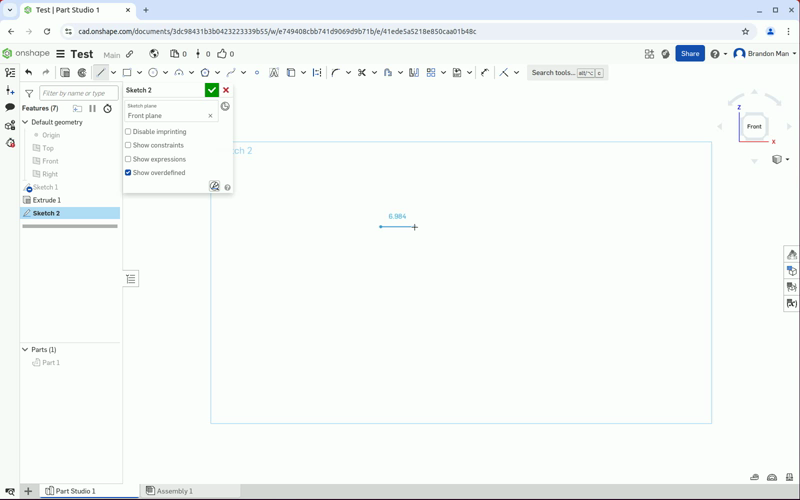
key_down(shift)
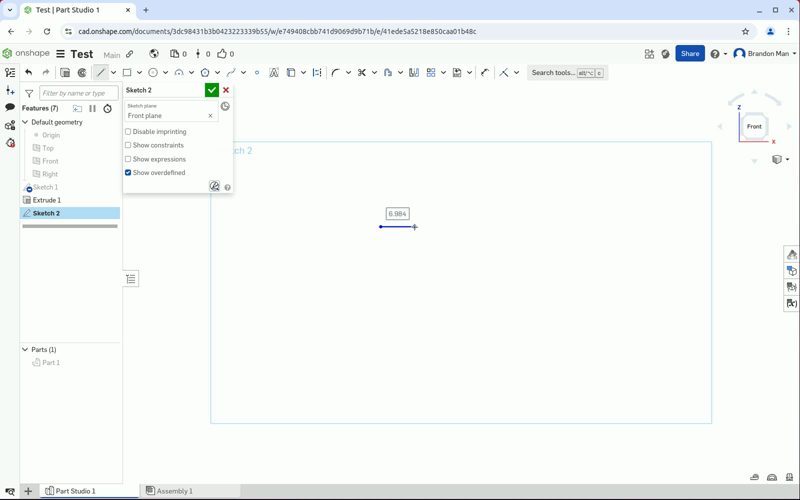
mouse_move(444, 226)
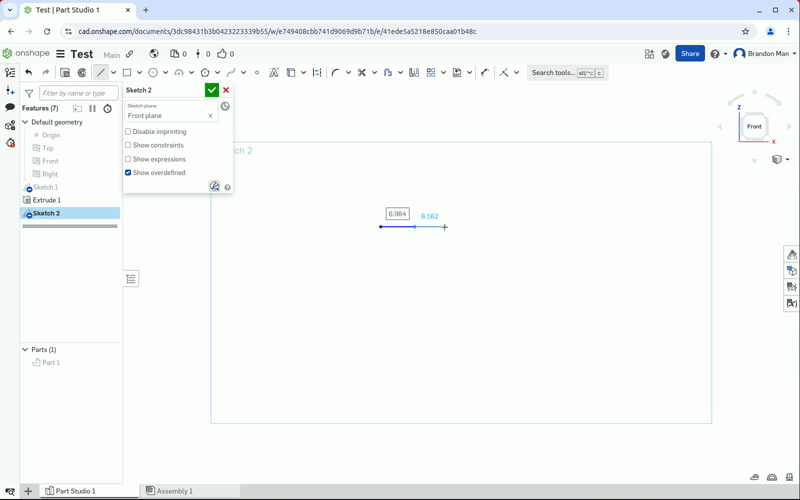
mouse_move(414, 192)
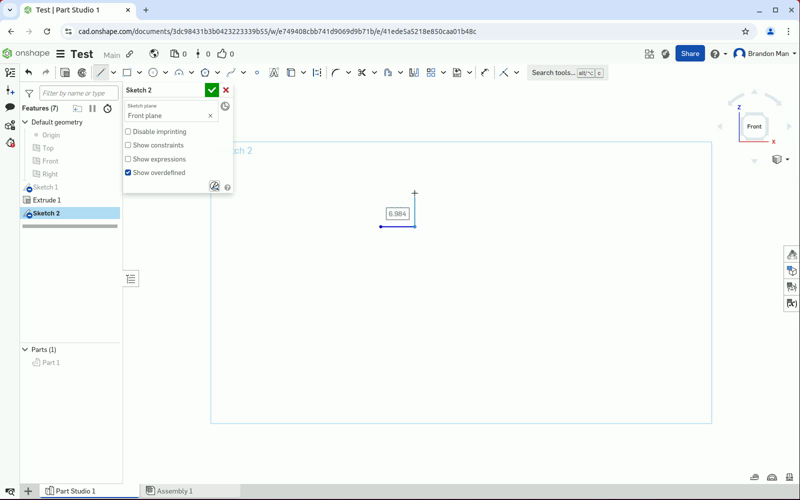
click(414, 192)
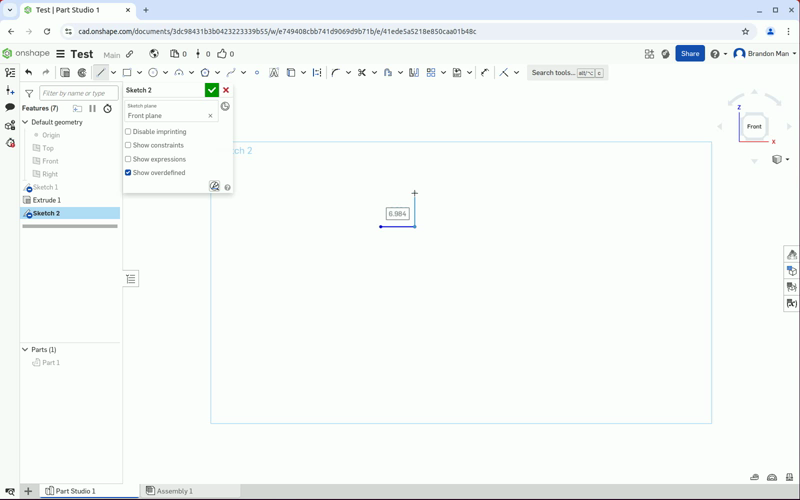
key_up(shift)
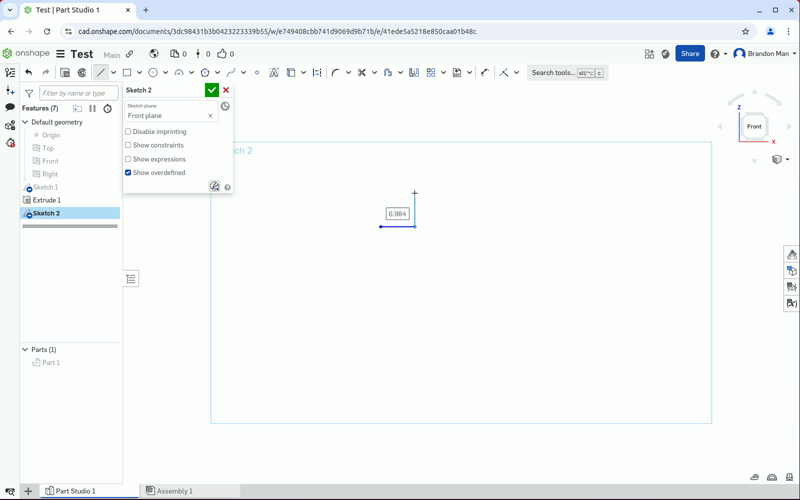
key_down(shift)
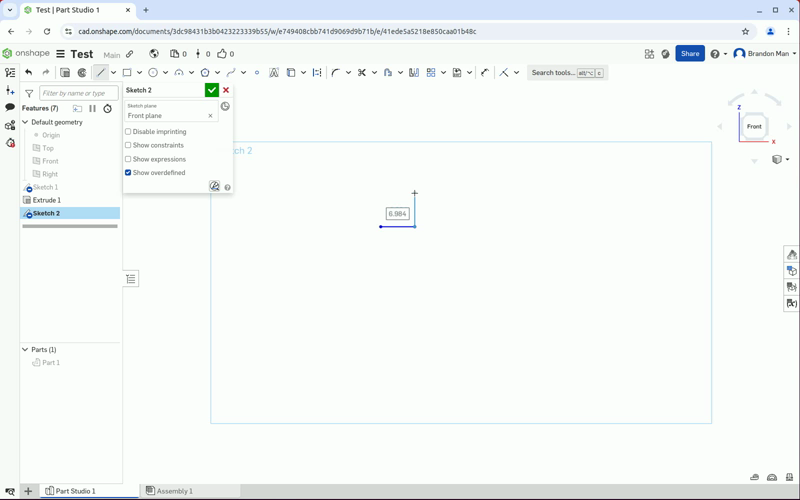
mouse_move(444, 192)
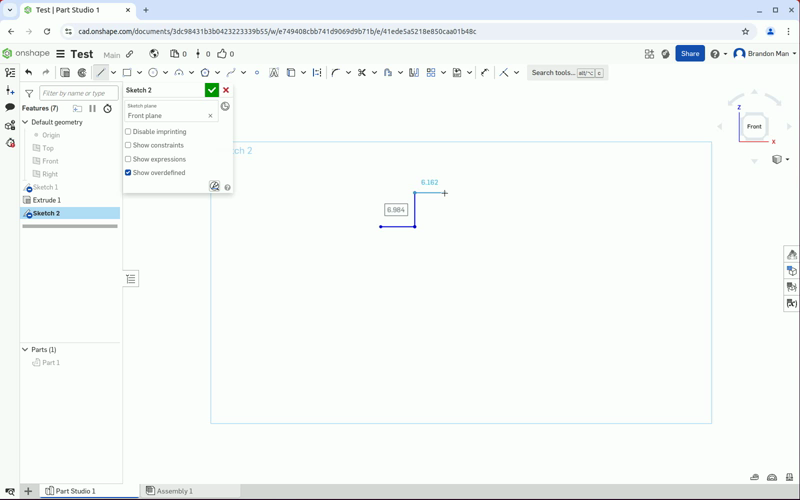
mouse_move(380, 192)
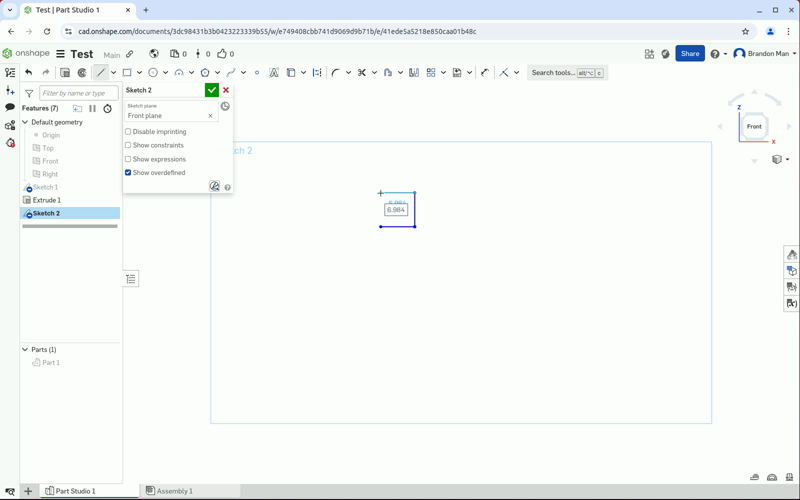
click(380, 192)
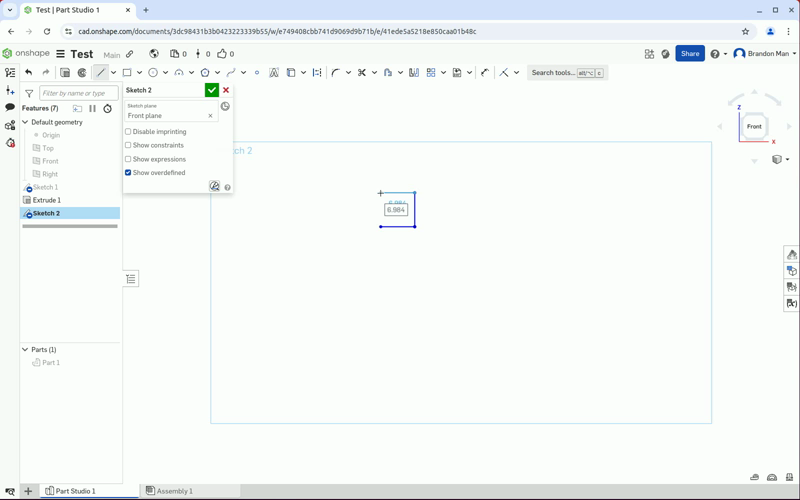
key_up(shift)
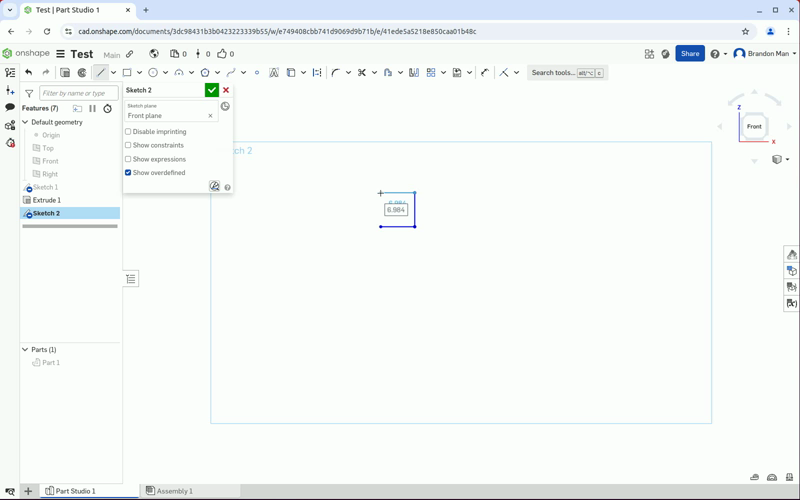
mouse_move(410, 192)
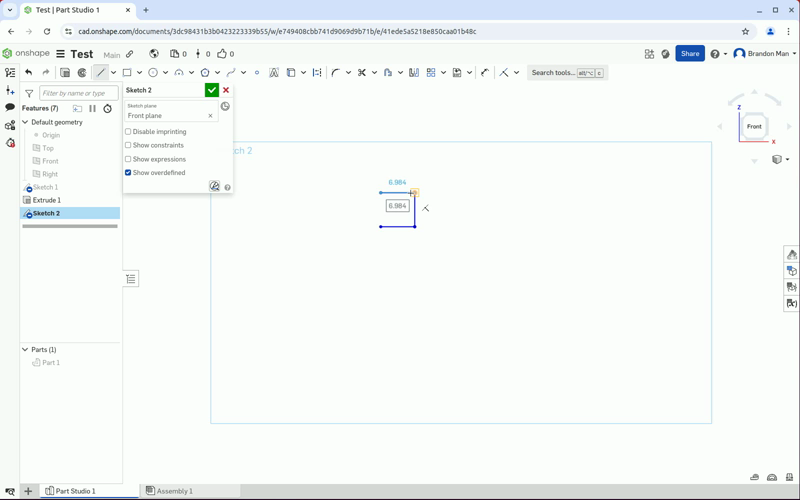
key_down(shift)
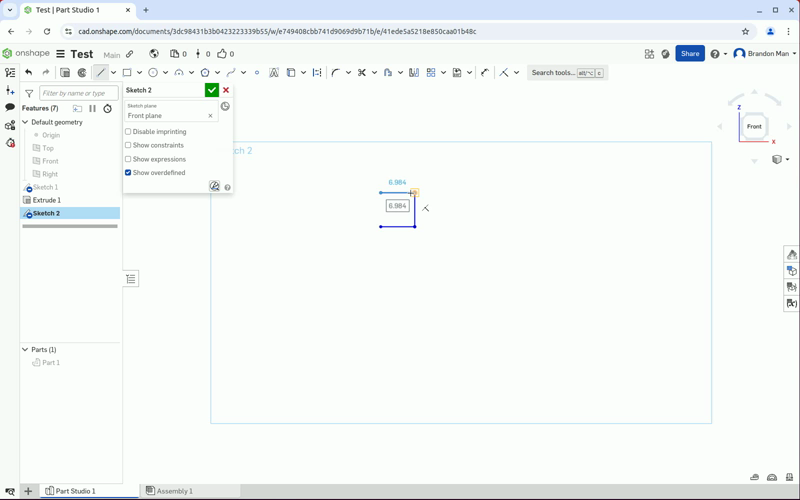
mouse_move(380, 226)
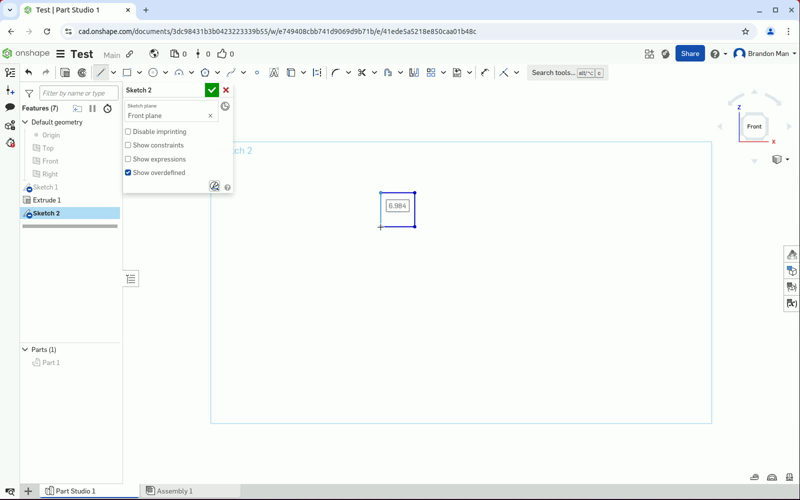
key_up(shift)
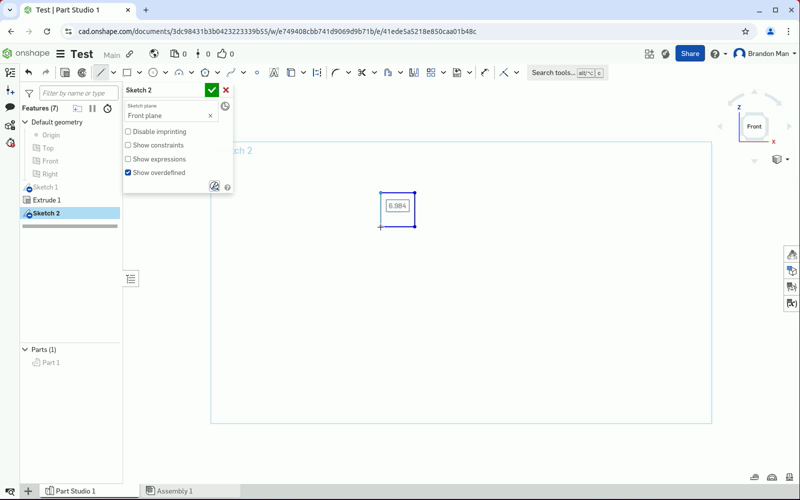
click(380, 226)
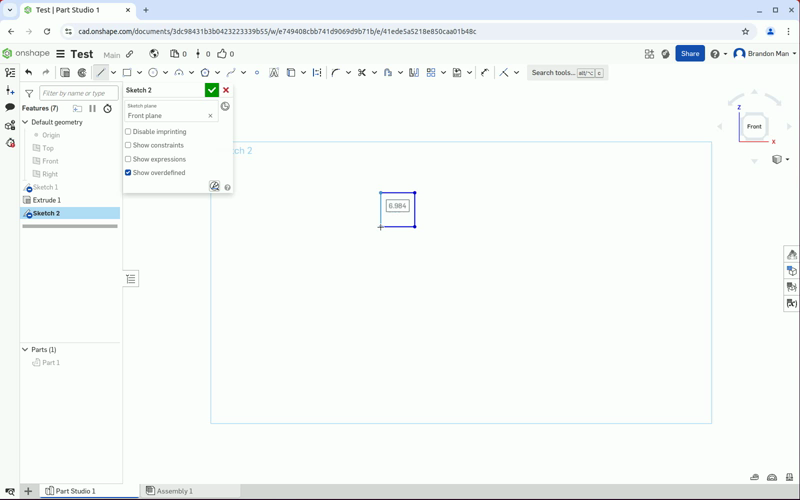
key(esc)
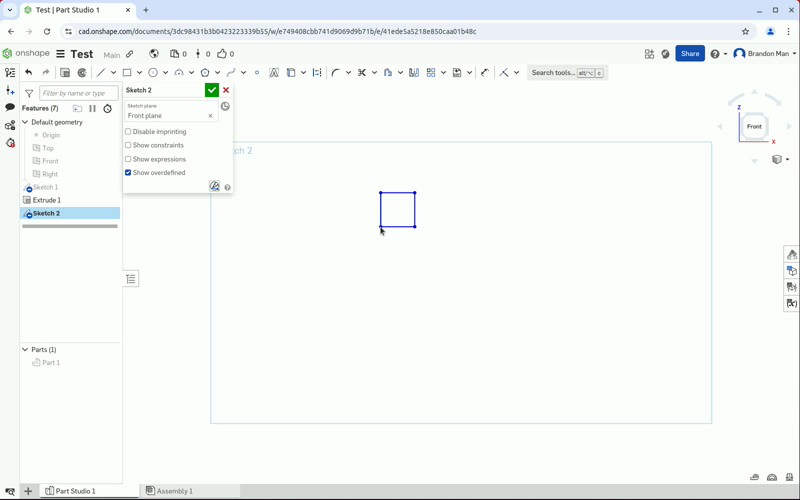
mouse_move(395, 200)
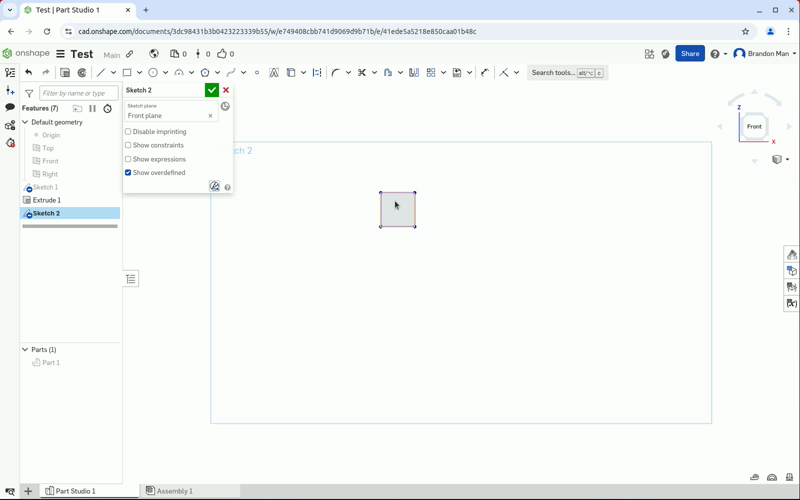
scroll(6)
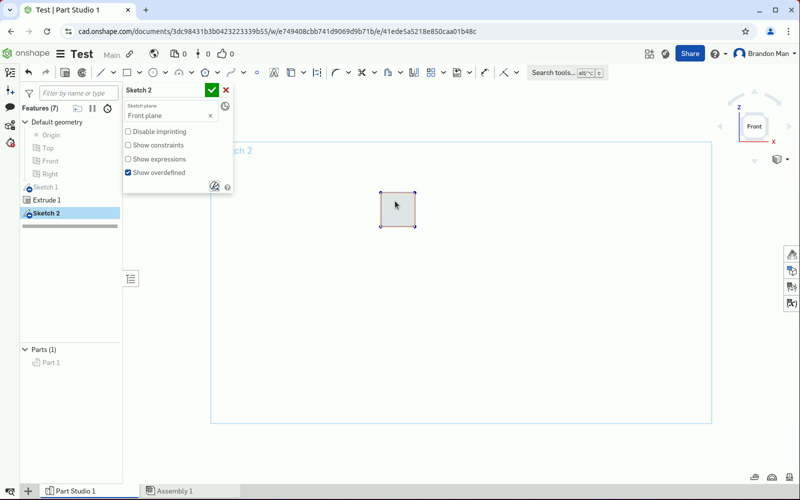
scroll(6)
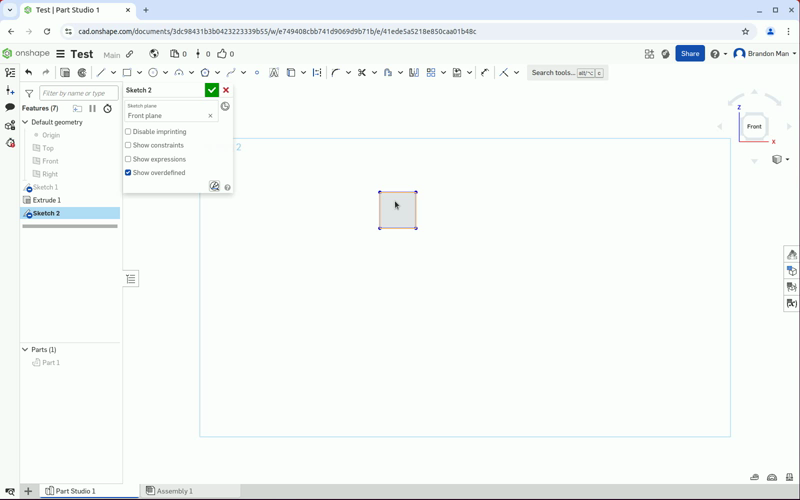
scroll(6)
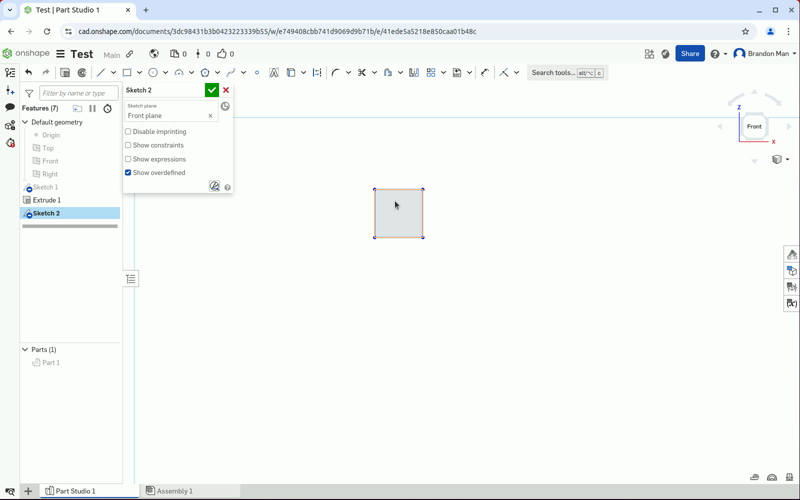
scroll(6)
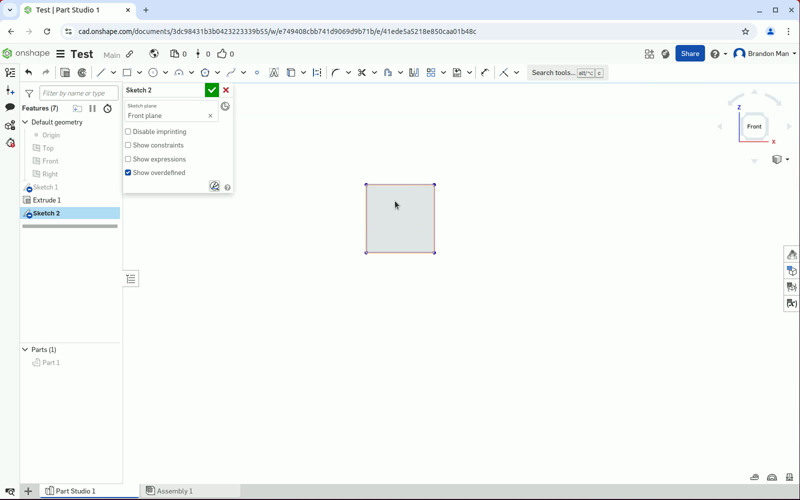
scroll(6)
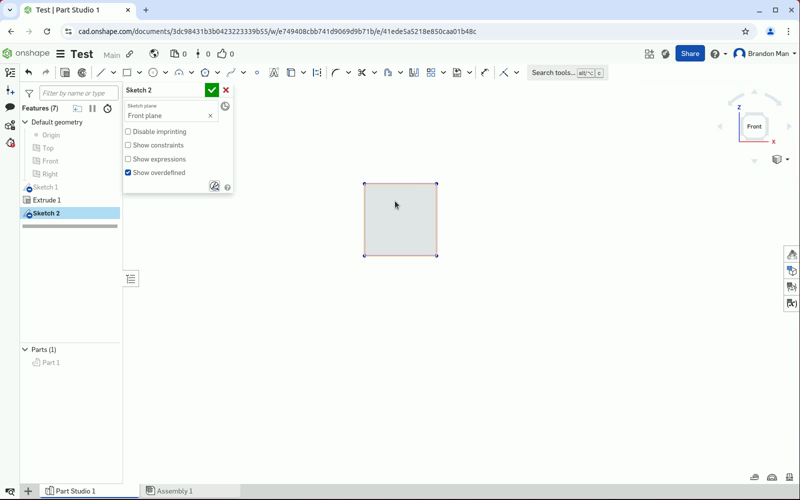
scroll(6)
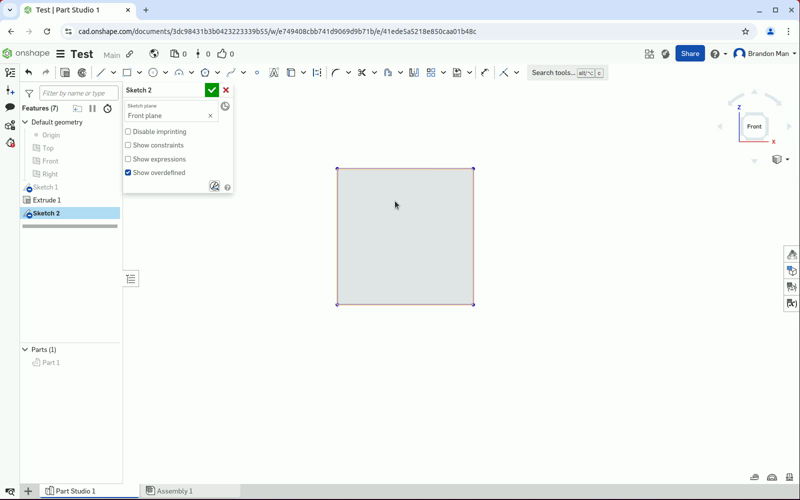
scroll(6)
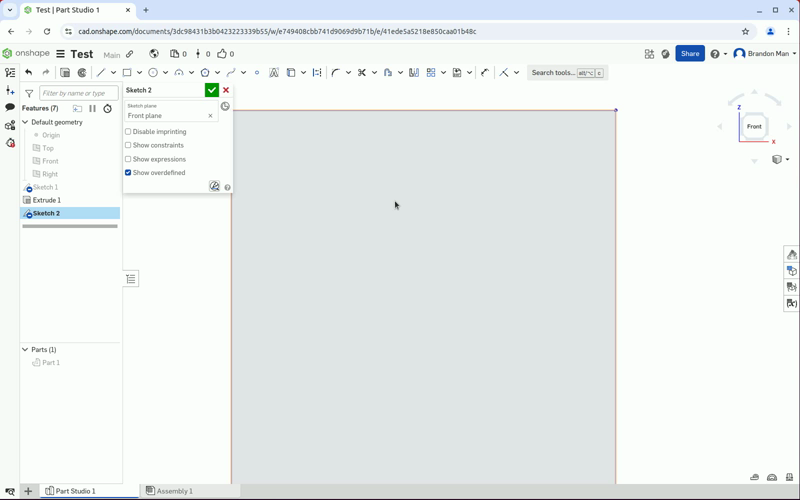
click(395, 200)
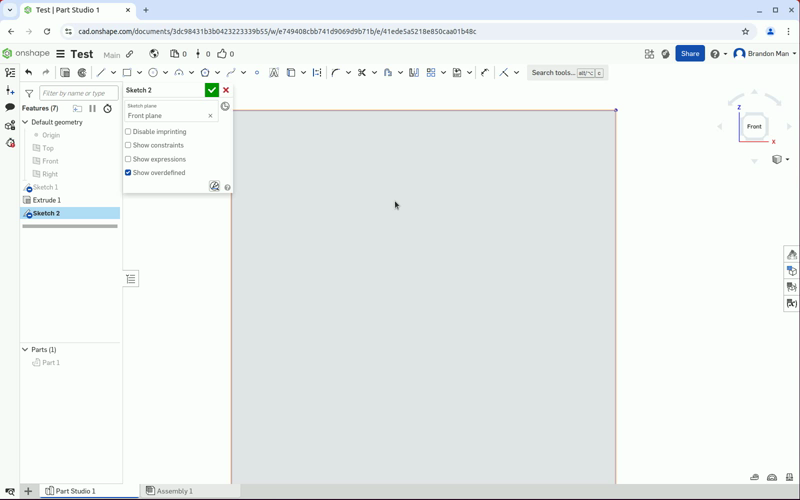
scroll(-6)
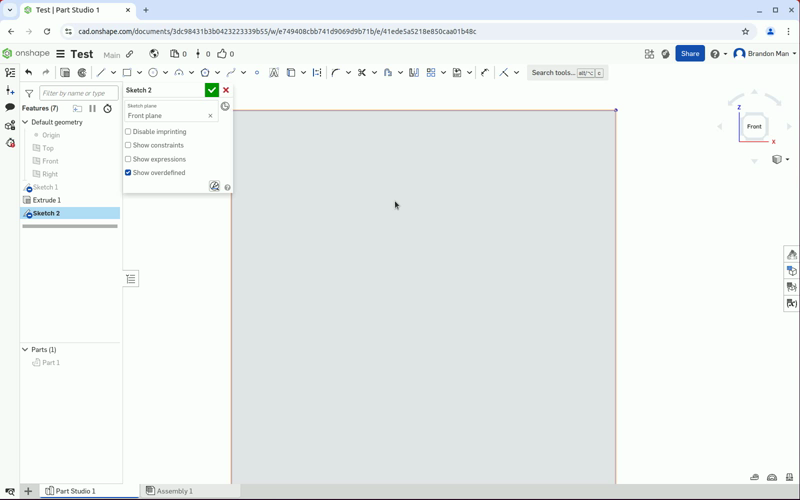
scroll(-6)
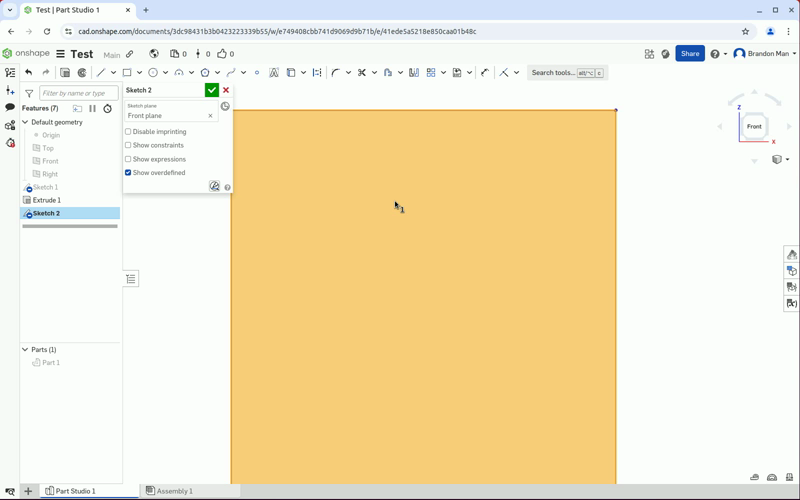
scroll(-6)
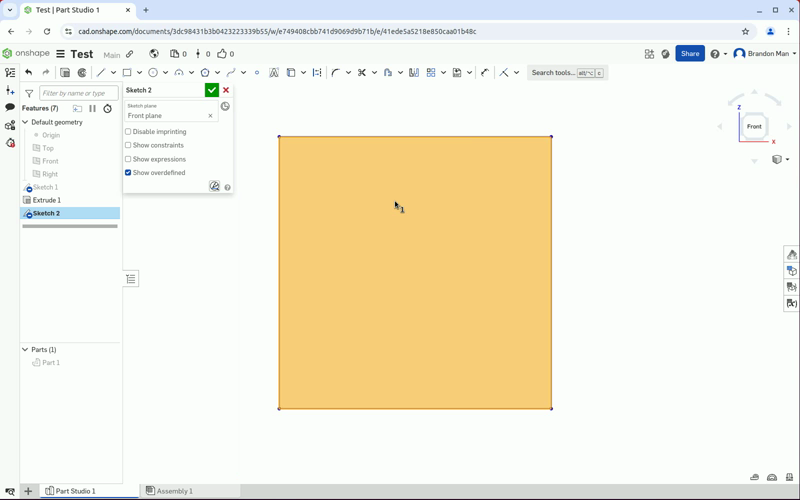
scroll(-6)
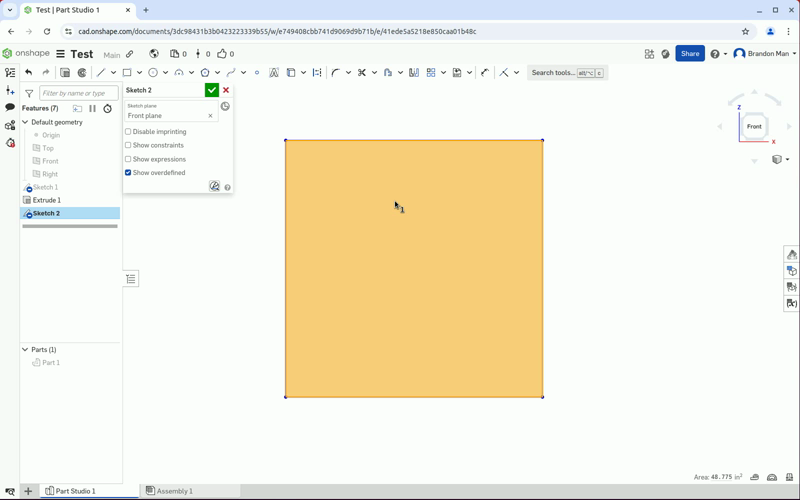
scroll(-6)
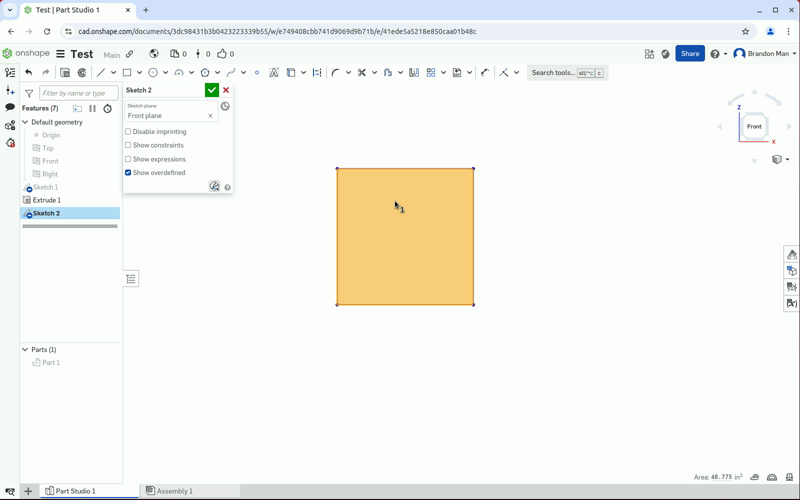
scroll(-6)
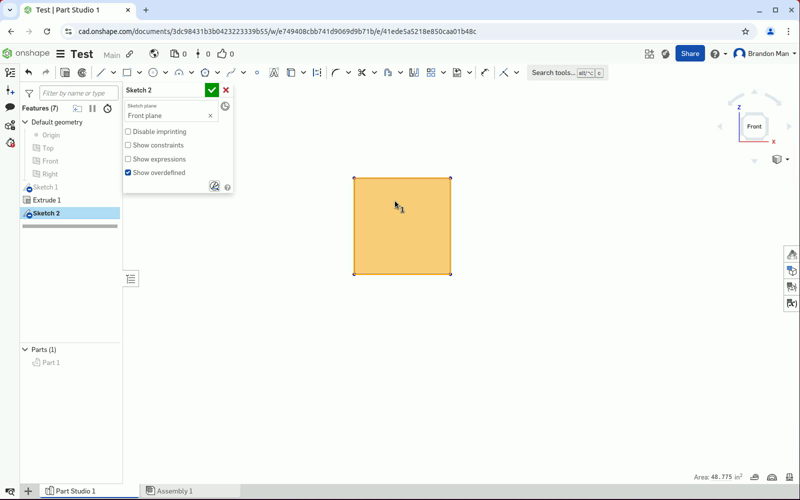
scroll(-6)
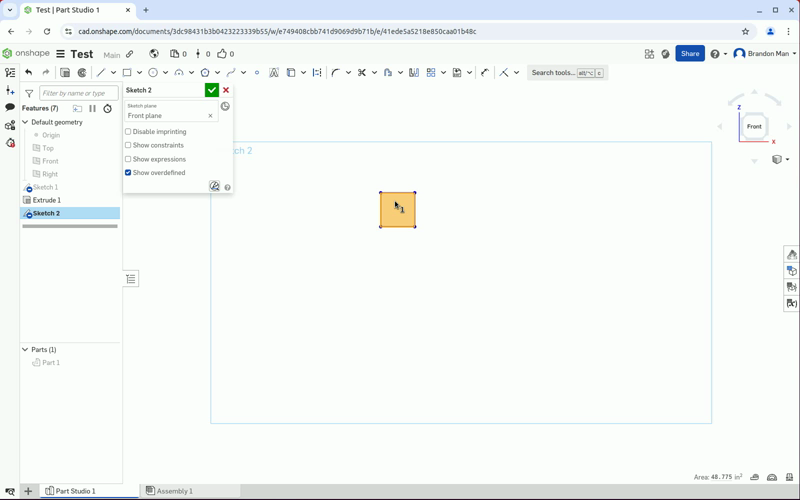
mouse_move(73, 352)
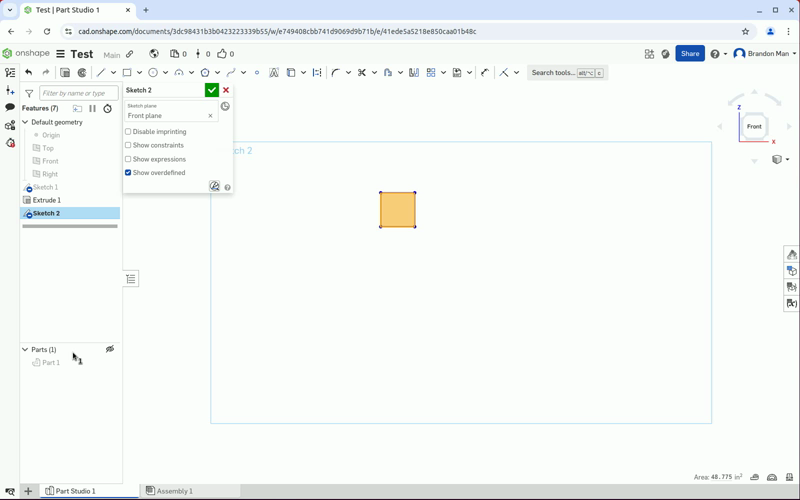
key(shift+y)
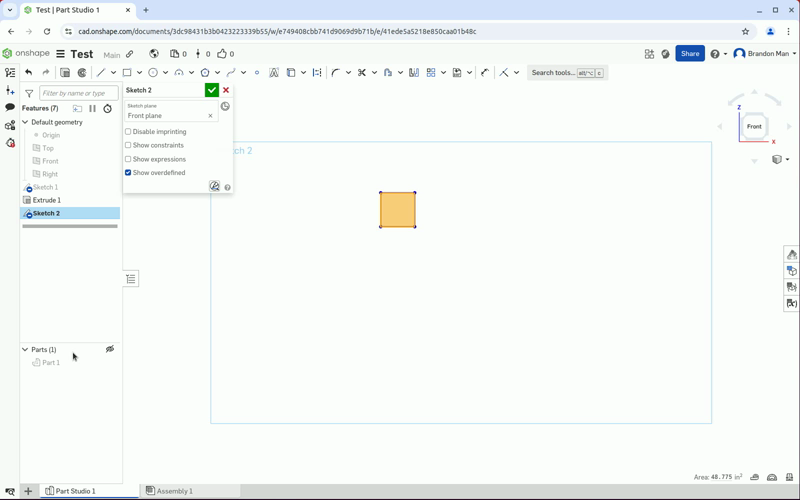
key(shift+e)
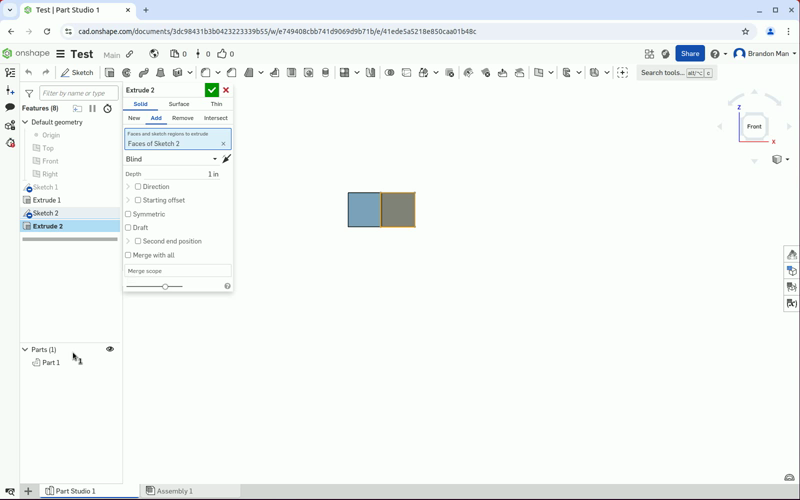
mouse_move(143, 106)
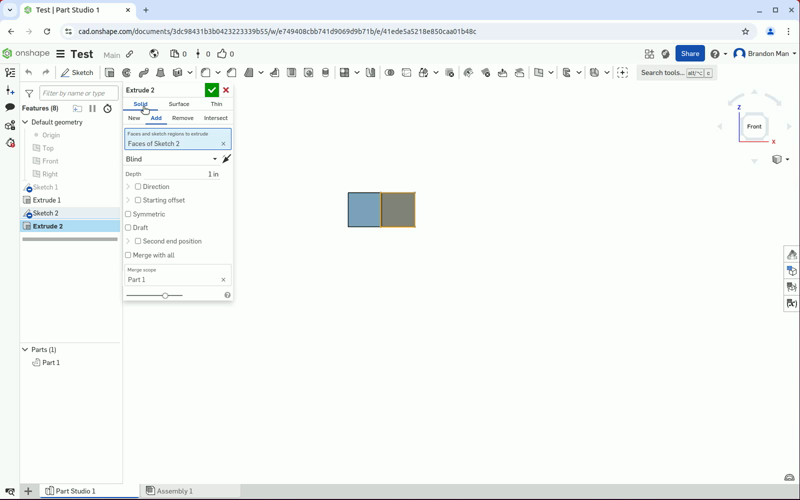
click(143, 106)
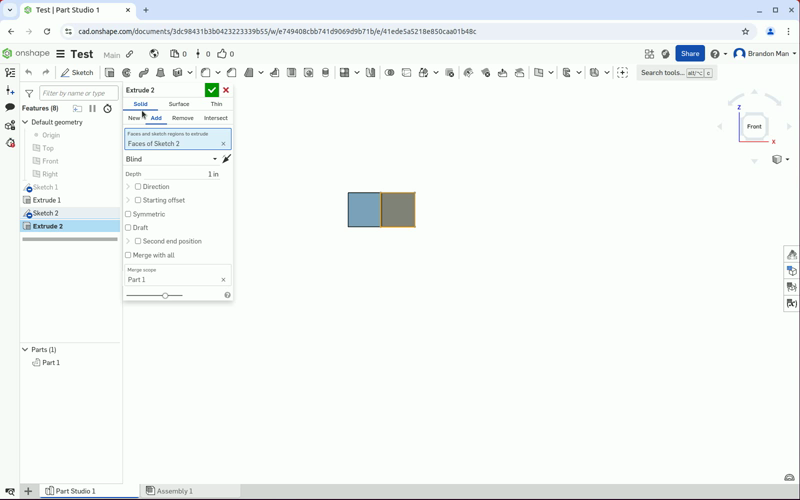
mouse_move(137, 120)
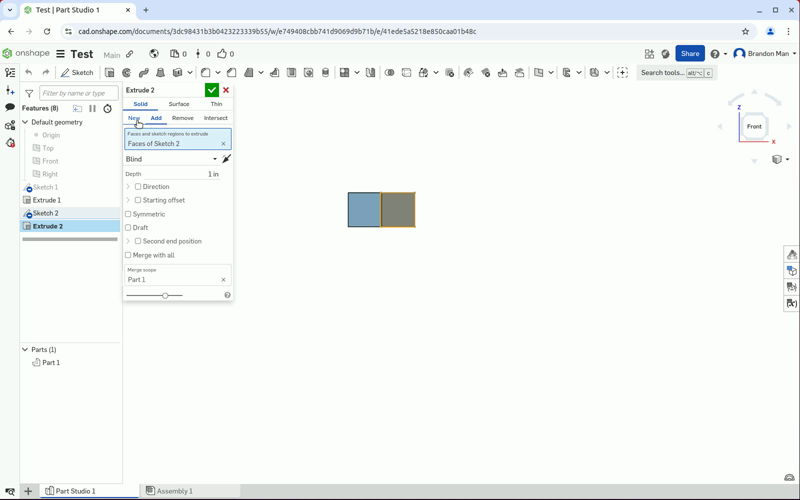
click(137, 120)
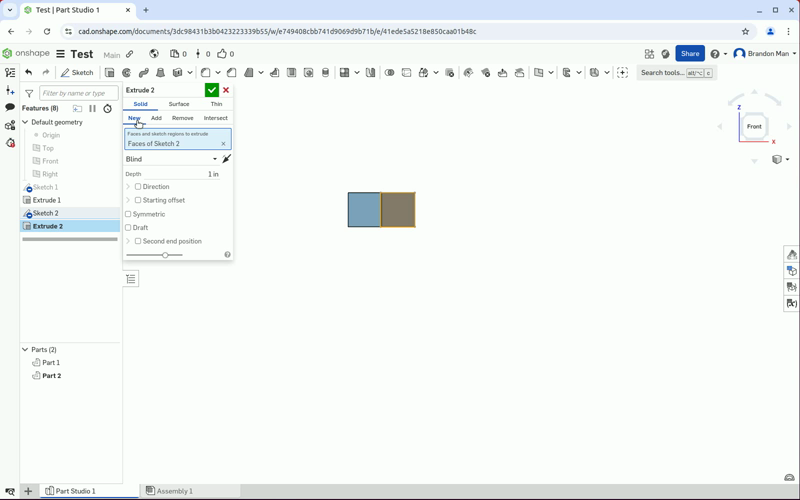
key(tab, 4)
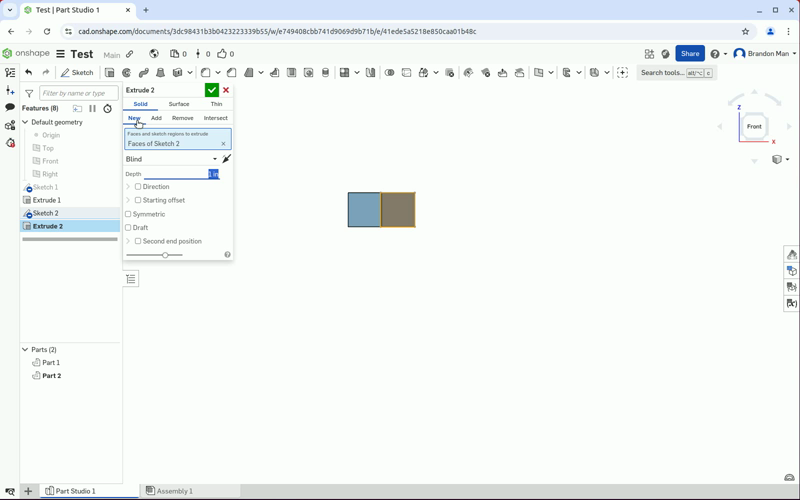
text(6.74)
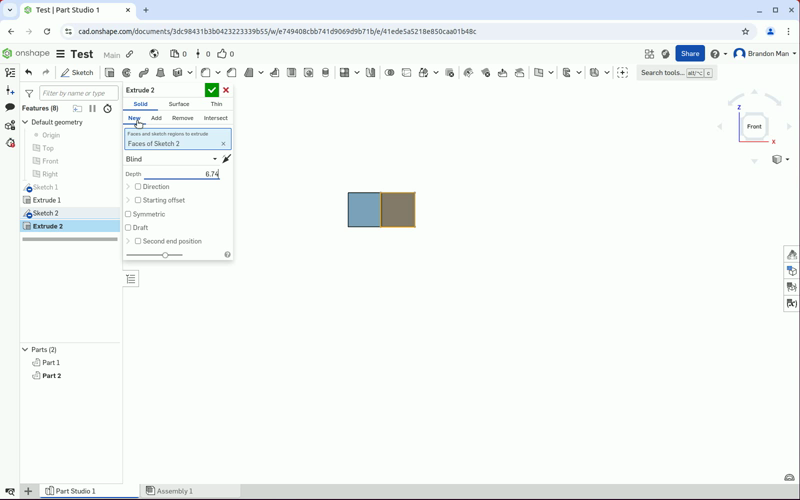
key(enter)
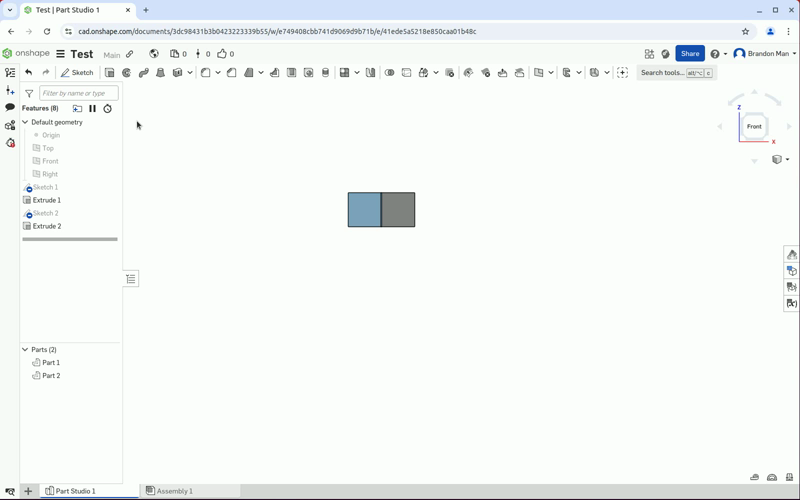
key(shift+h)
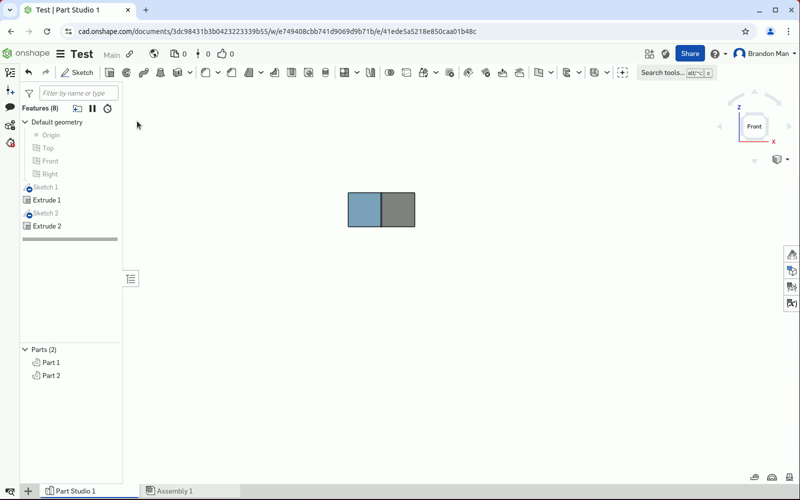
key(shift+h)
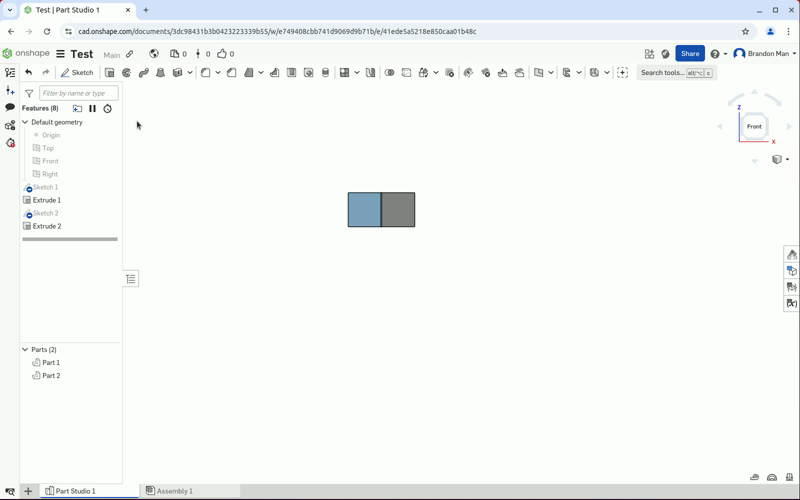
mouse_move(73, 189)
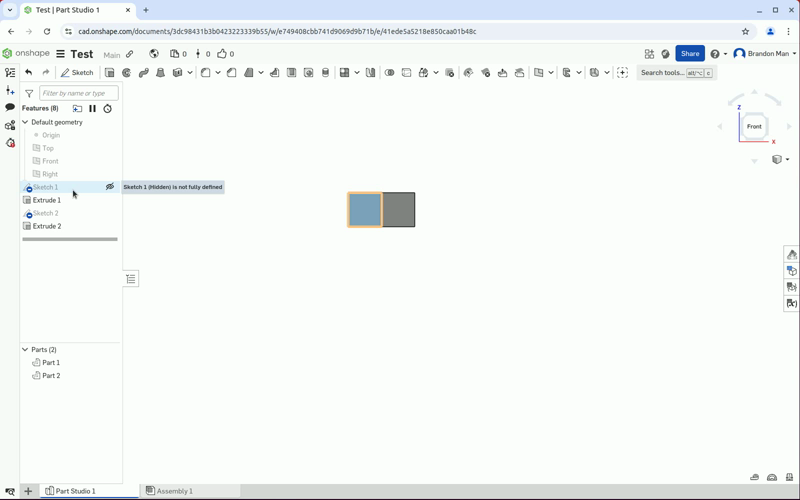
click(73, 189)
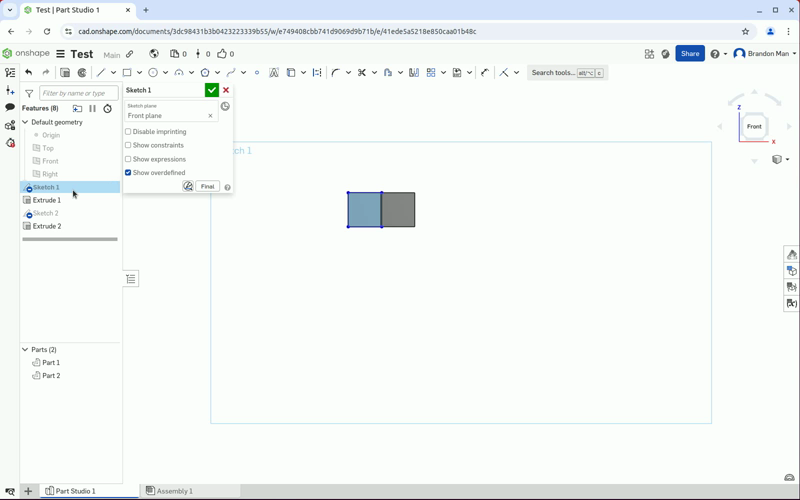
mouse_move(229, 92)
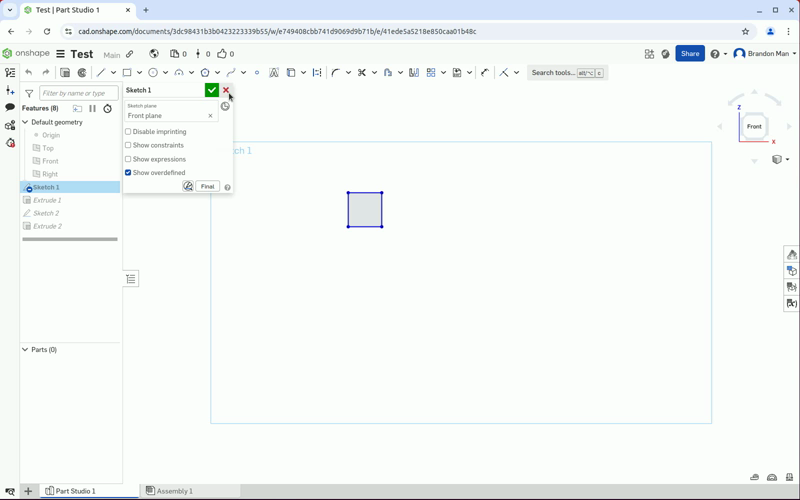
click(229, 92)
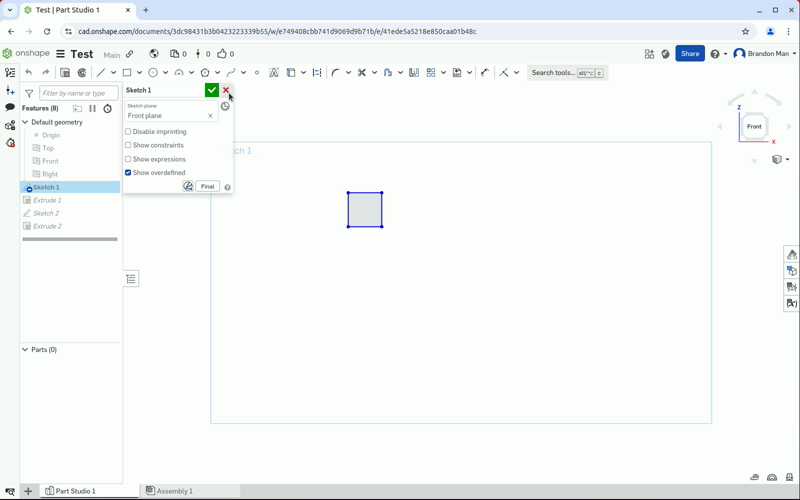
key(shift+s)
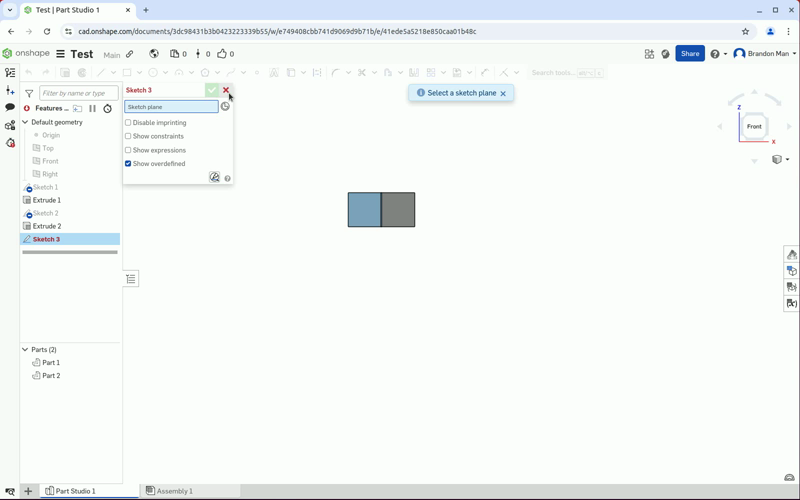
mouse_move(73, 163)
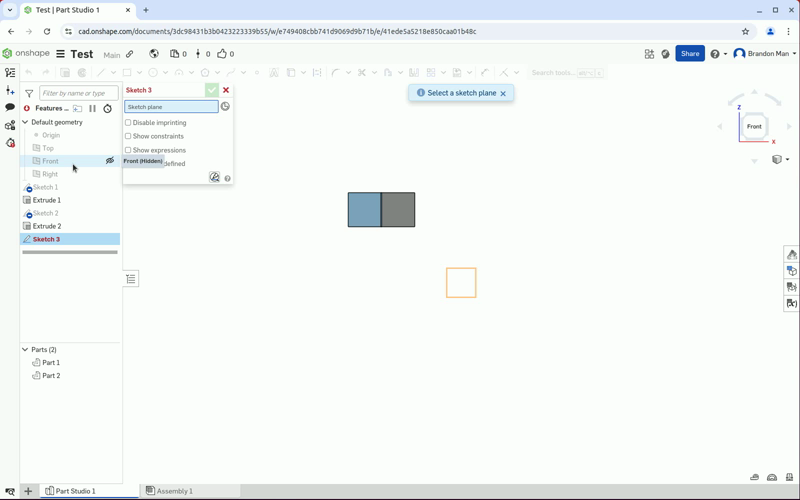
click(73, 163)
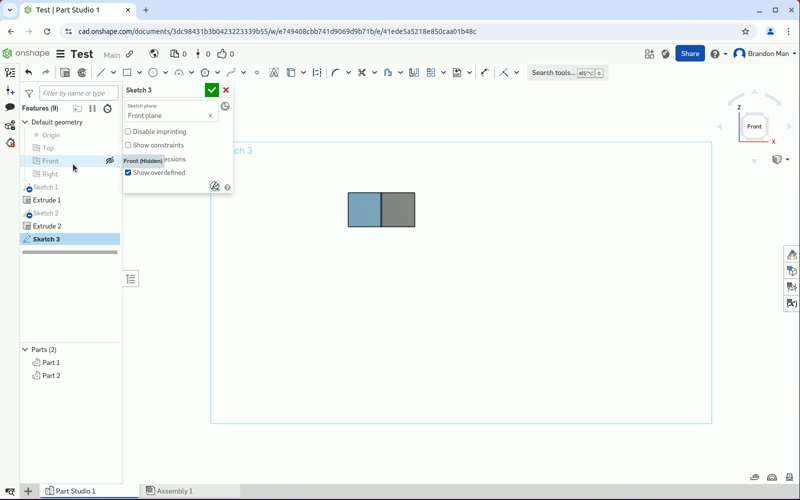
mouse_move(73, 352)
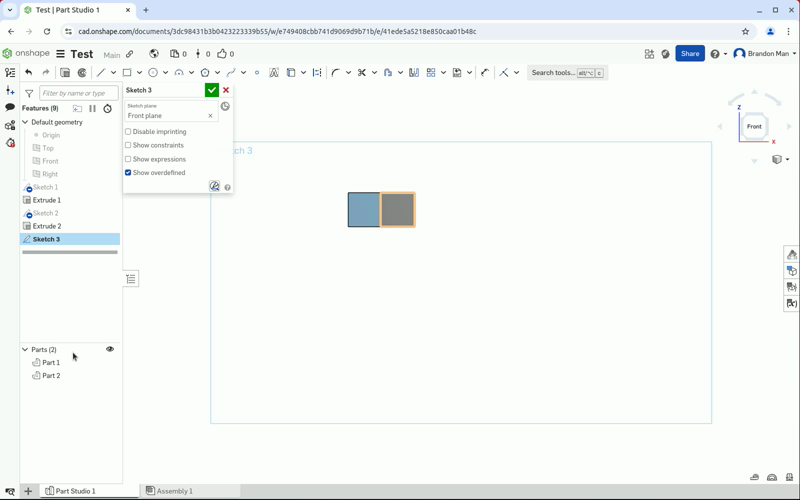
key(y)
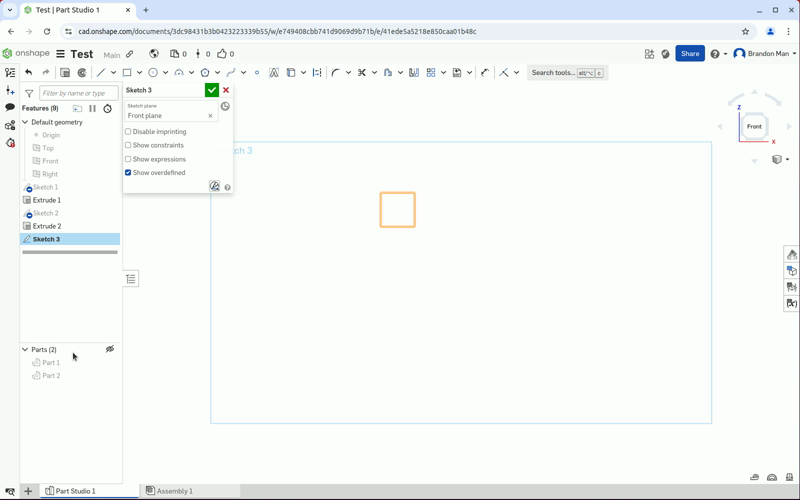
key(l)
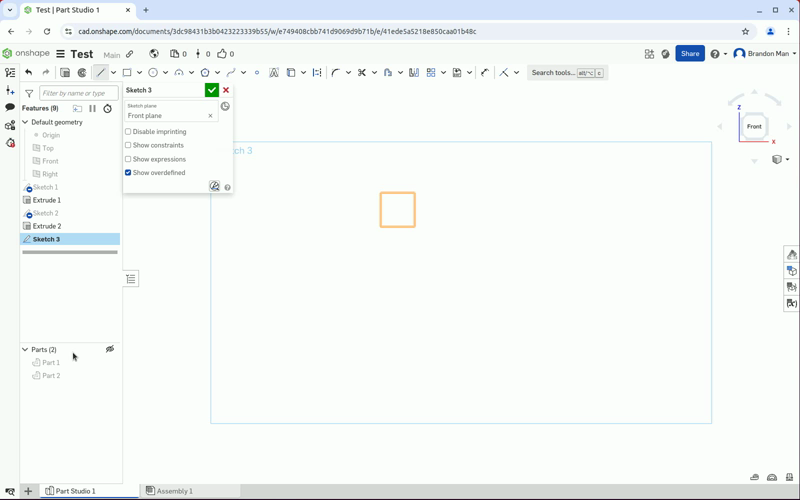
key_down(shift)
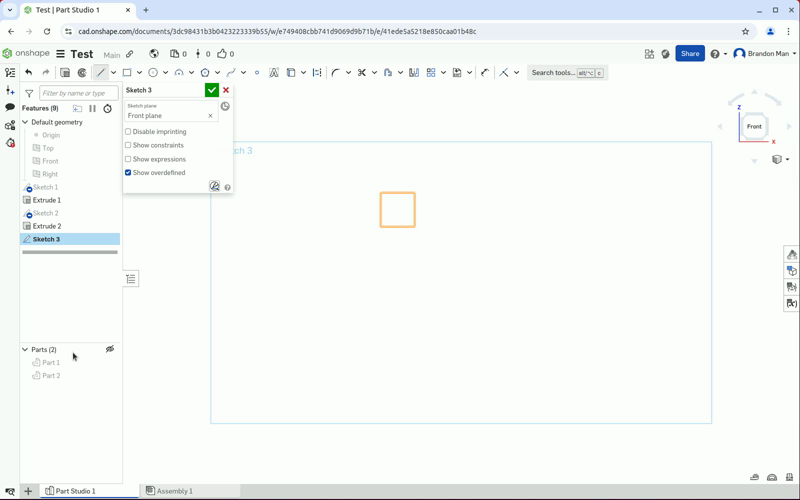
mouse_move(414, 226)
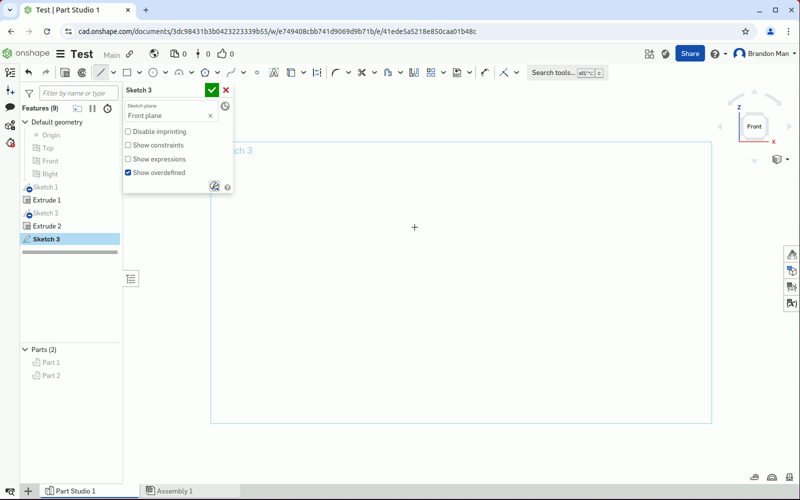
click(414, 226)
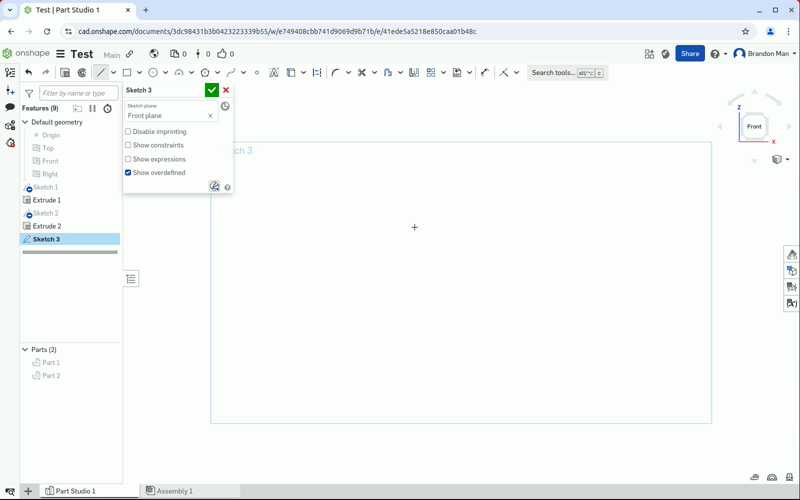
key_up(shift)
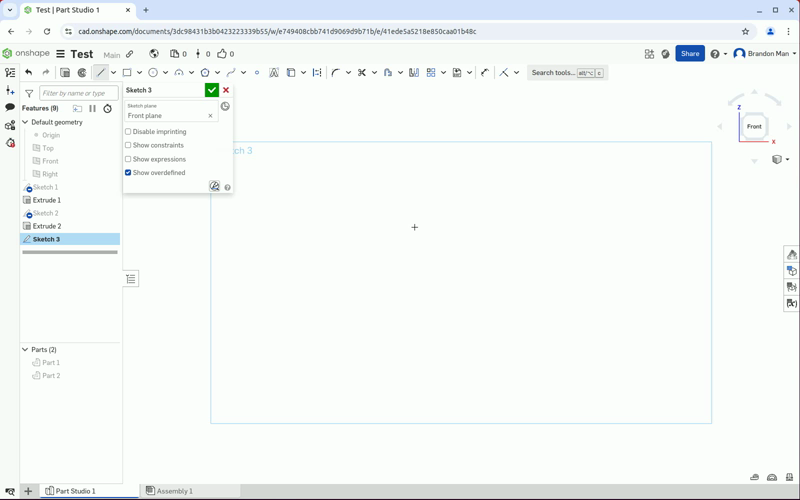
key_down(shift)
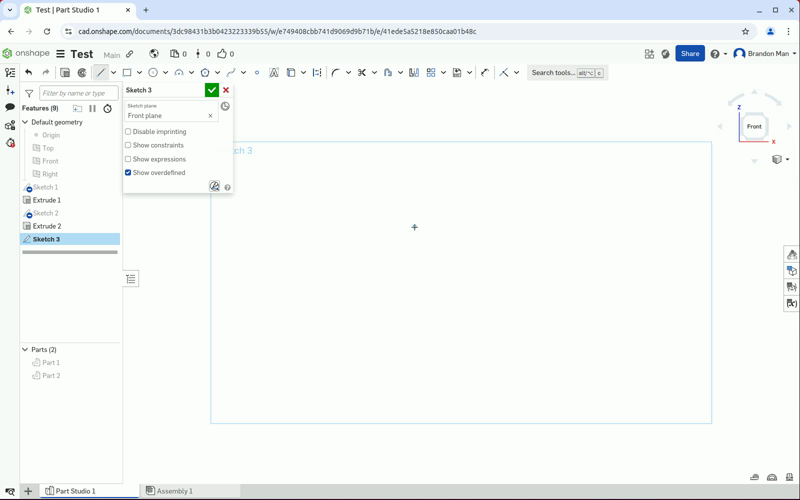
mouse_move(444, 226)
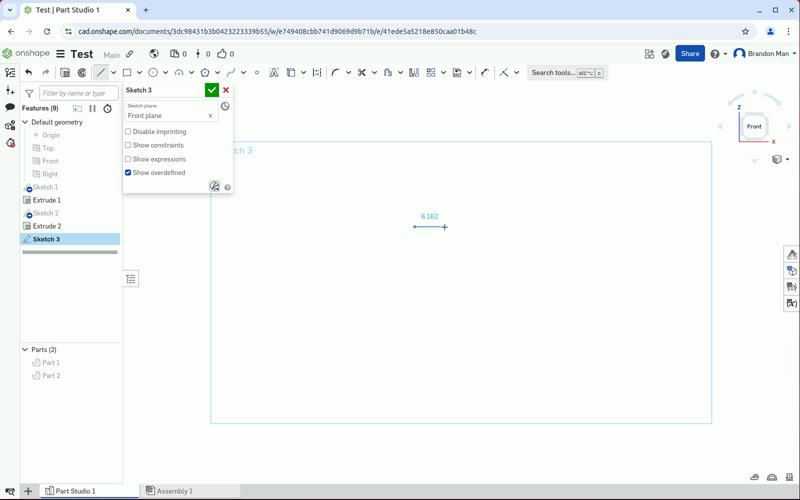
mouse_move(448, 226)
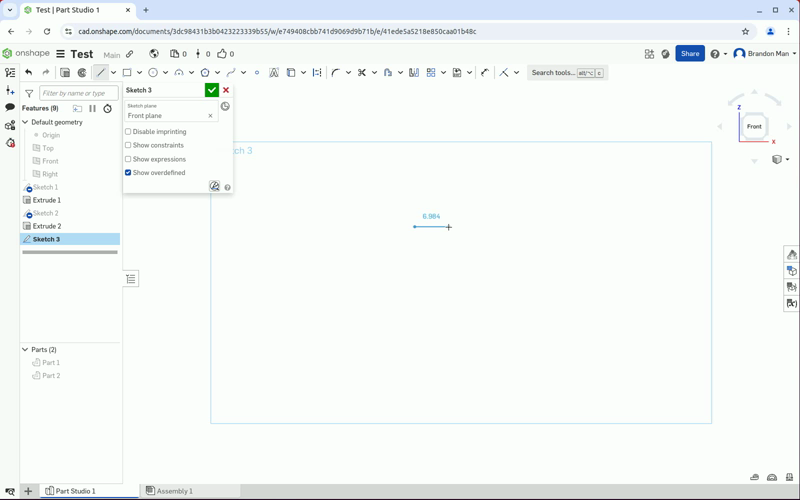
click(448, 226)
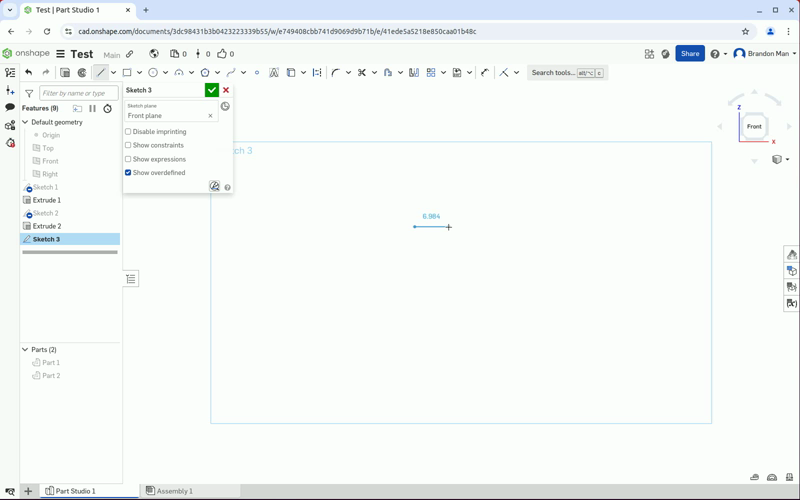
key_up(shift)
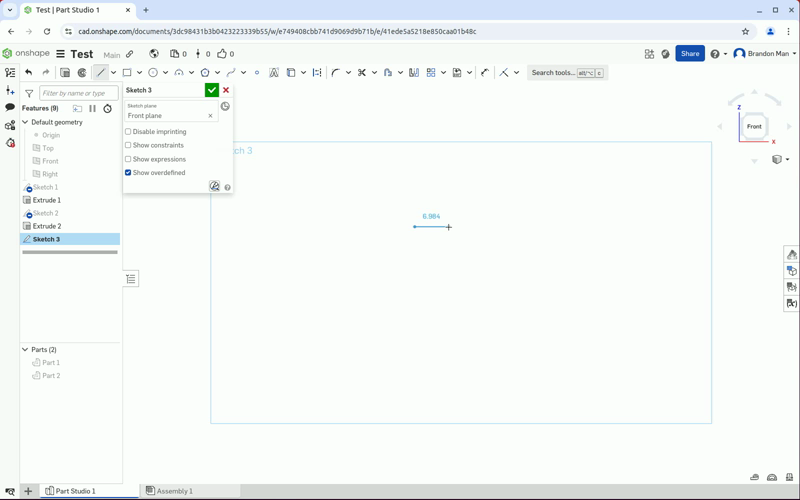
key_down(shift)
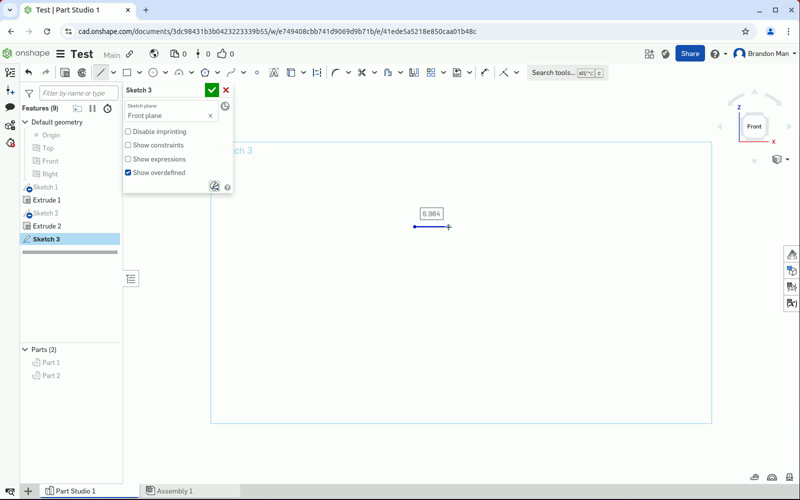
mouse_move(478, 226)
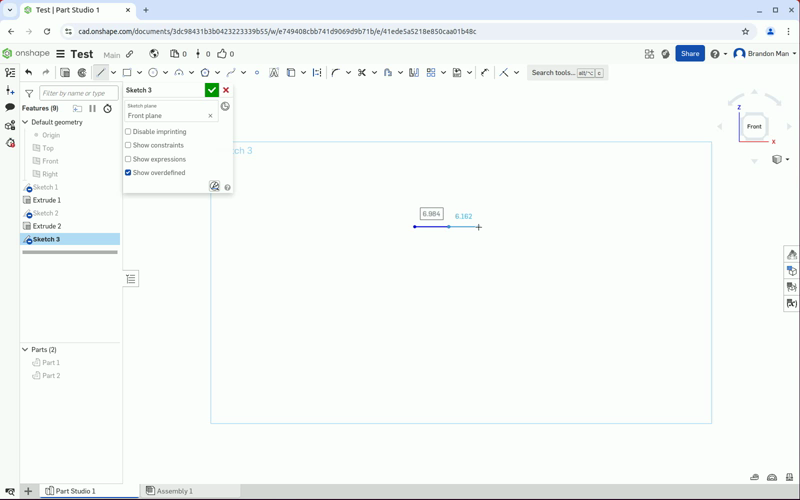
mouse_move(448, 192)
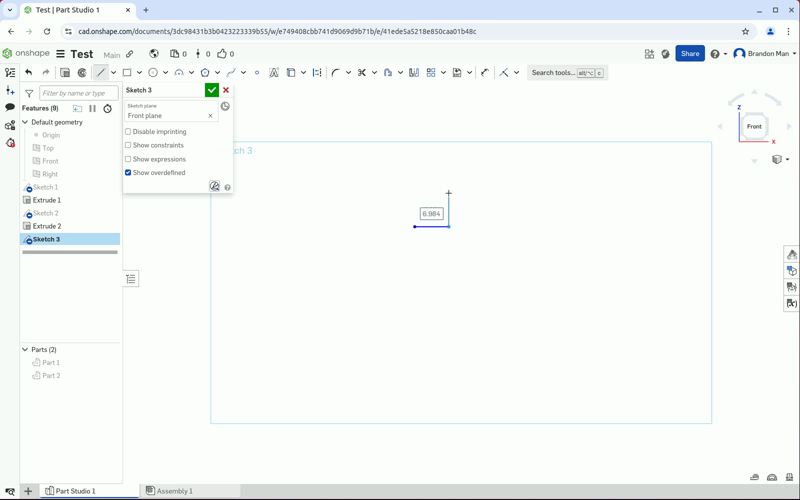
click(448, 192)
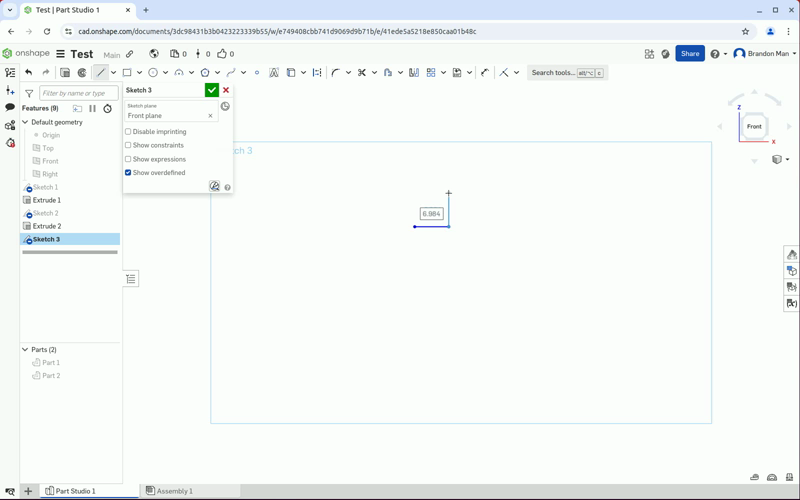
key_up(shift)
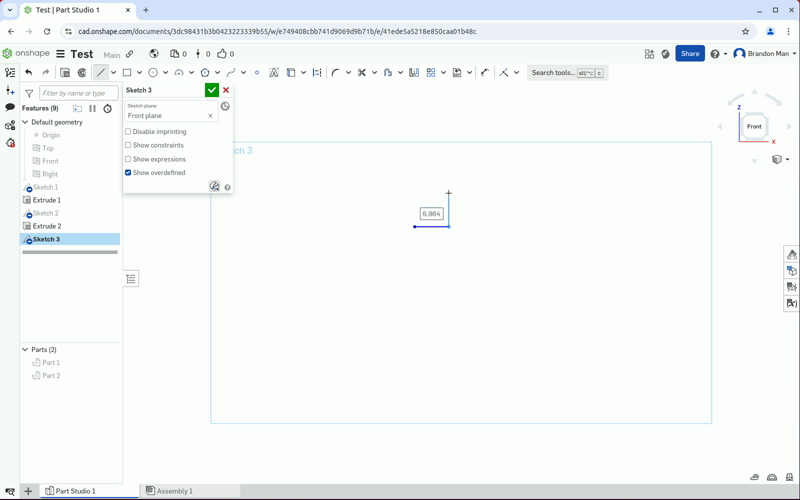
key_down(shift)
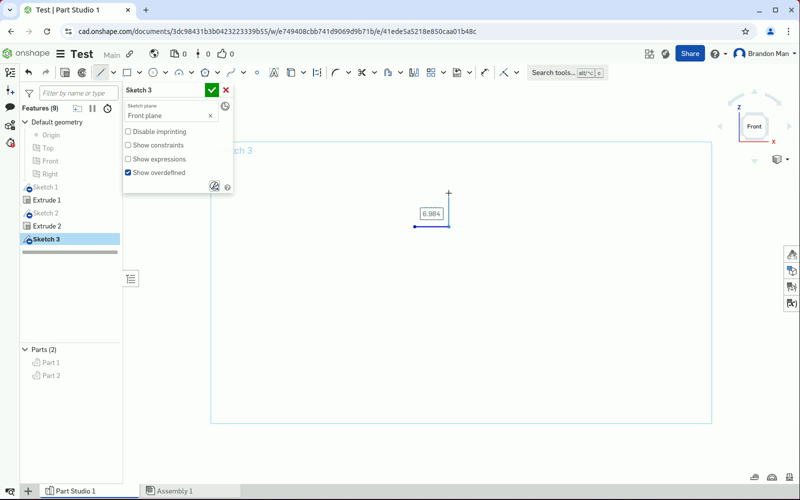
mouse_move(478, 192)
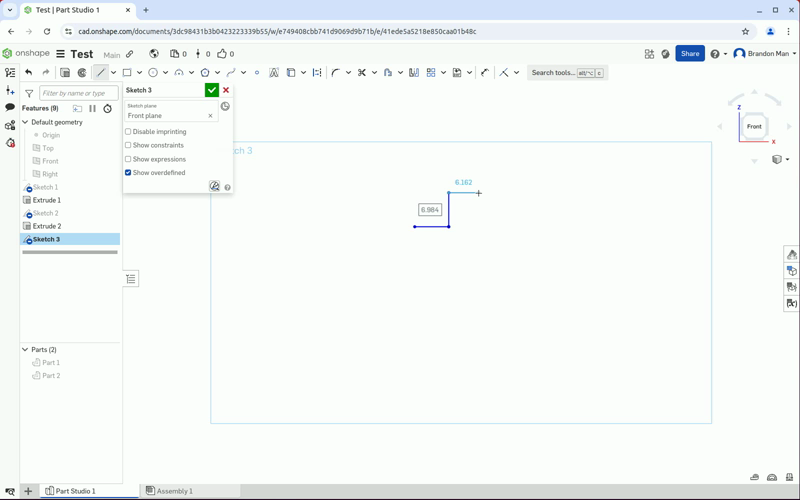
mouse_move(414, 192)
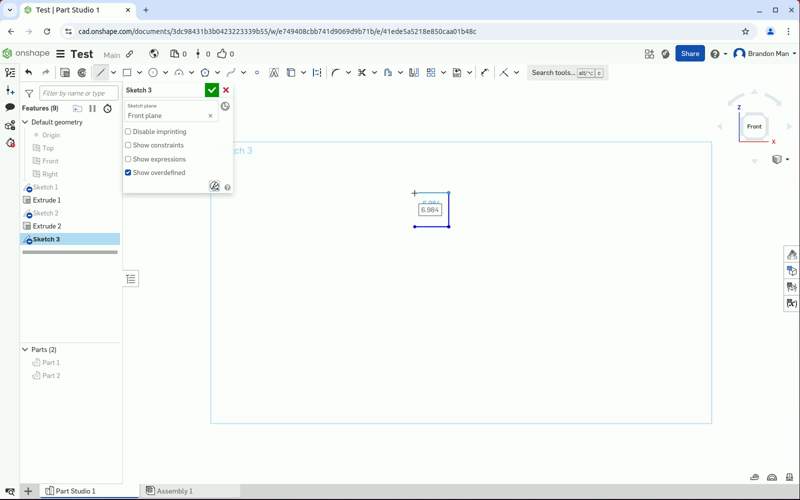
click(414, 192)
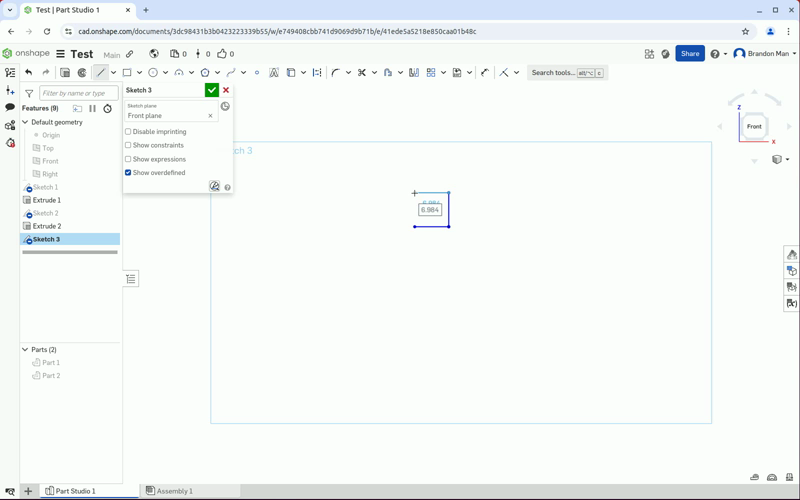
key_up(shift)
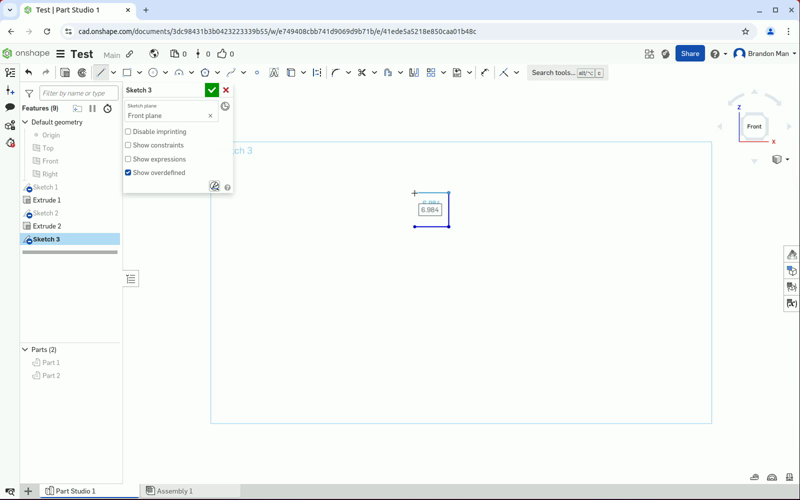
mouse_move(444, 192)
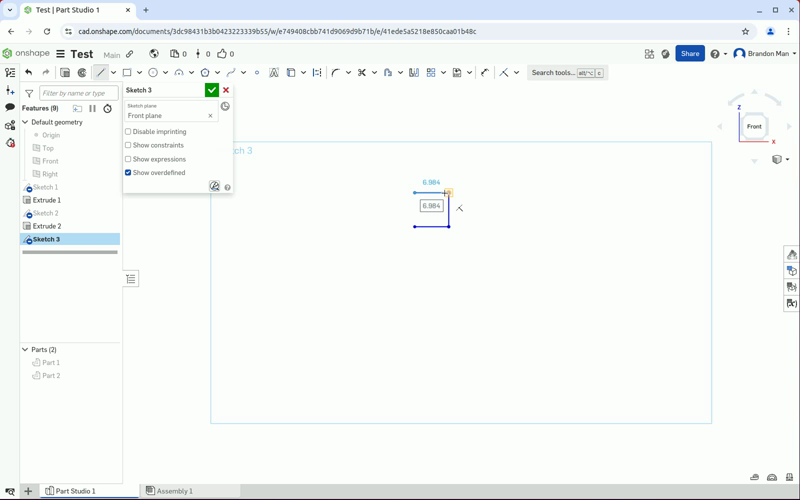
key_down(shift)
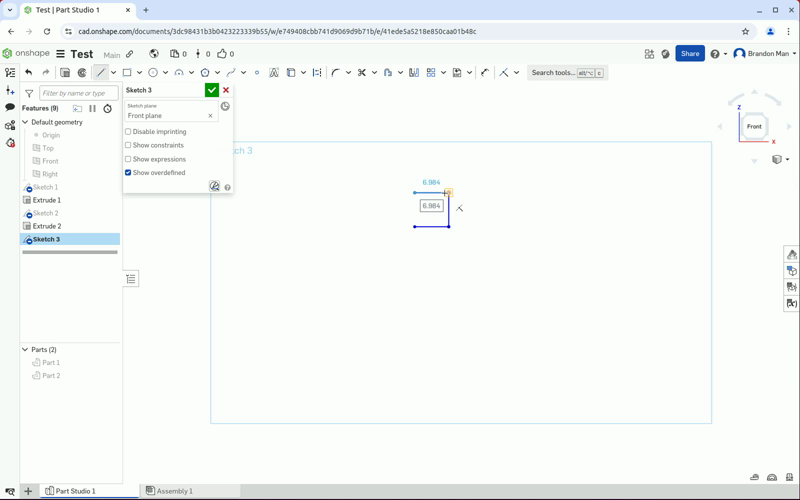
mouse_move(414, 226)
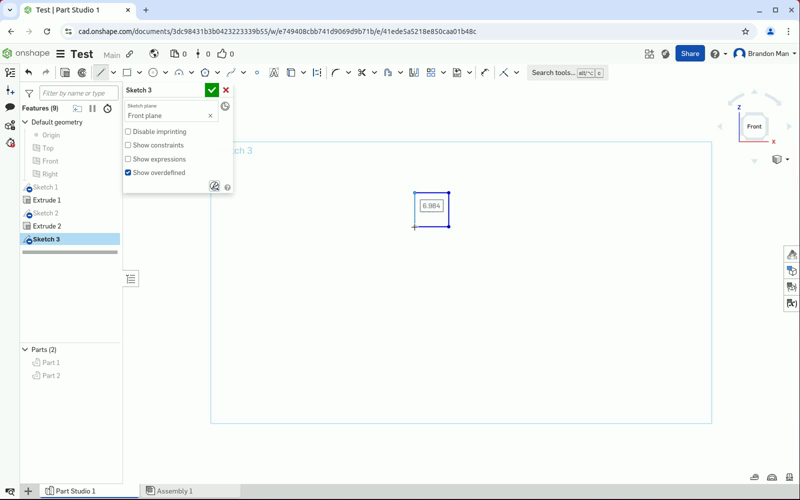
key_up(shift)
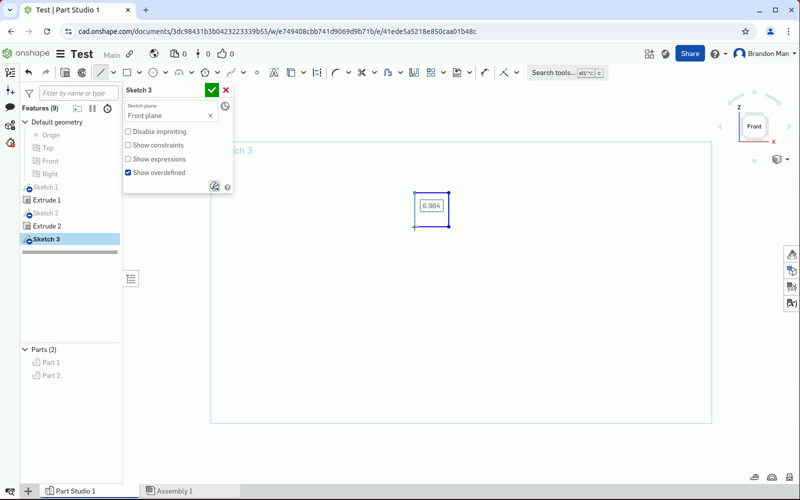
click(414, 226)
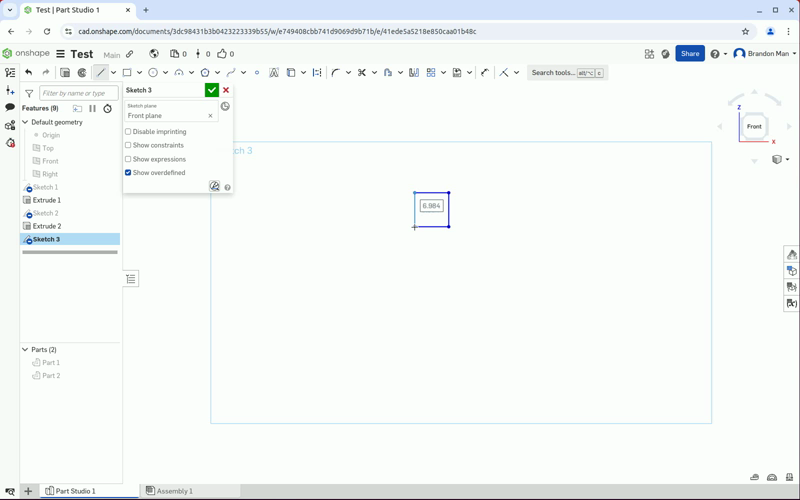
key(esc)
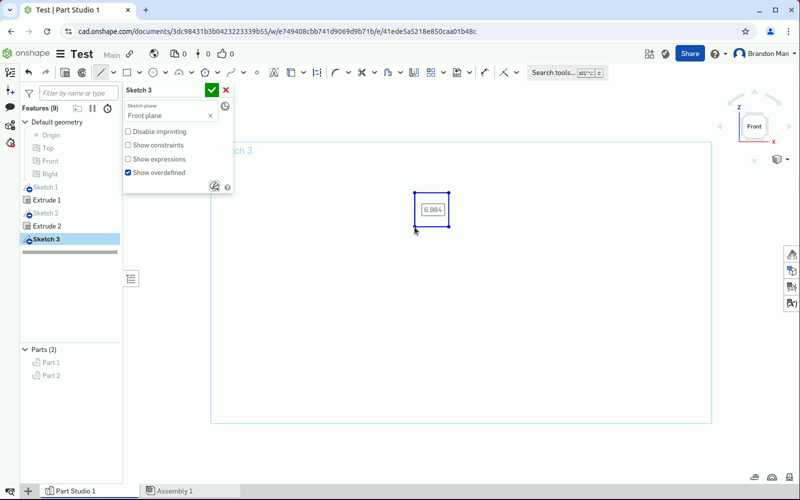
mouse_move(444, 204)
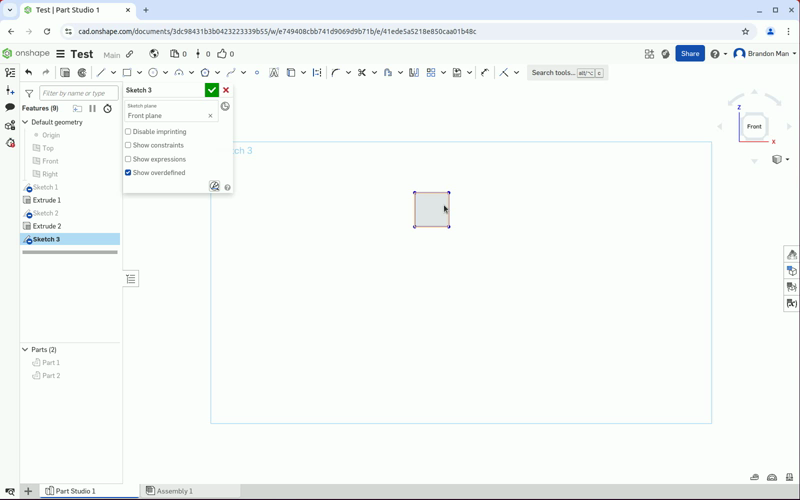
scroll(6)
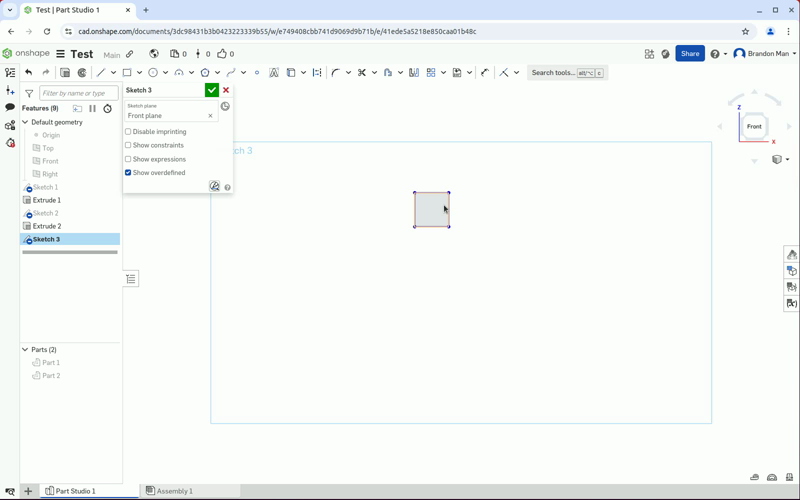
scroll(6)
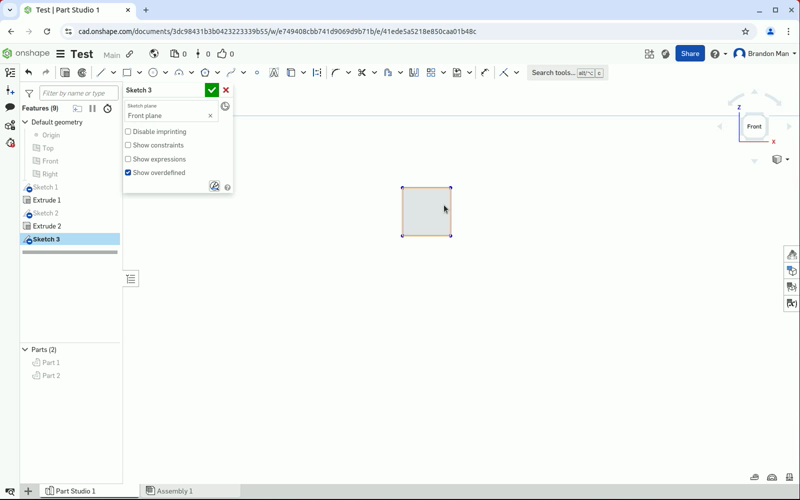
scroll(6)
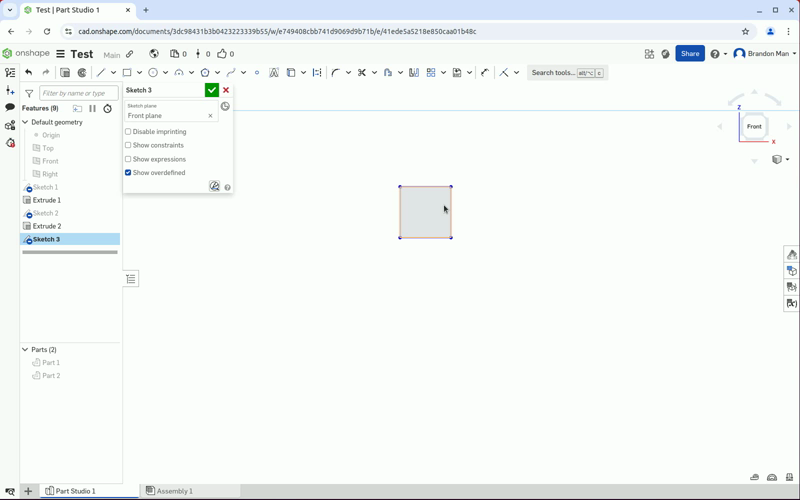
scroll(6)
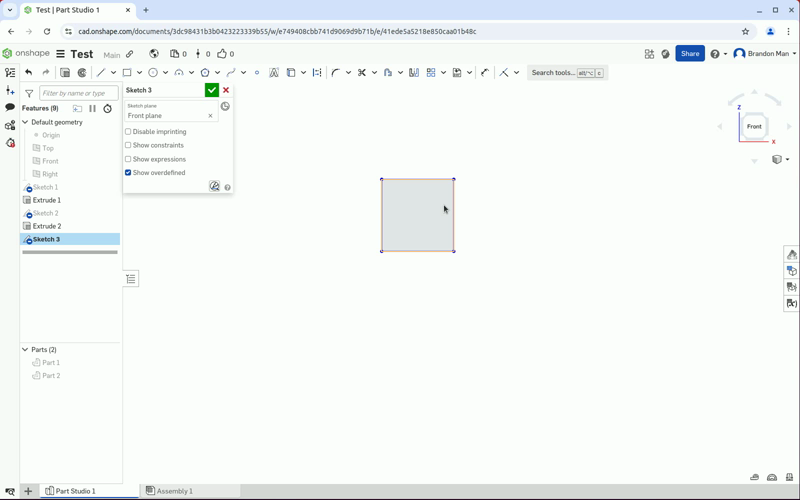
scroll(6)
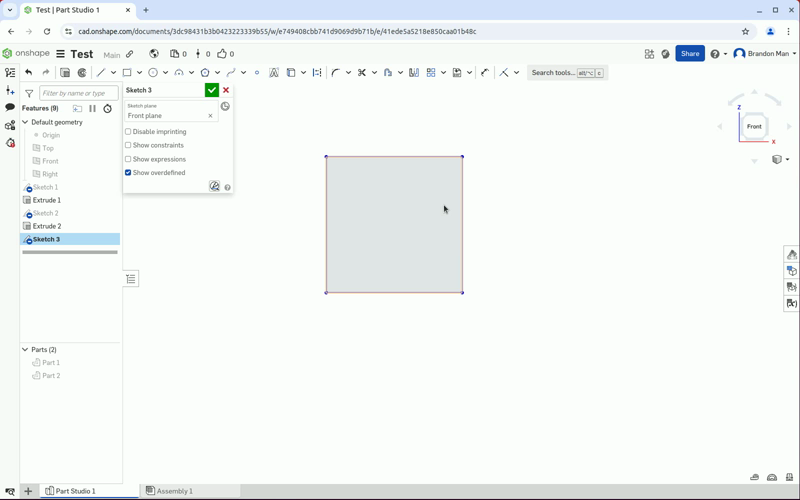
scroll(6)
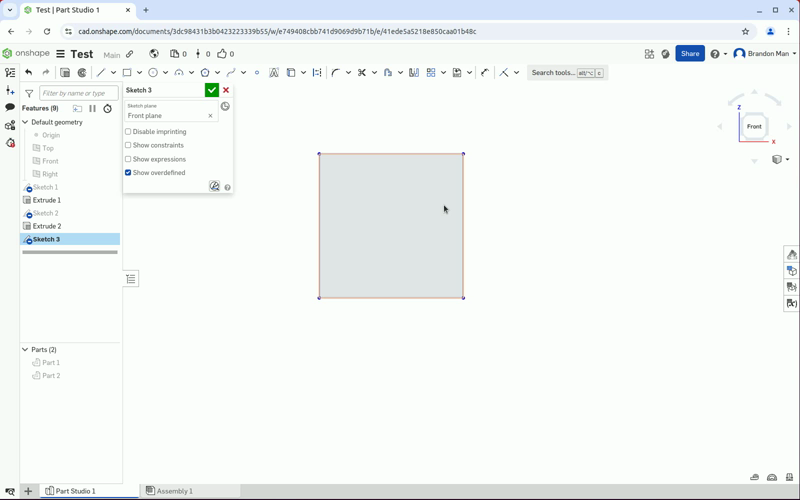
scroll(6)
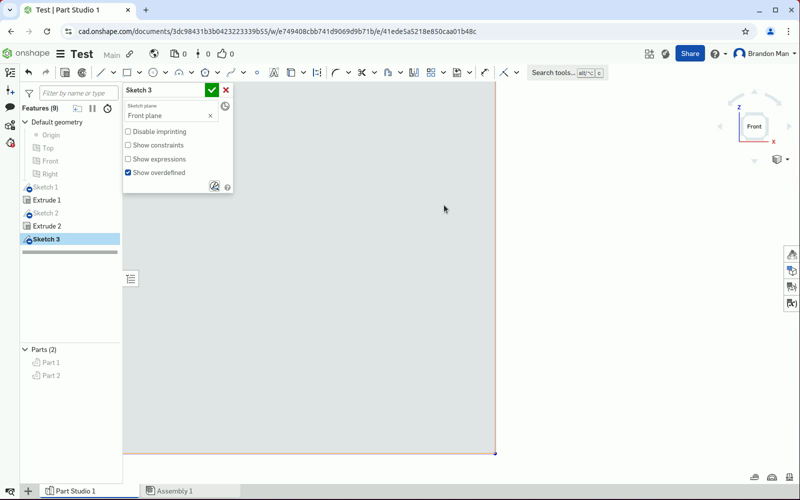
click(444, 204)
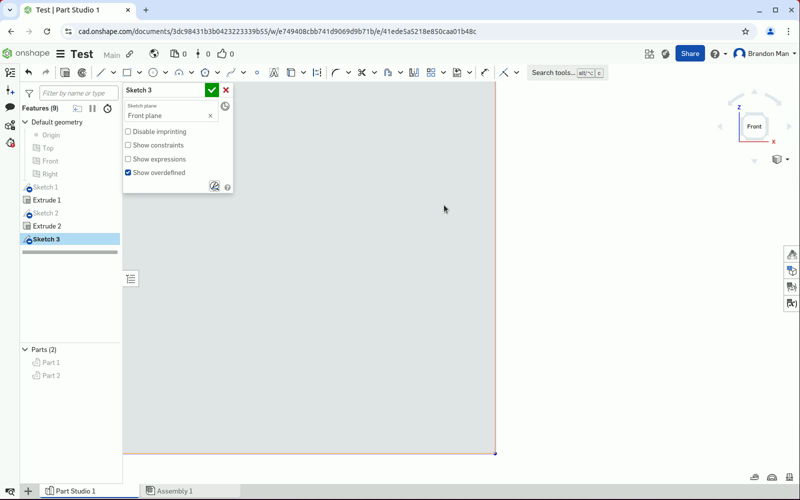
scroll(-6)
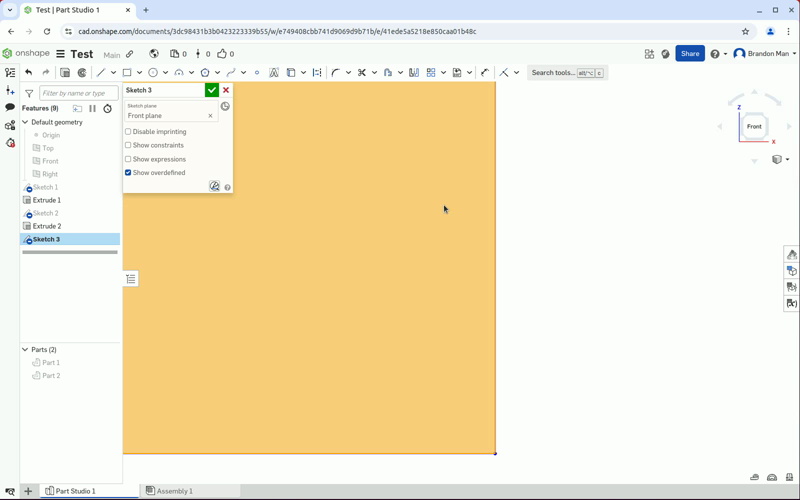
scroll(-6)
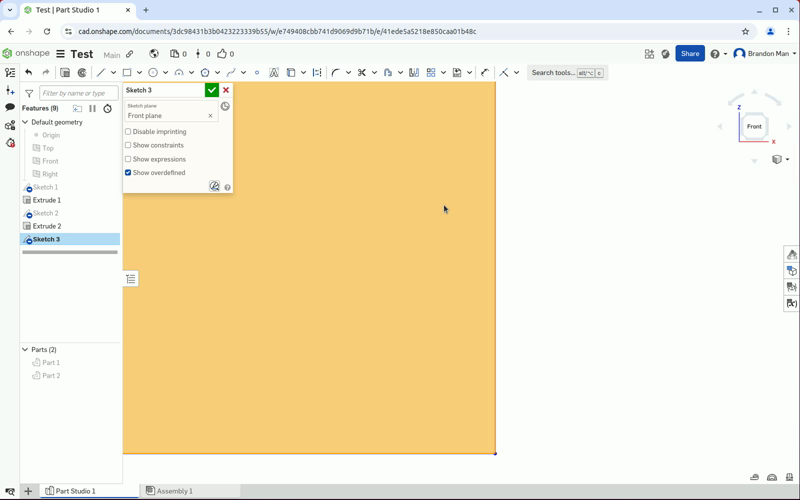
scroll(-6)
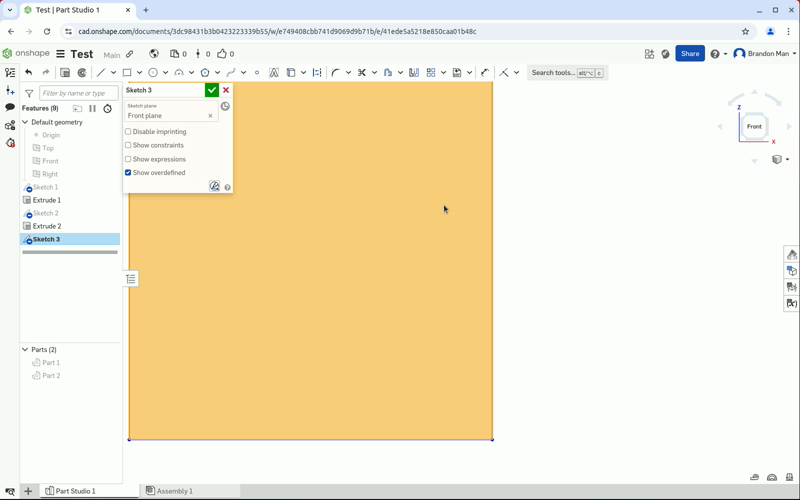
scroll(-6)
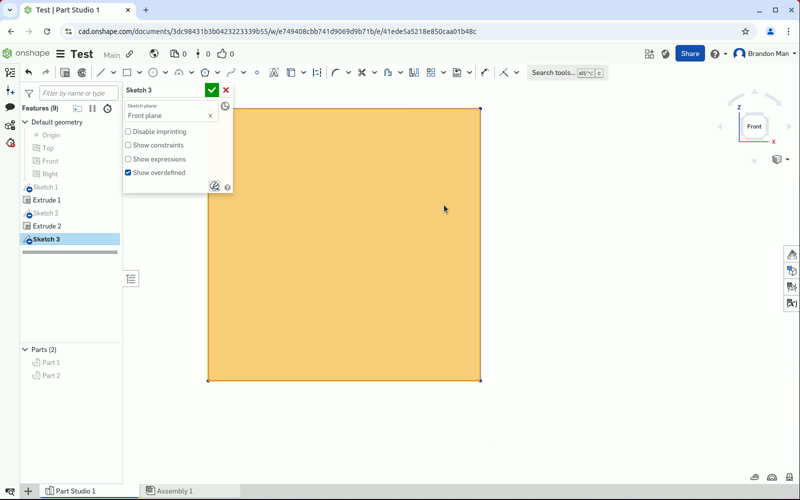
scroll(-6)
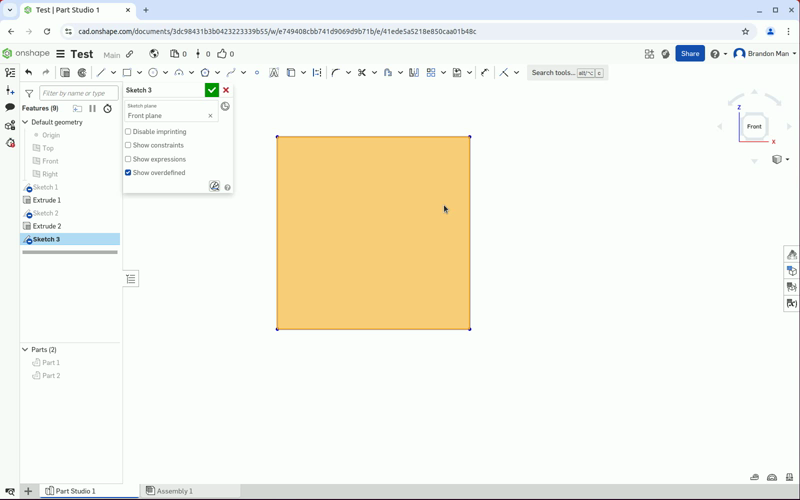
scroll(-6)
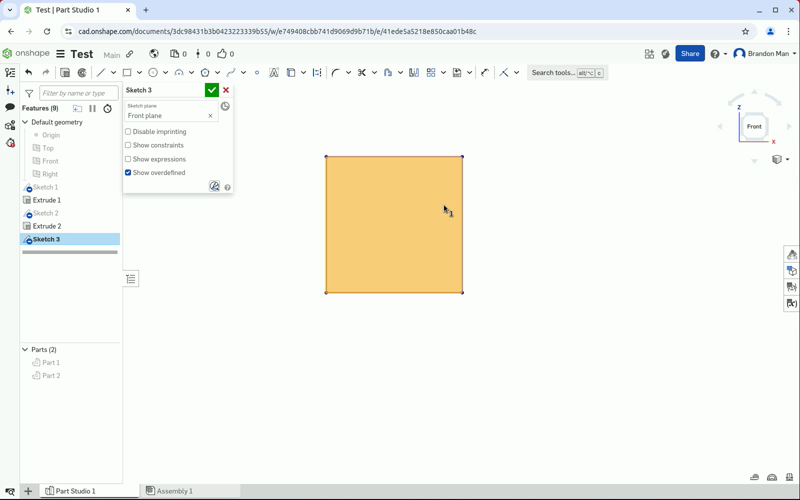
scroll(-6)
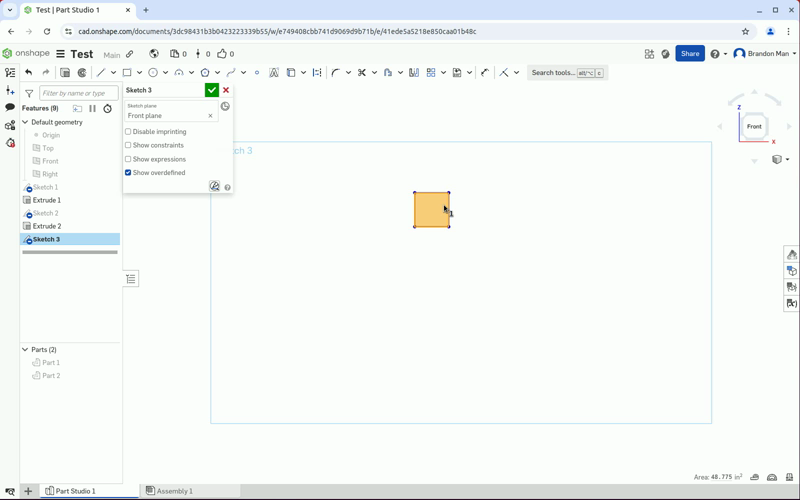
mouse_move(73, 352)
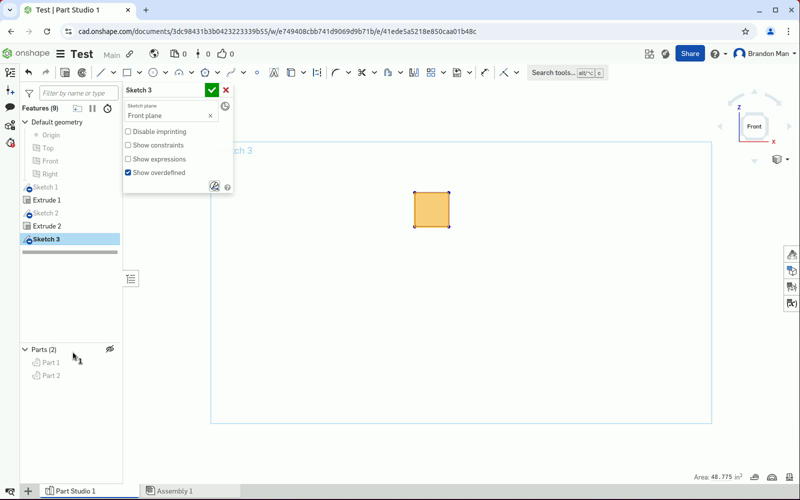
key(shift+y)
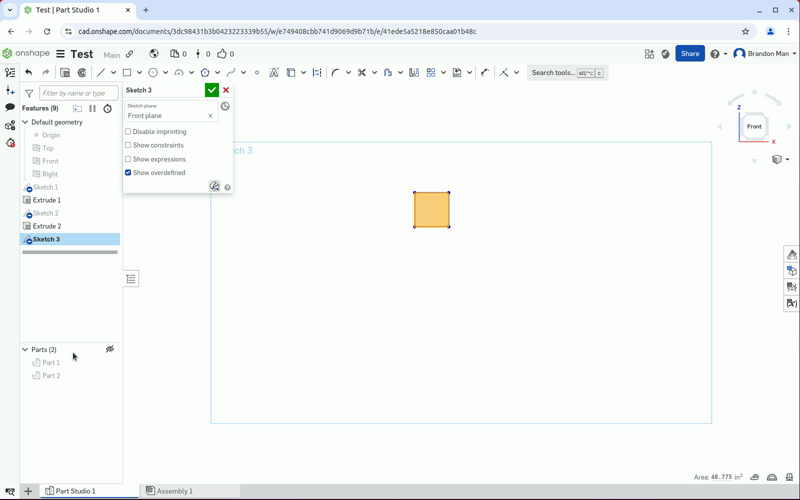
key(shift+e)
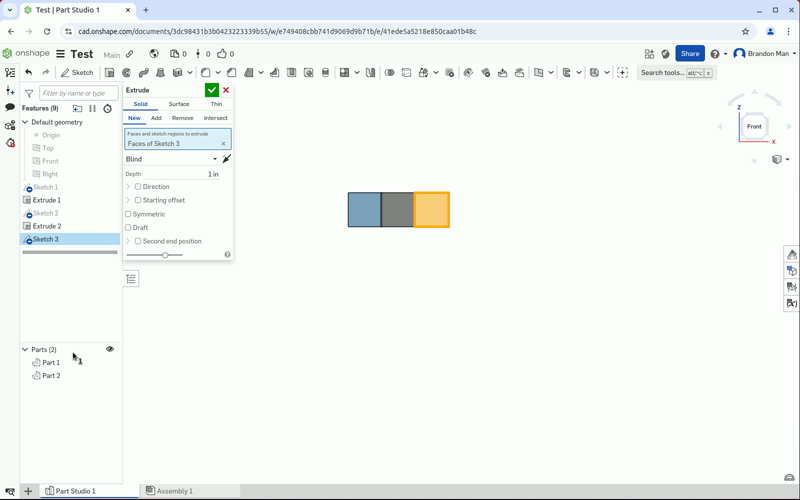
mouse_move(143, 106)
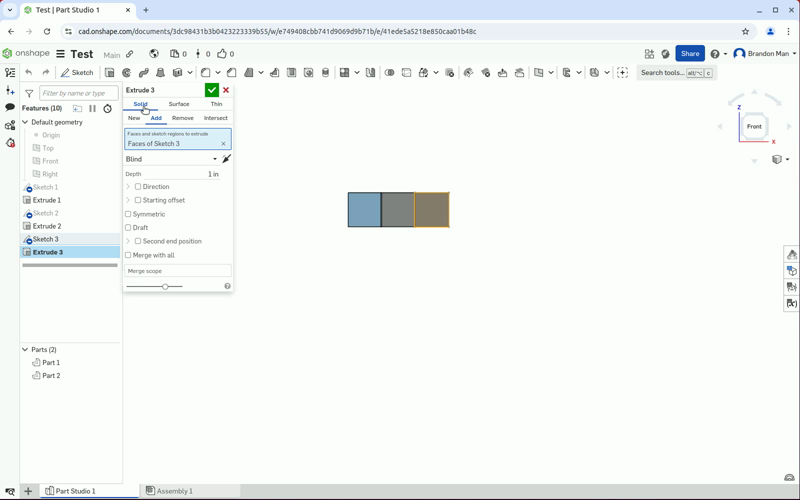
click(143, 106)
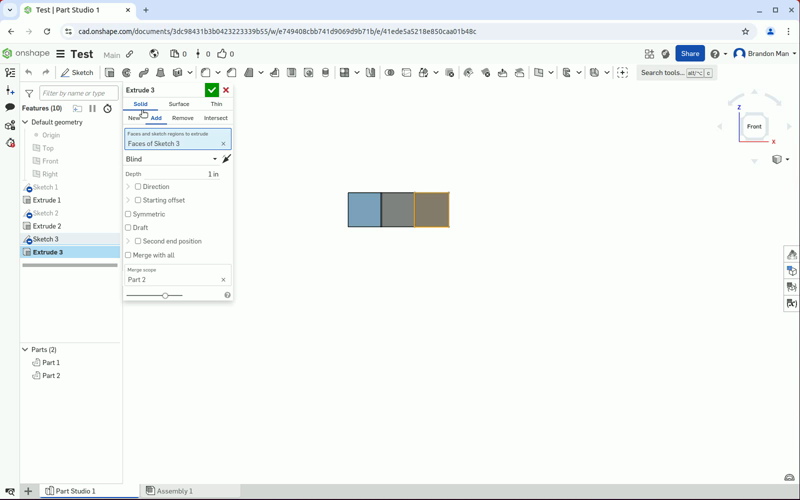
mouse_move(137, 120)
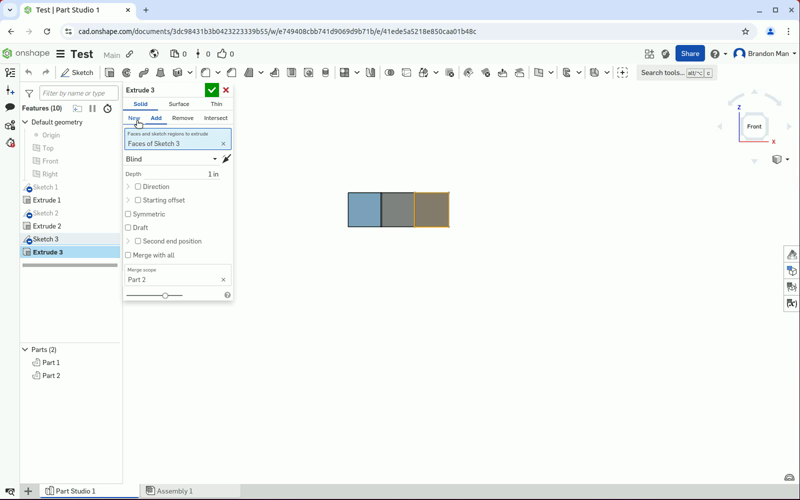
click(137, 120)
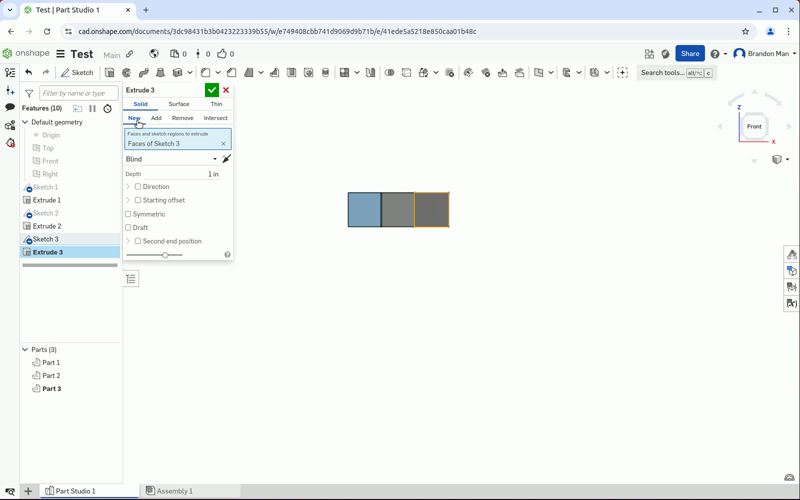
key(tab, 4)
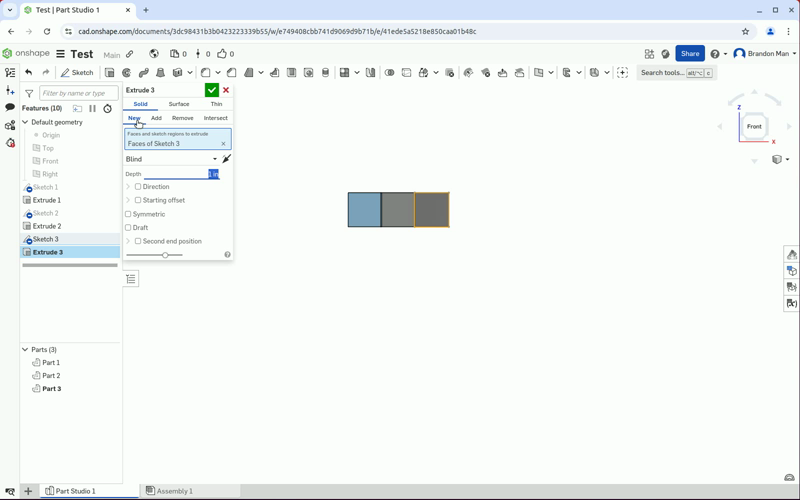
text(6.74)
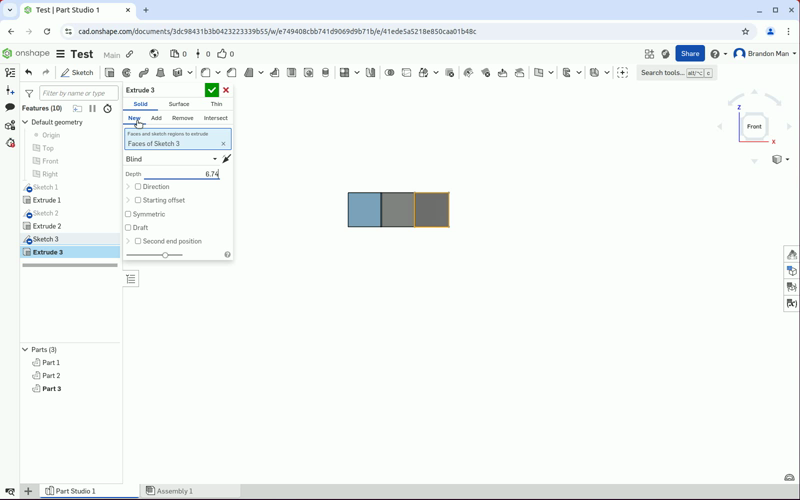
key(enter)
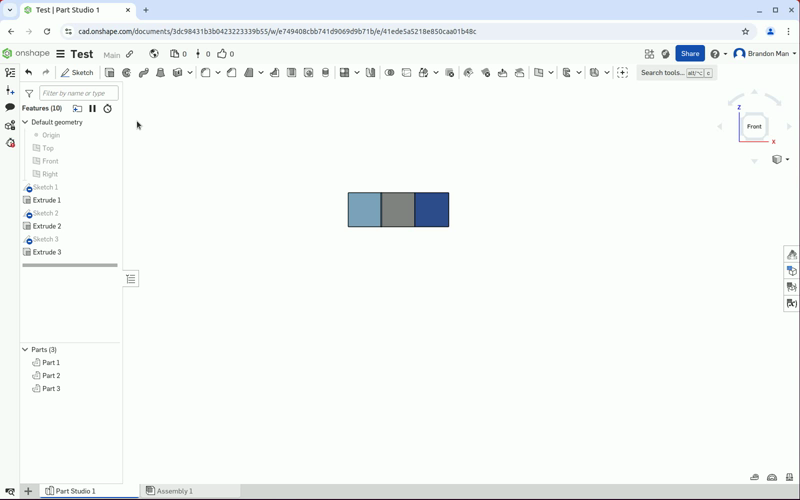
key(shift+h)
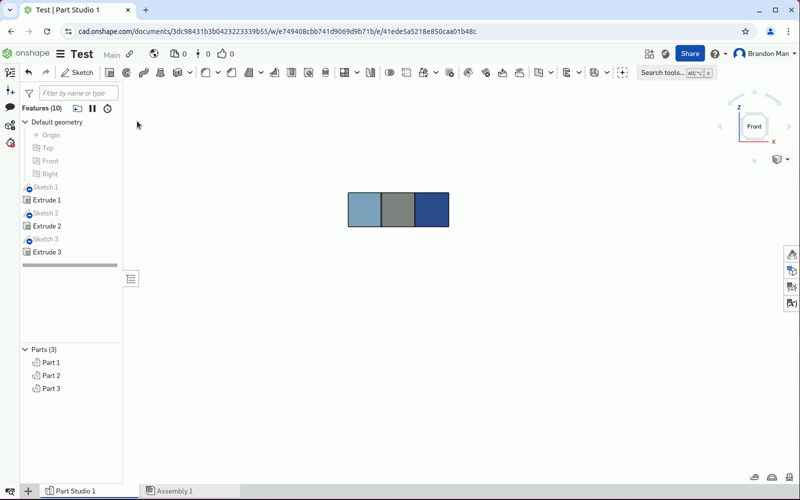
key(shift+h)
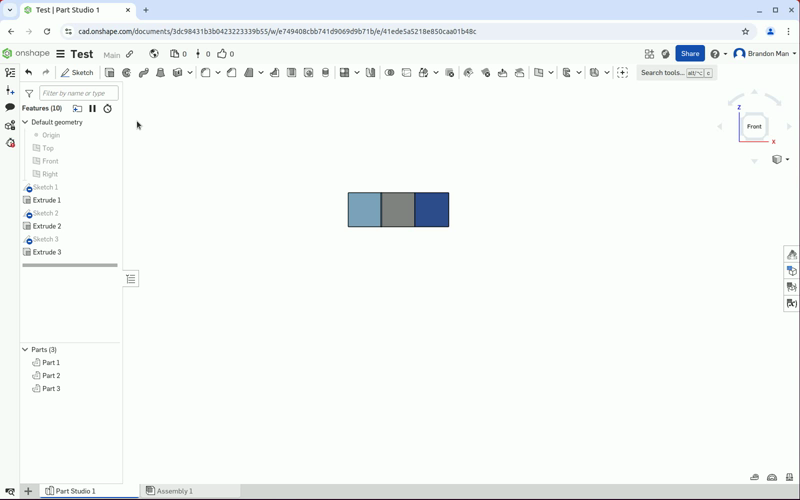
mouse_move(73, 189)
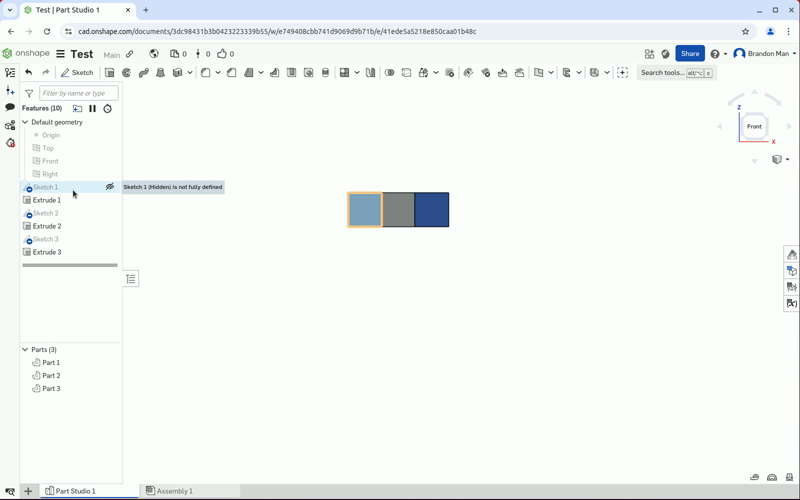
click(73, 189)
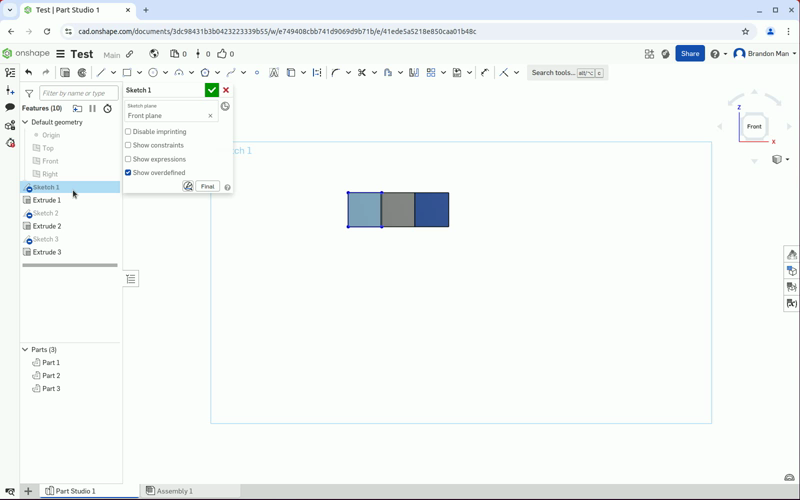
mouse_move(229, 92)
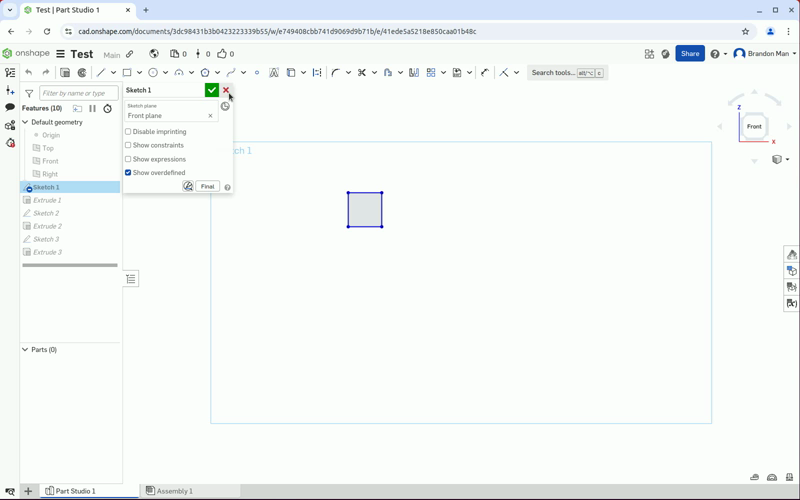
click(229, 92)
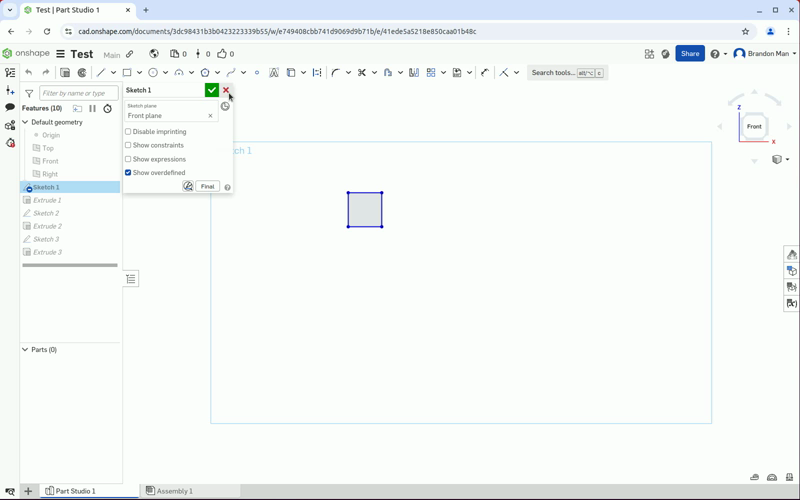
key(shift+s)
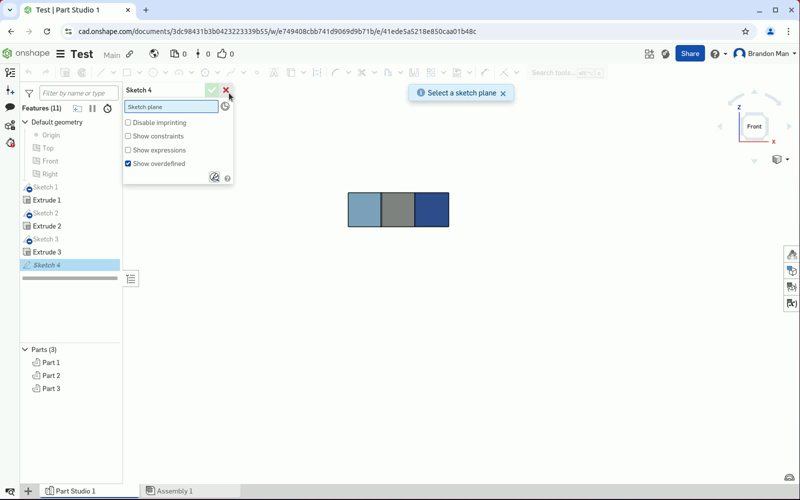
mouse_move(73, 163)
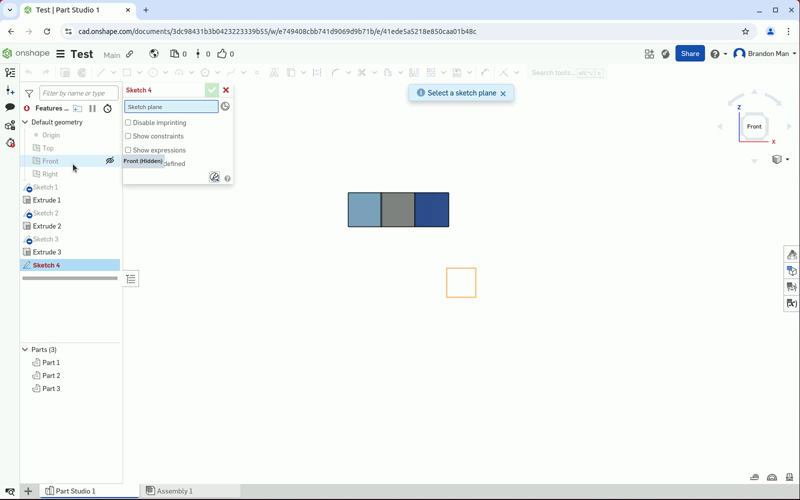
click(73, 163)
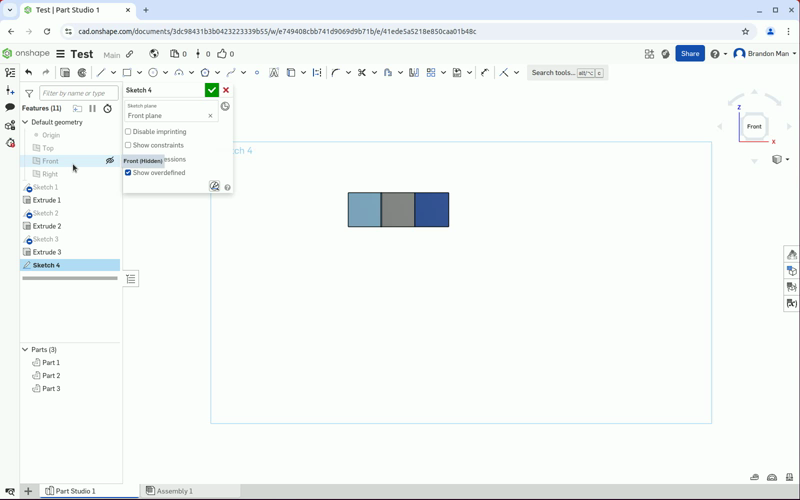
mouse_move(73, 352)
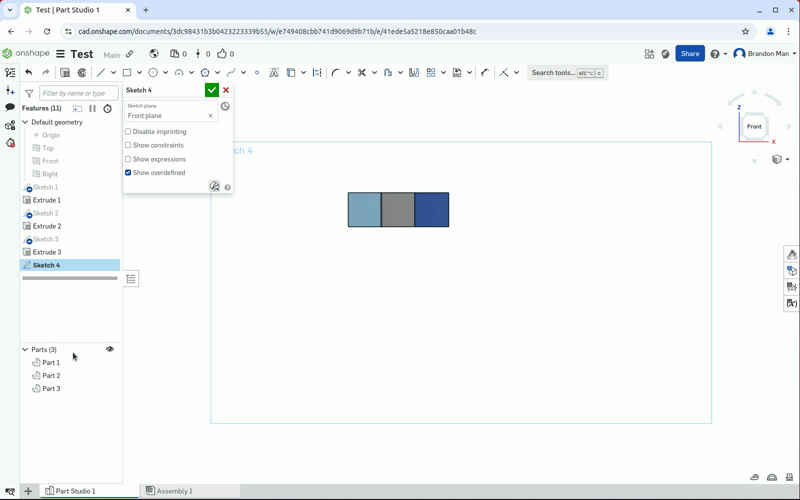
key(y)
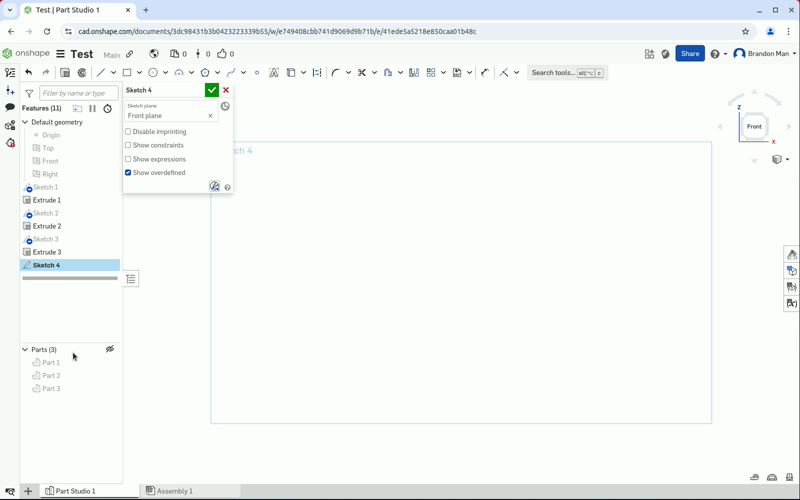
key(l)
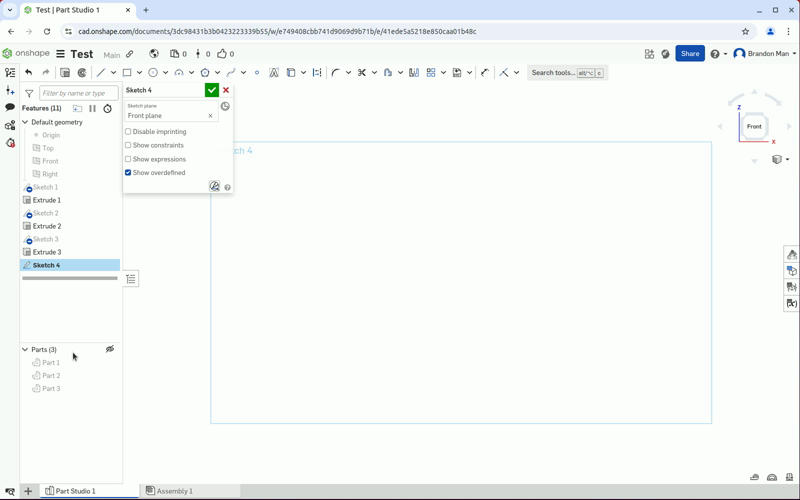
key_down(shift)
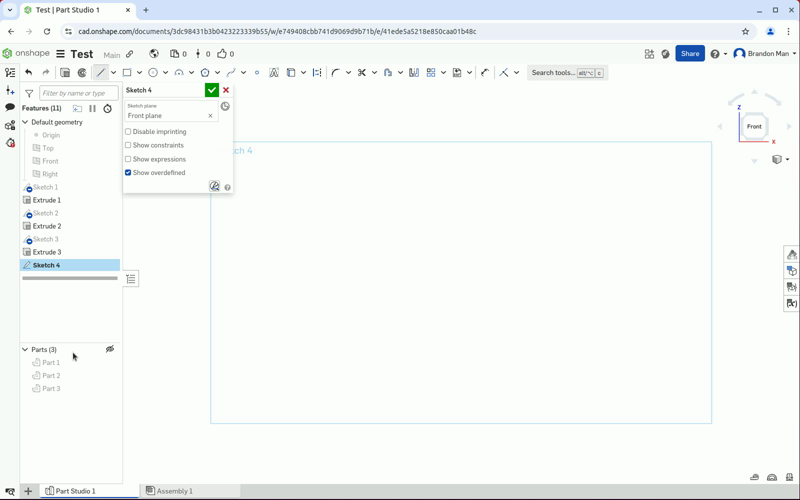
mouse_move(380, 259)
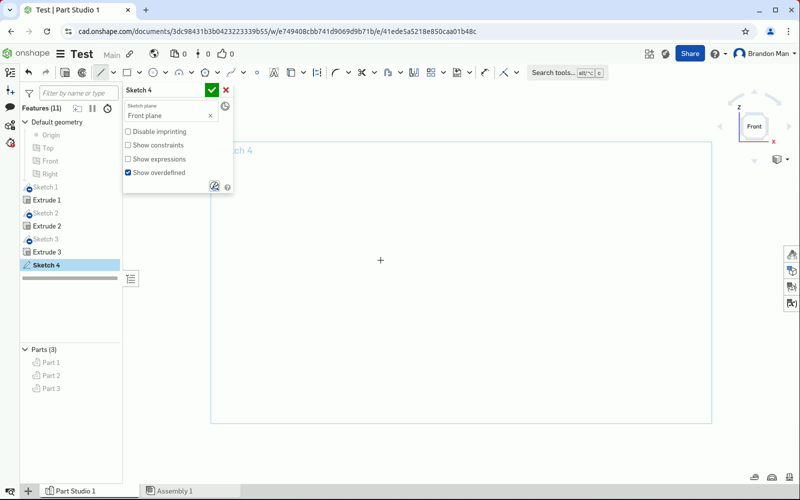
click(380, 259)
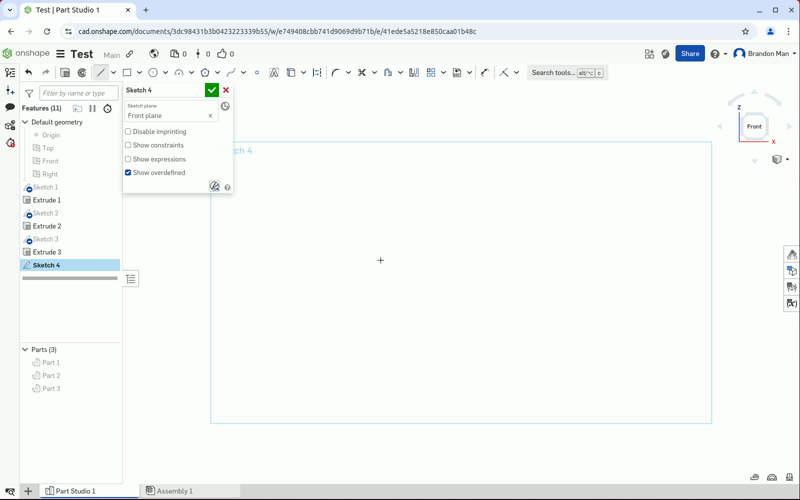
key_up(shift)
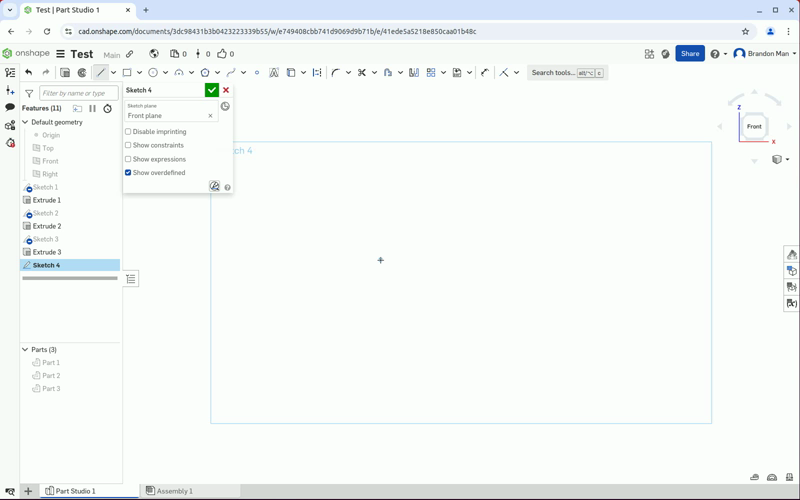
key_down(shift)
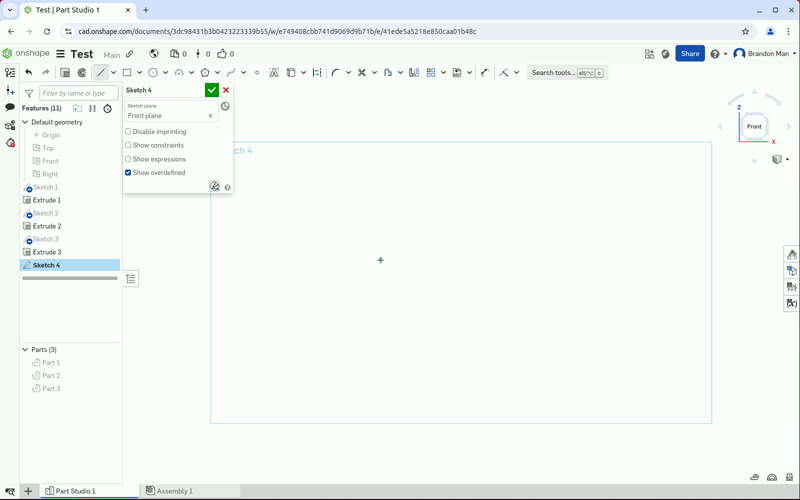
mouse_move(410, 259)
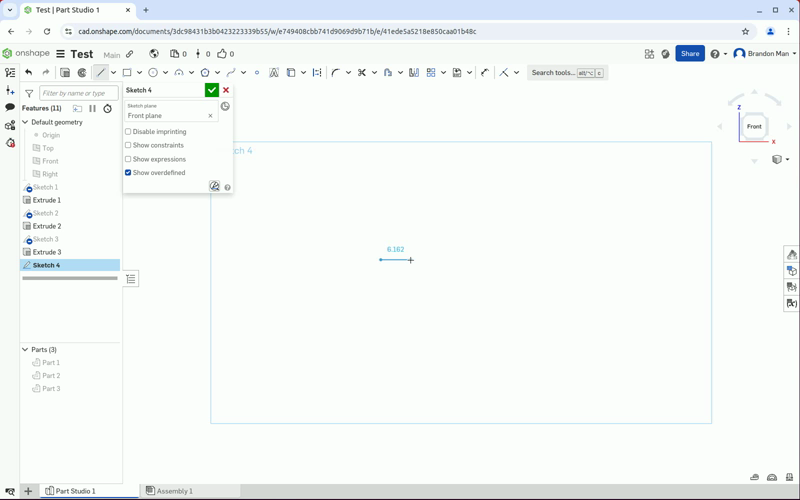
mouse_move(414, 259)
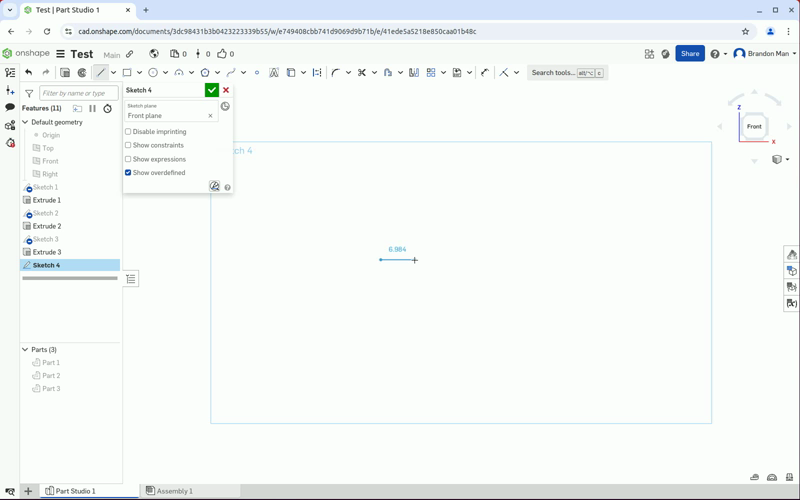
click(414, 259)
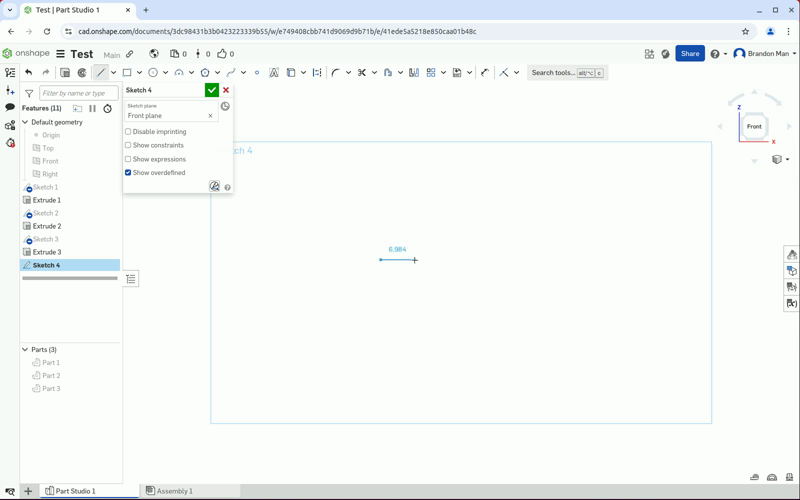
key_up(shift)
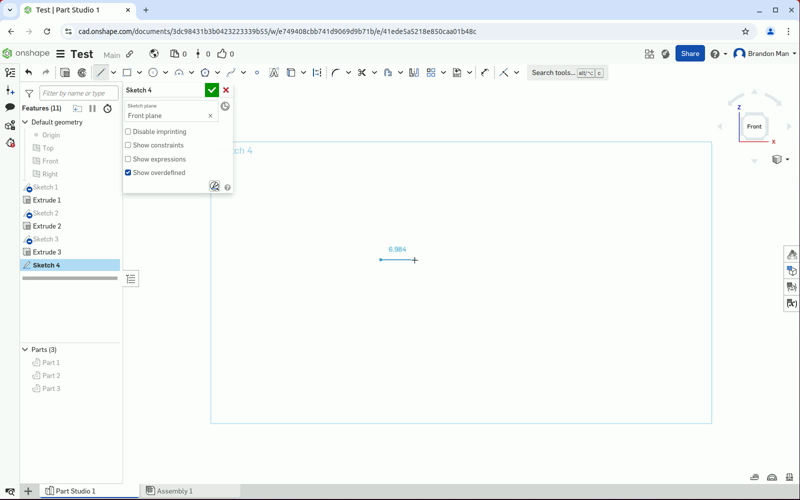
key_down(shift)
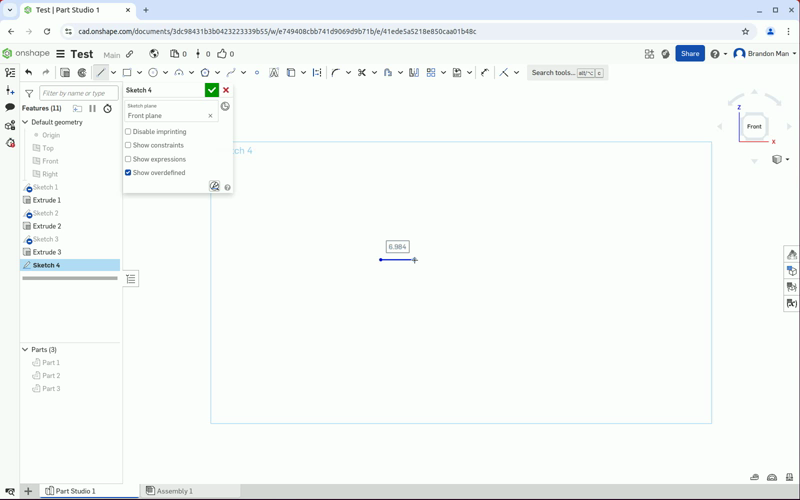
mouse_move(444, 259)
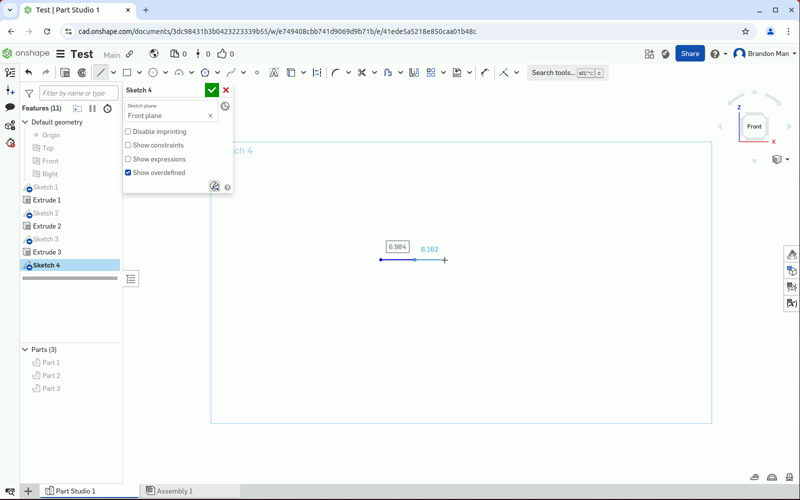
mouse_move(414, 225)
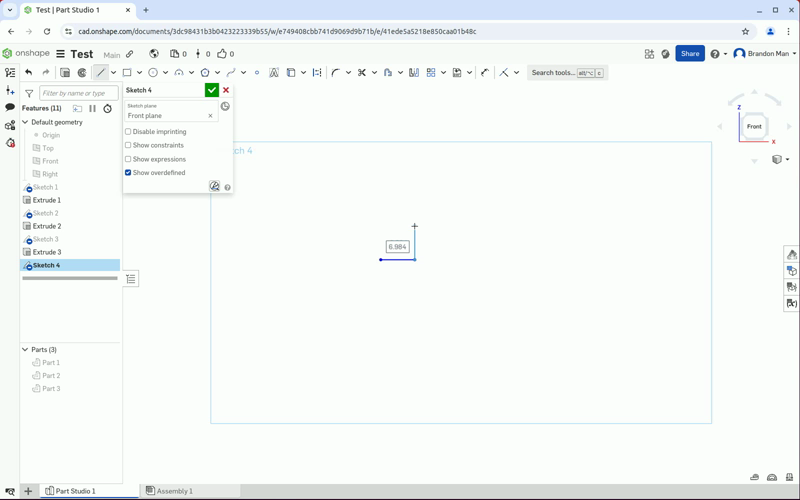
click(414, 225)
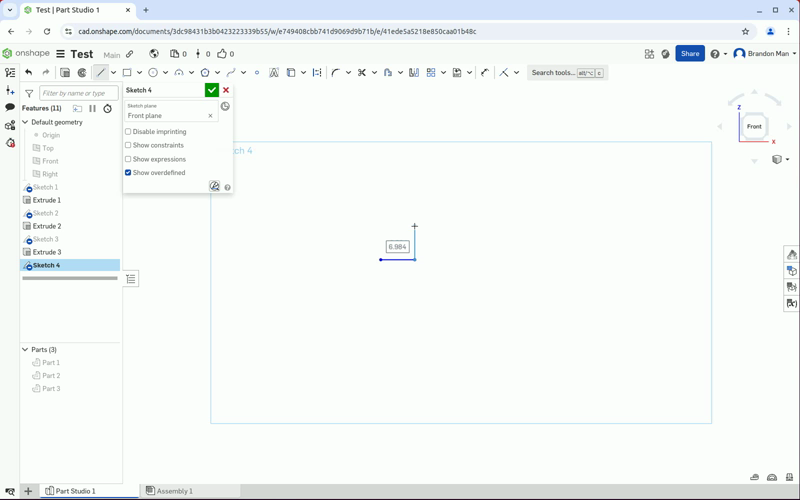
key_up(shift)
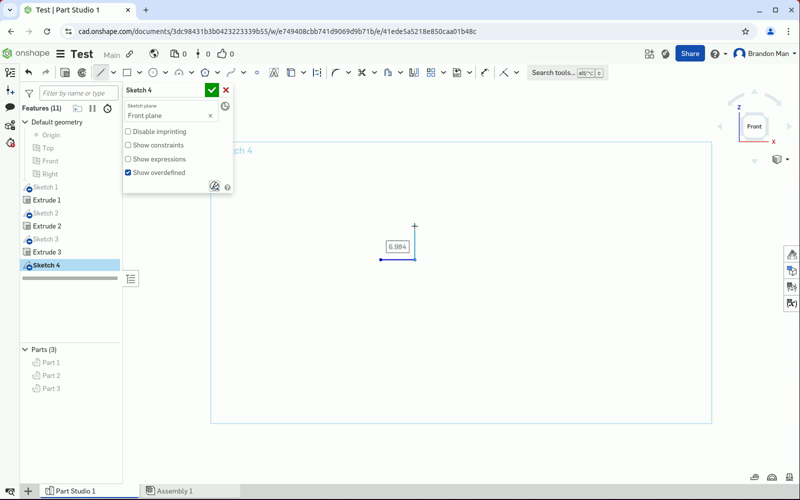
key_down(shift)
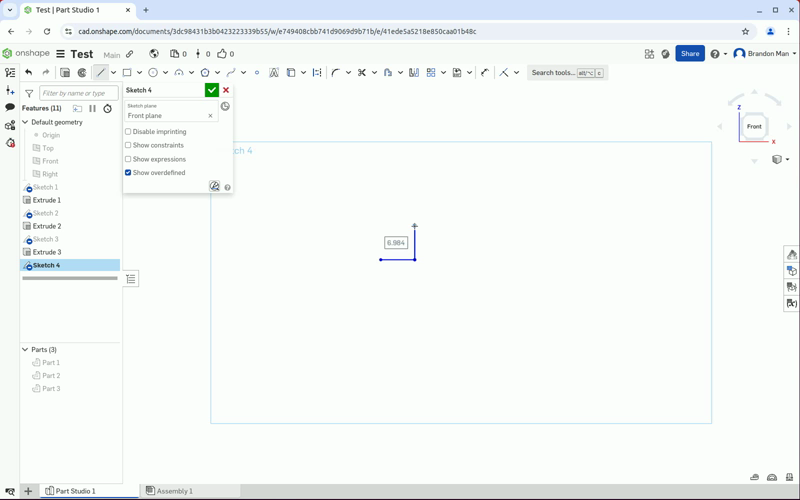
mouse_move(444, 225)
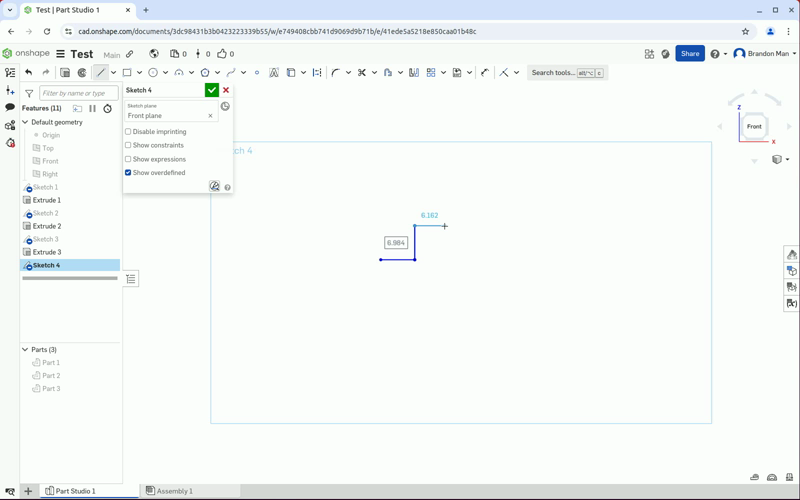
mouse_move(380, 225)
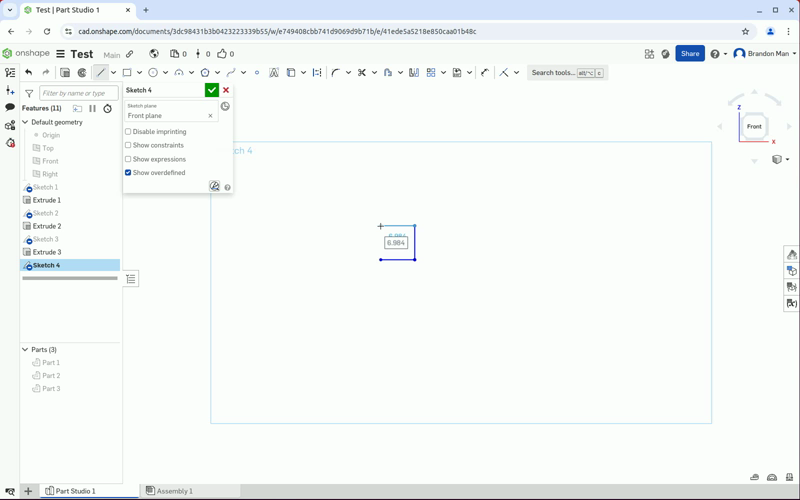
click(380, 225)
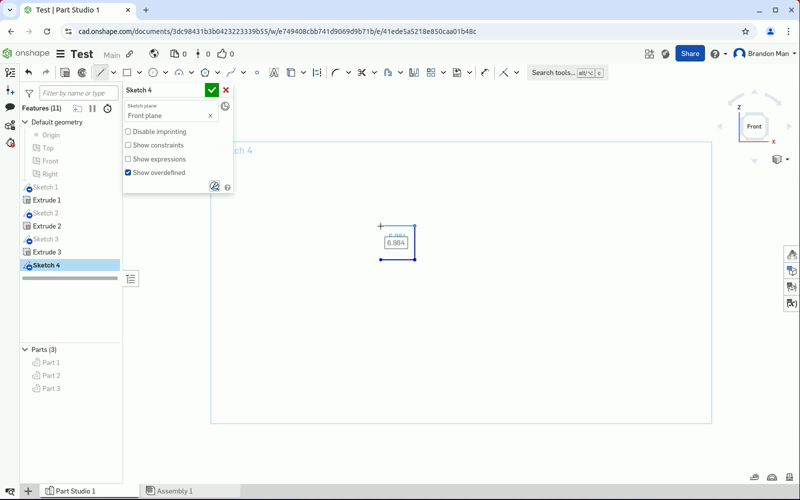
key_up(shift)
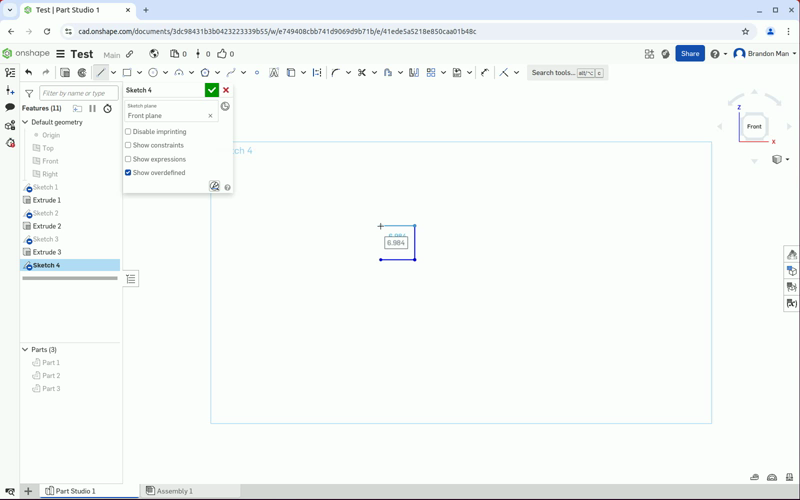
mouse_move(410, 225)
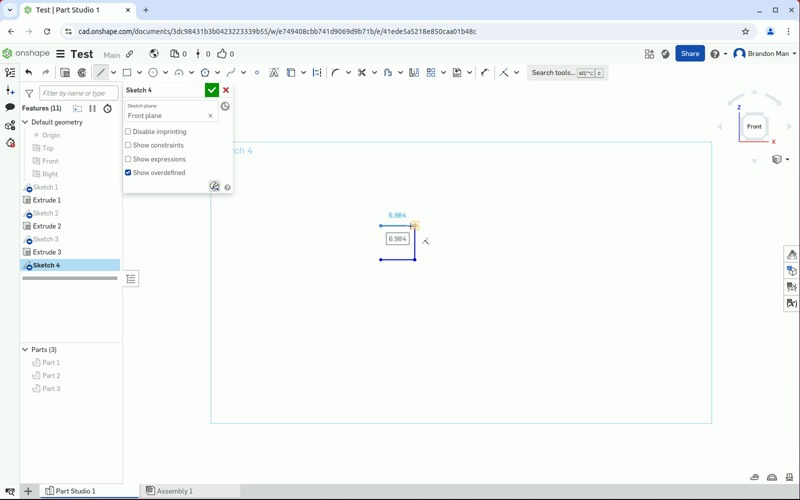
key_down(shift)
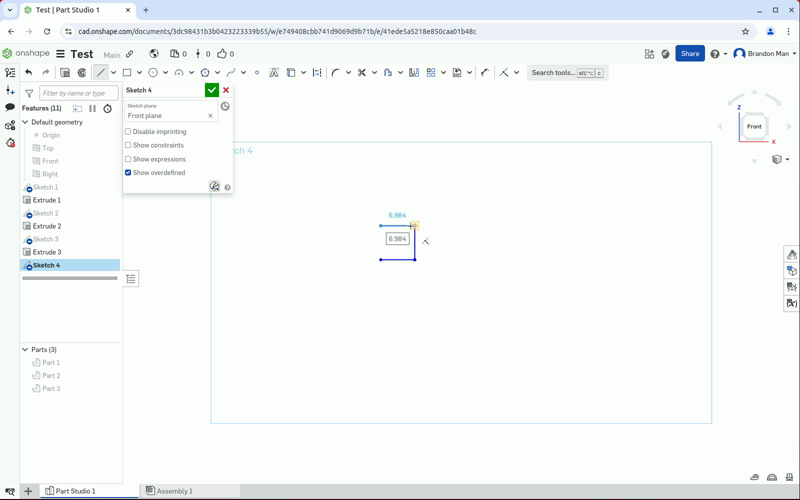
mouse_move(380, 259)
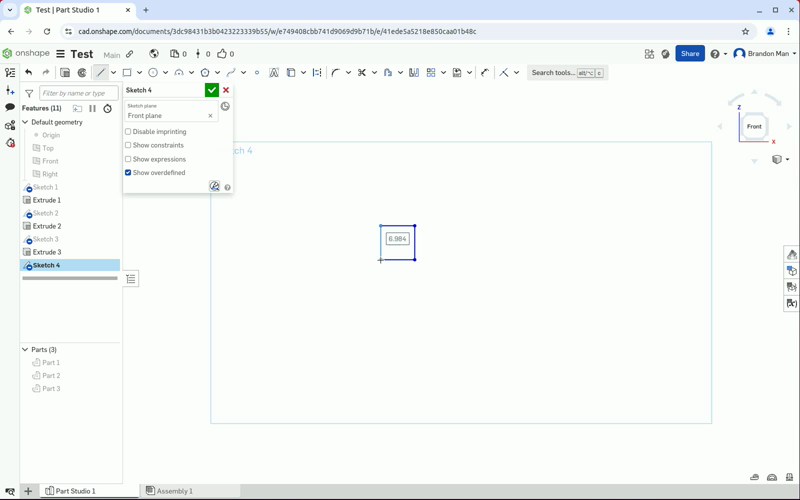
key_up(shift)
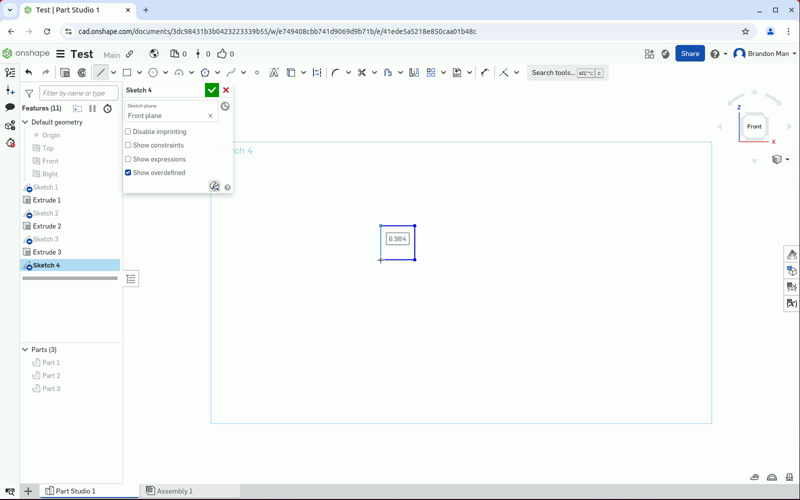
click(380, 259)
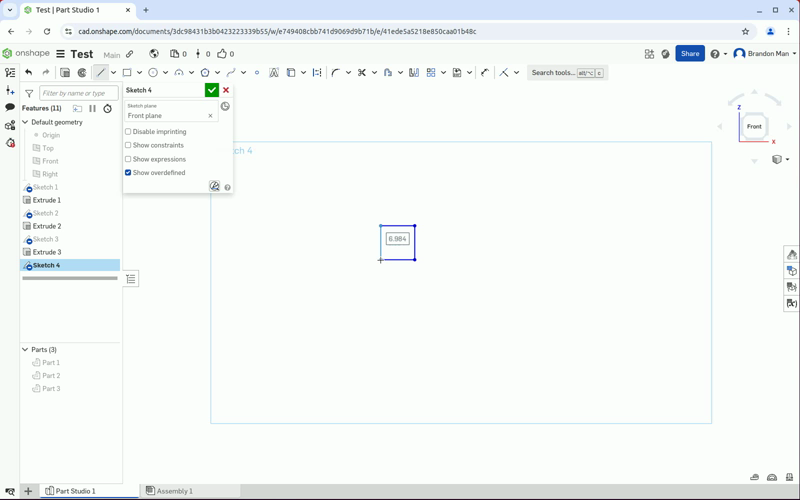
key(esc)
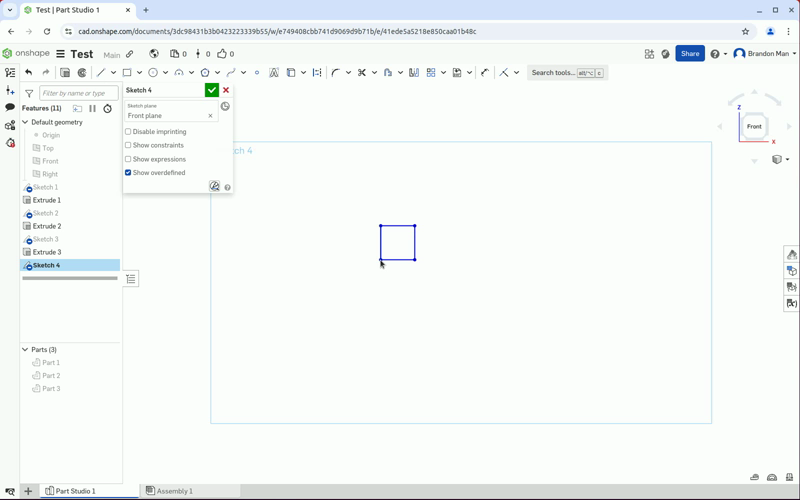
mouse_move(404, 235)
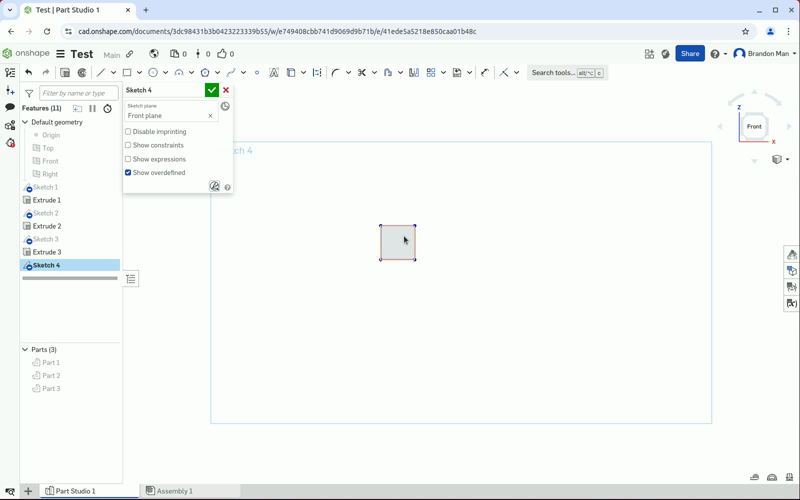
scroll(6)
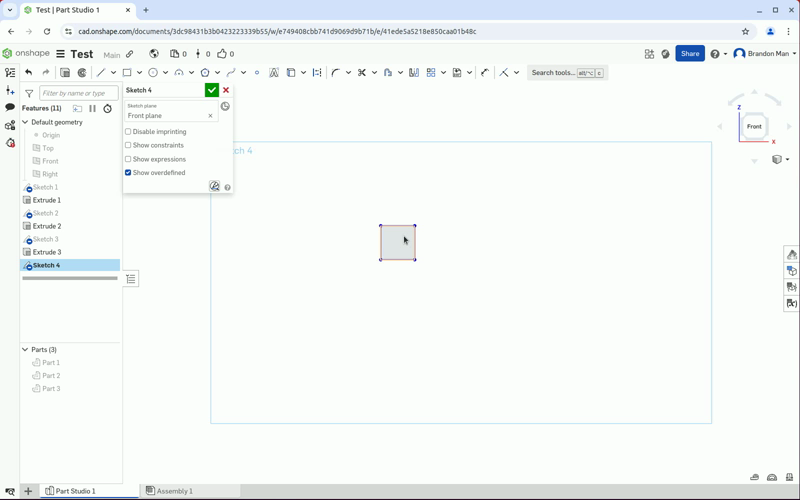
scroll(6)
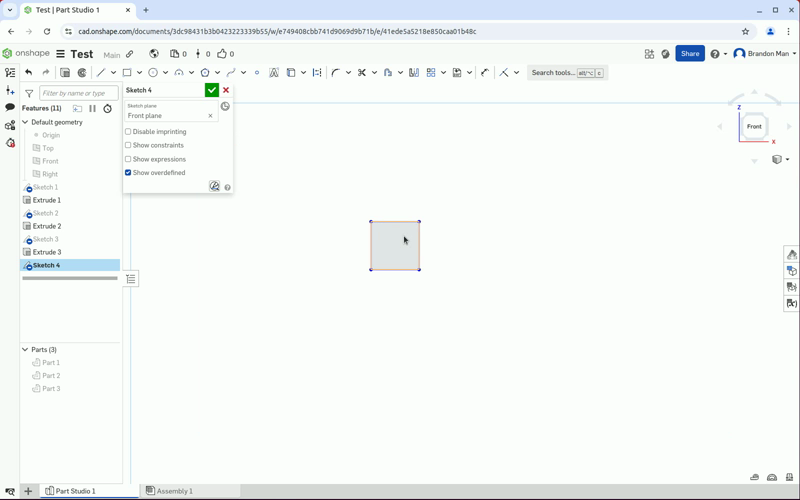
scroll(6)
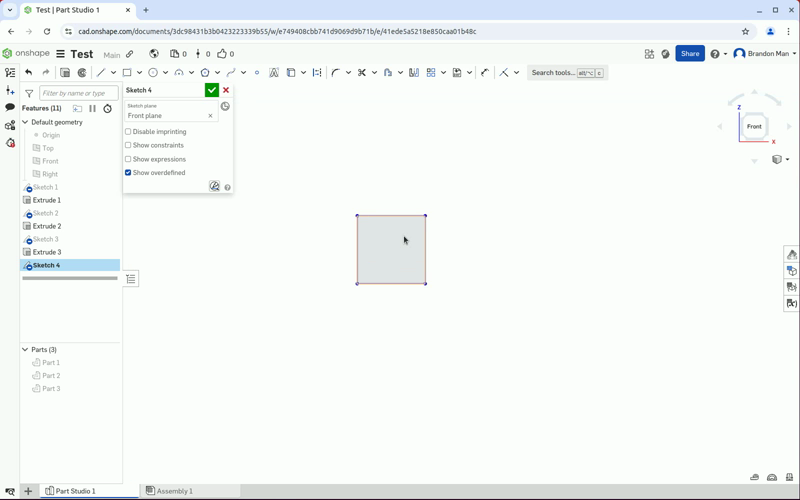
scroll(6)
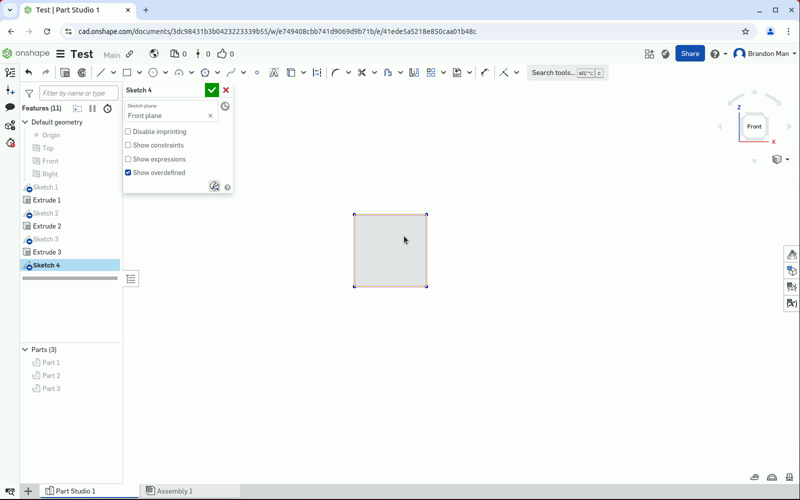
scroll(6)
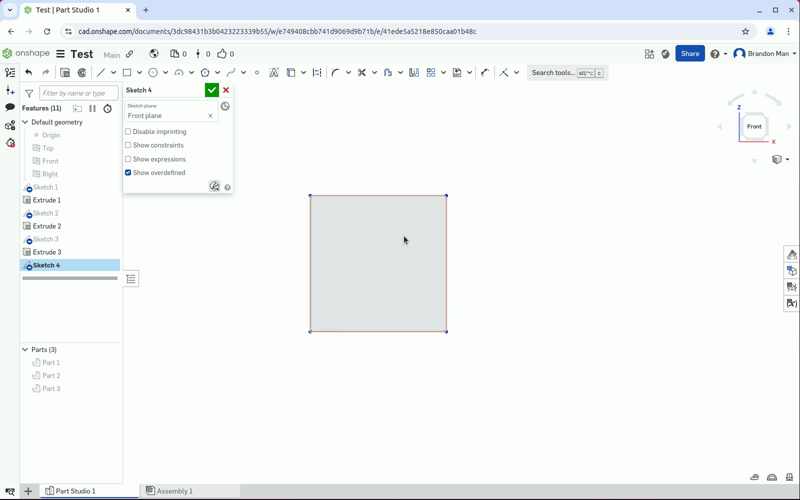
scroll(6)
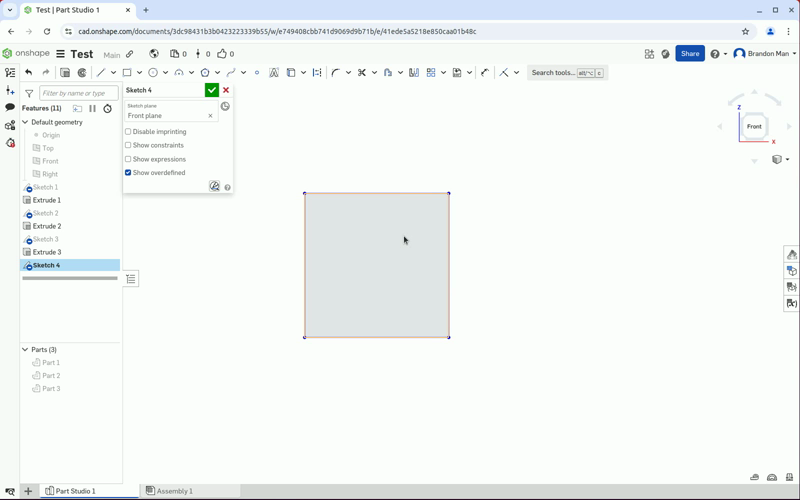
scroll(6)
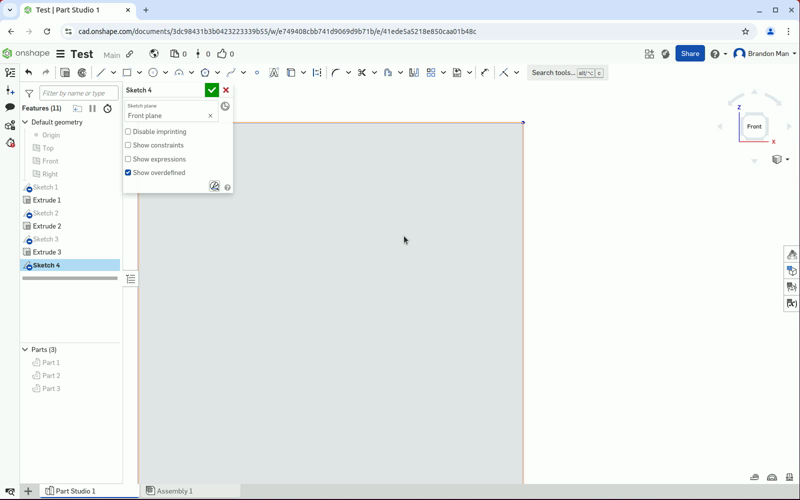
click(404, 235)
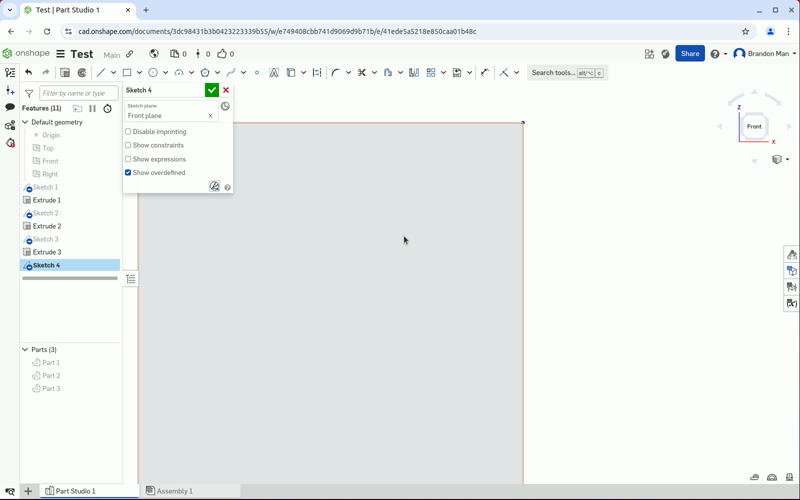
scroll(-6)
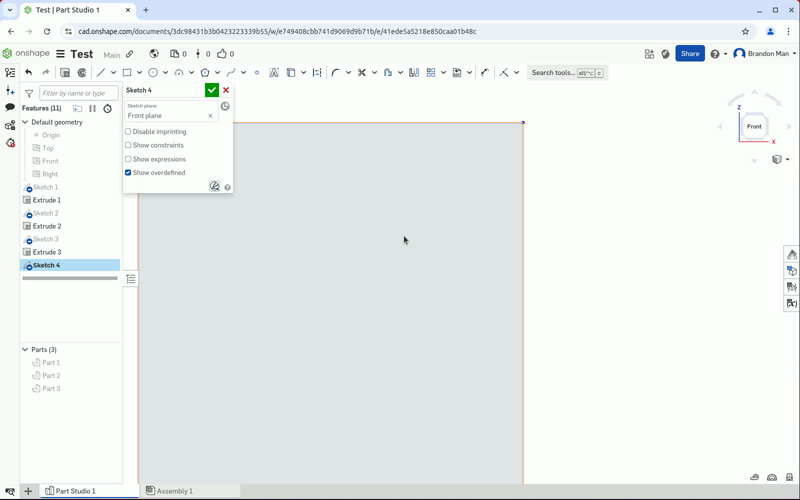
scroll(-6)
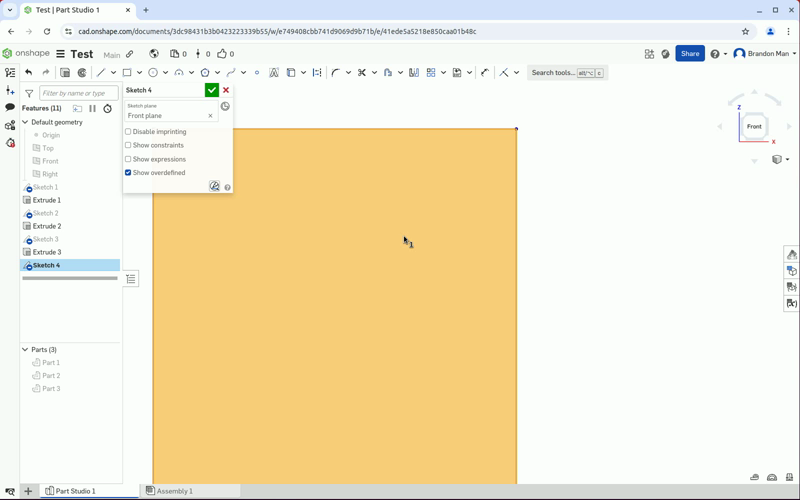
scroll(-6)
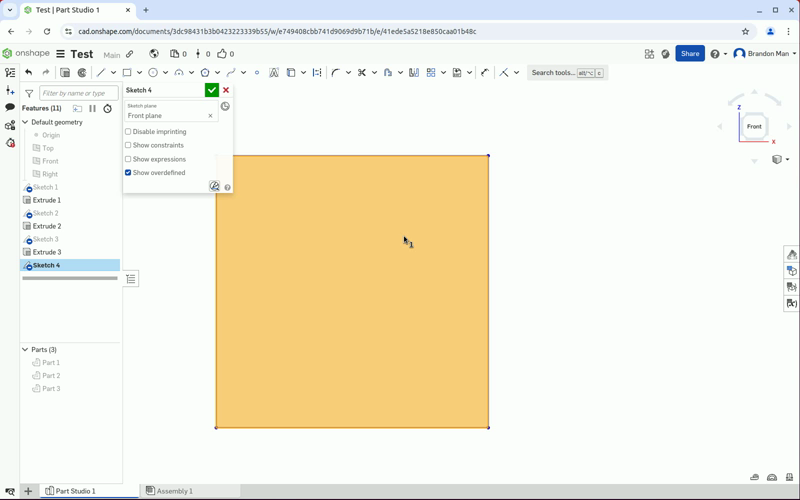
scroll(-6)
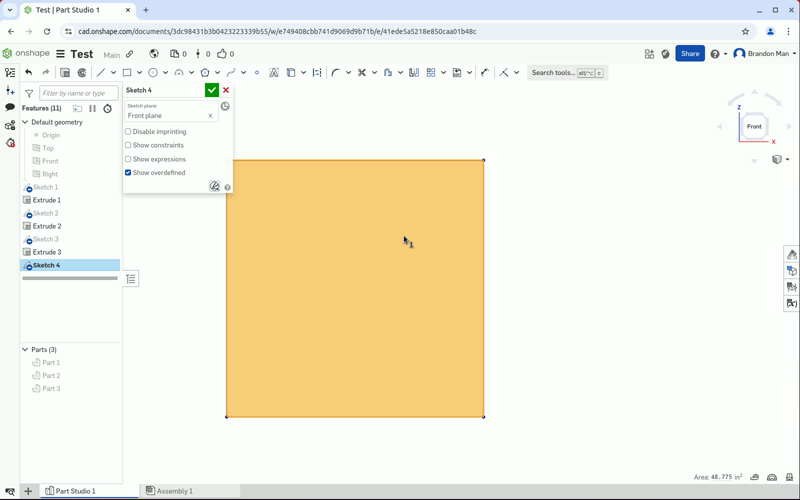
scroll(-6)
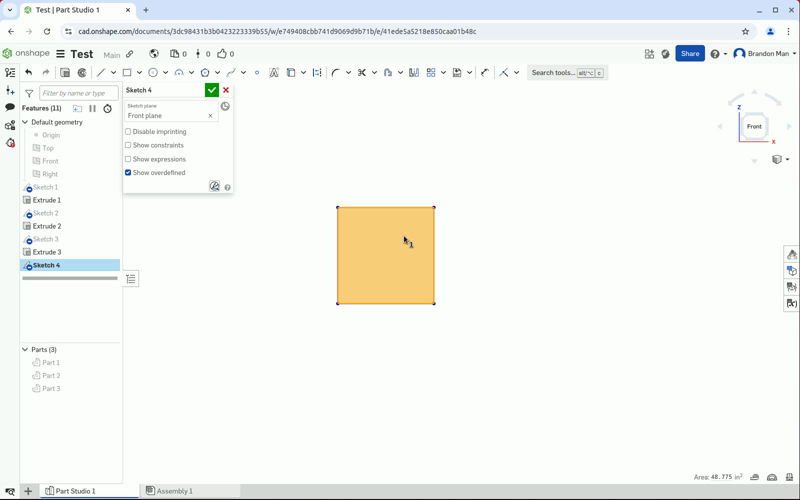
scroll(-6)
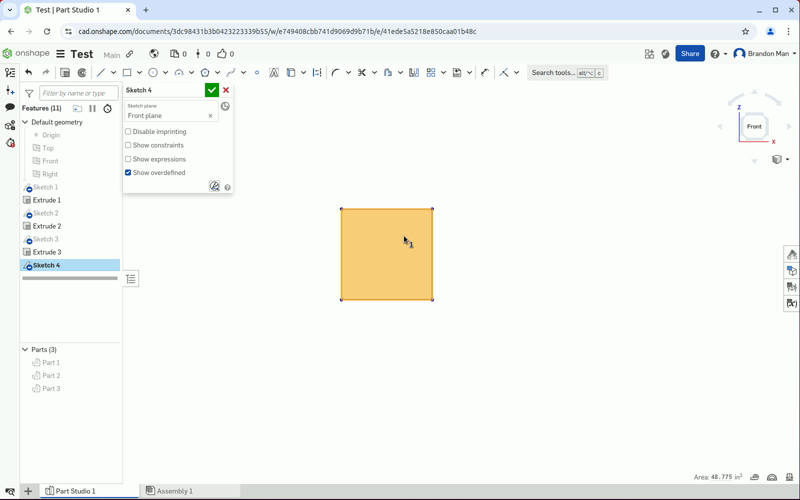
scroll(-6)
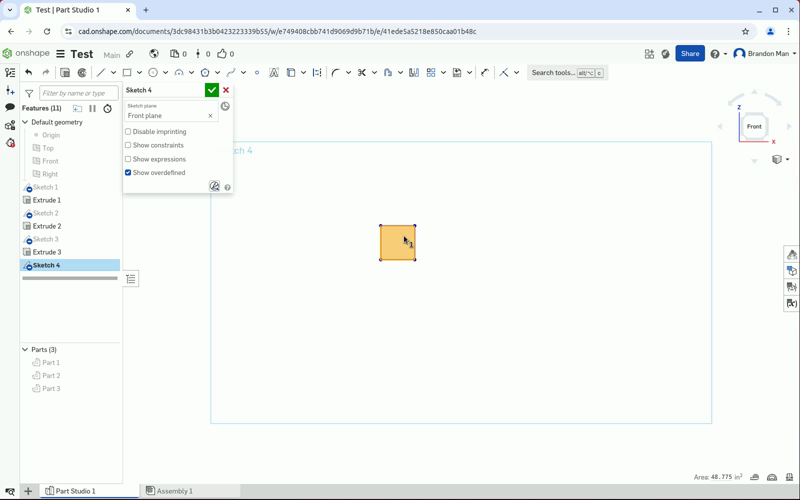
mouse_move(73, 352)
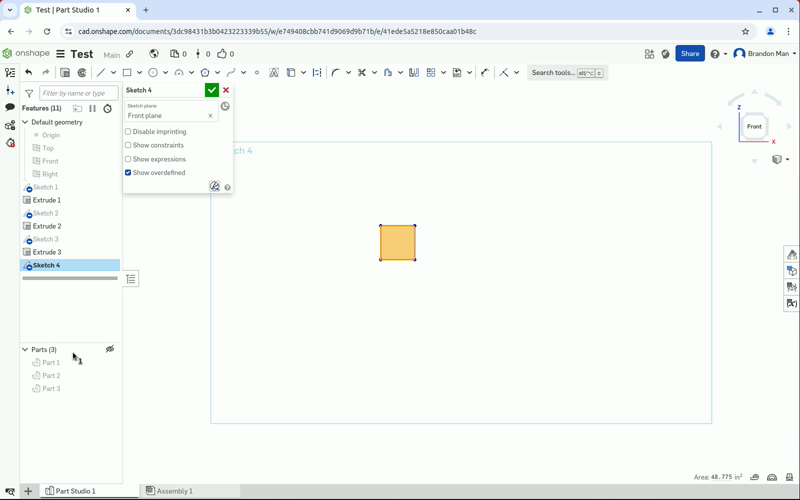
key(shift+y)
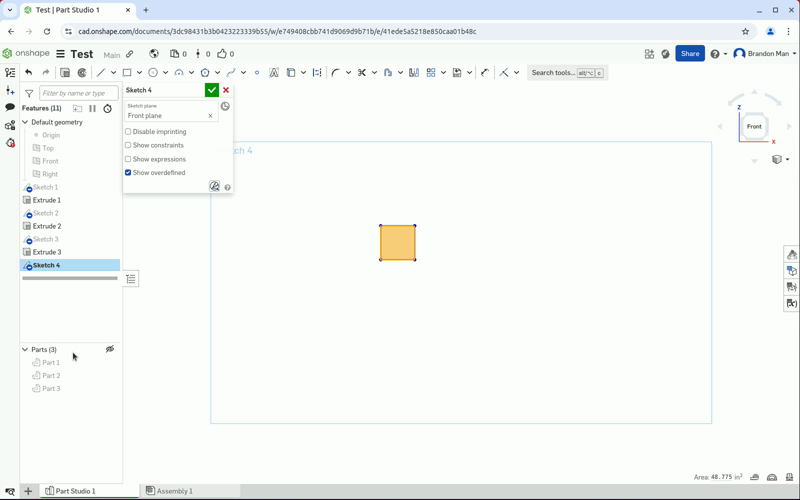
key(shift+e)
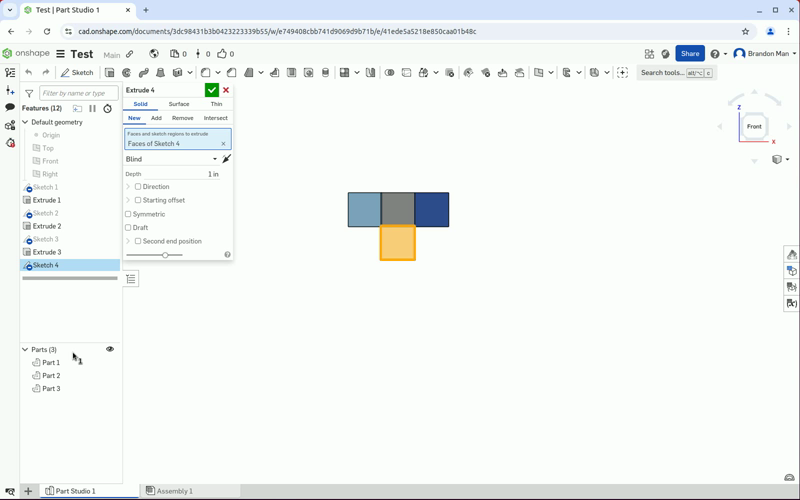
mouse_move(143, 106)
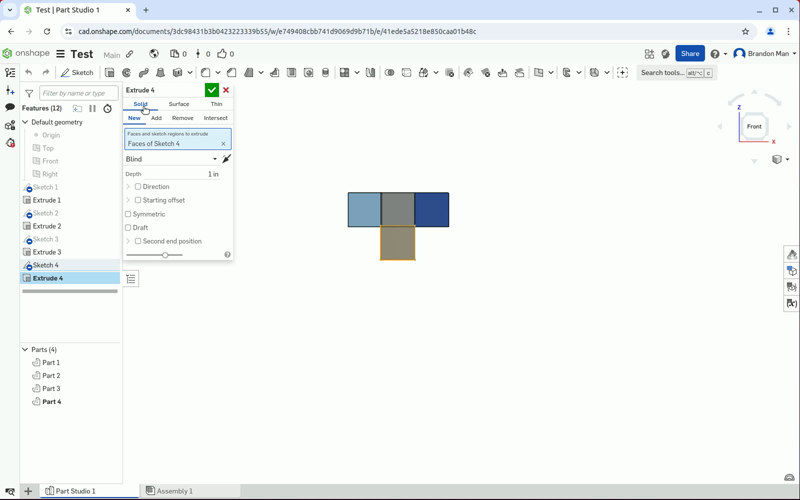
click(143, 106)
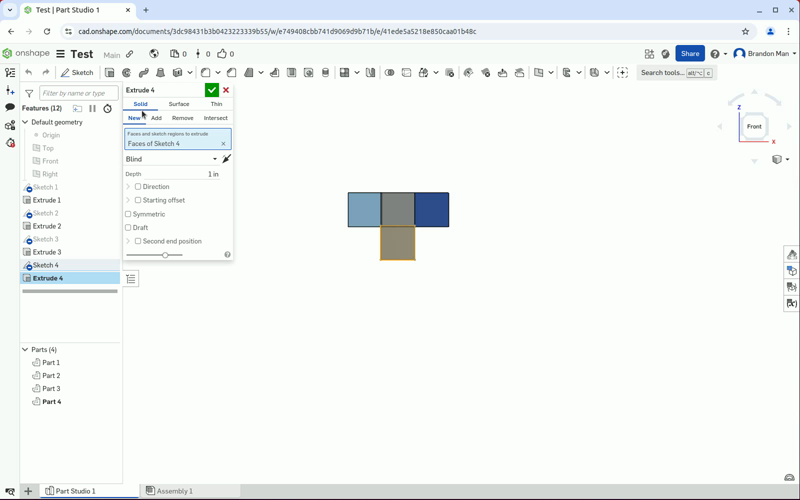
mouse_move(137, 120)
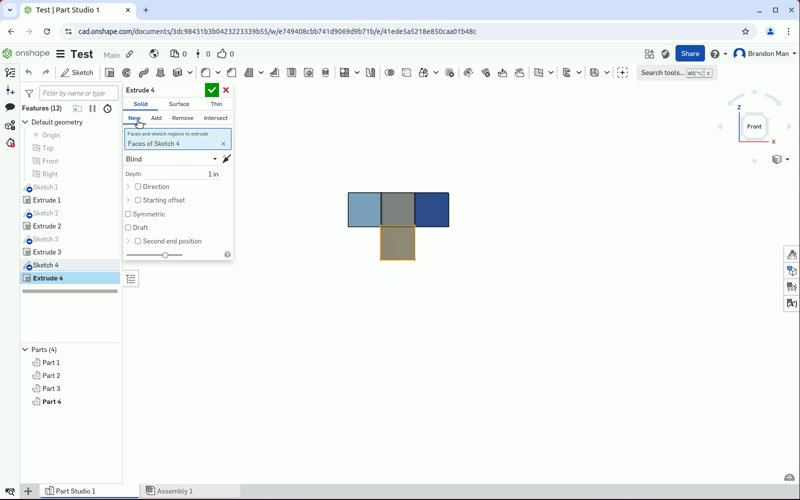
click(137, 120)
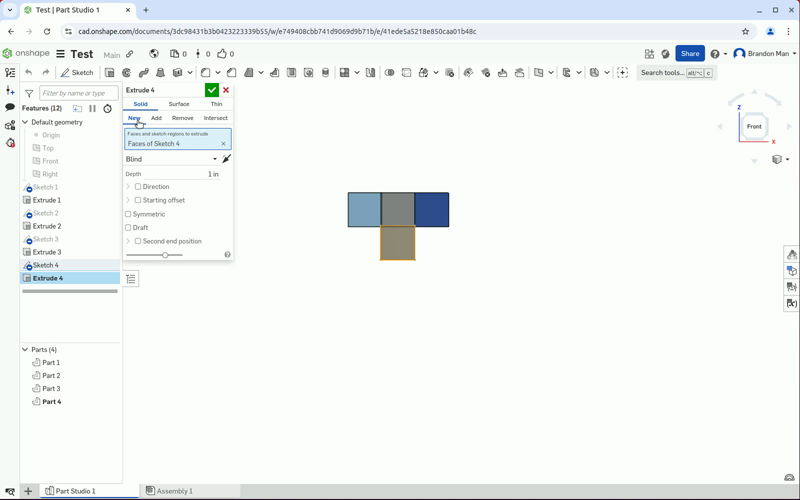
key(tab, 4)
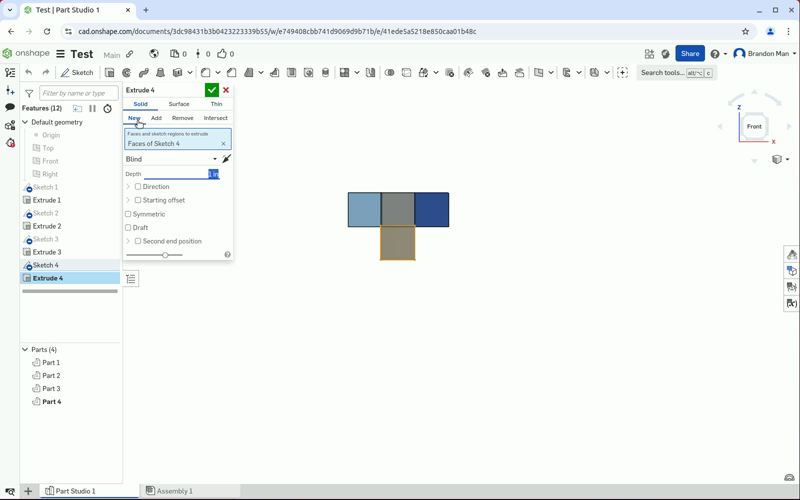
text(6.74)
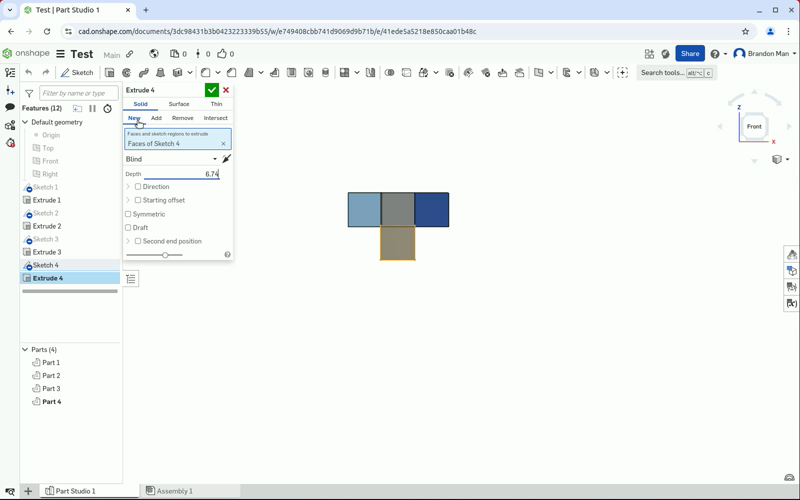
key(enter)
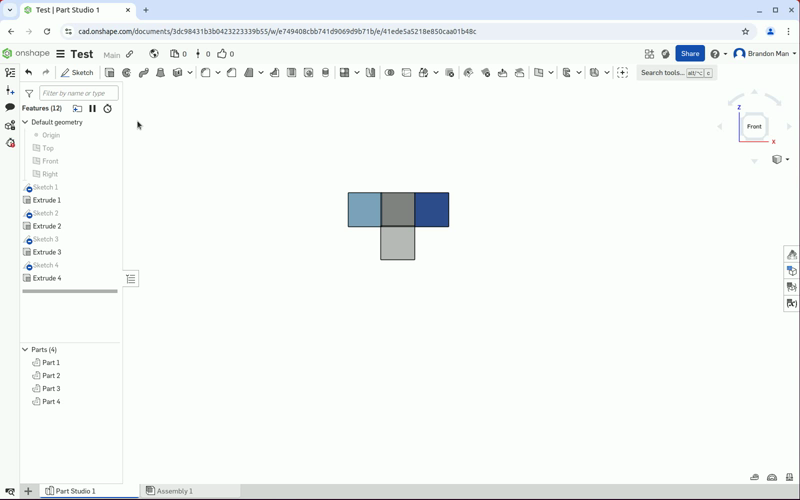
key(shift+h)
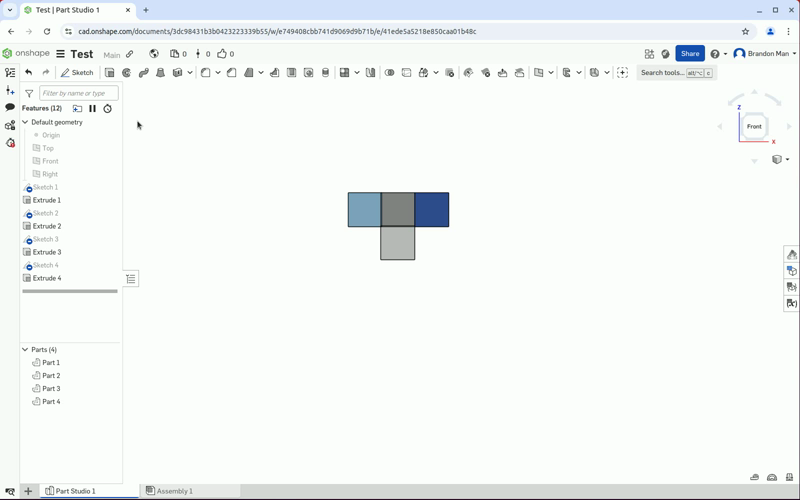
key(shift+h)
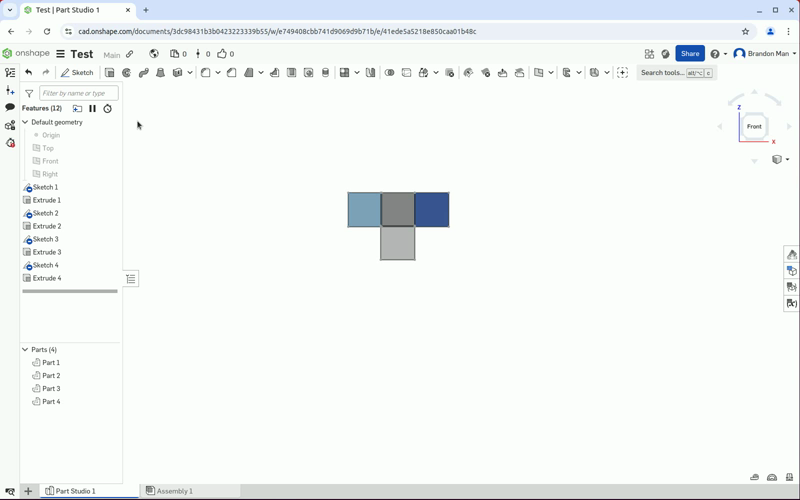
key(shift+7)
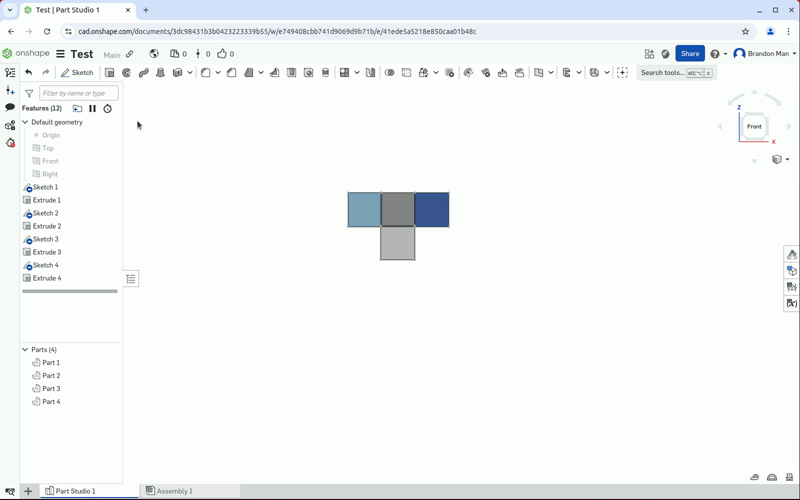
key(left, 2)
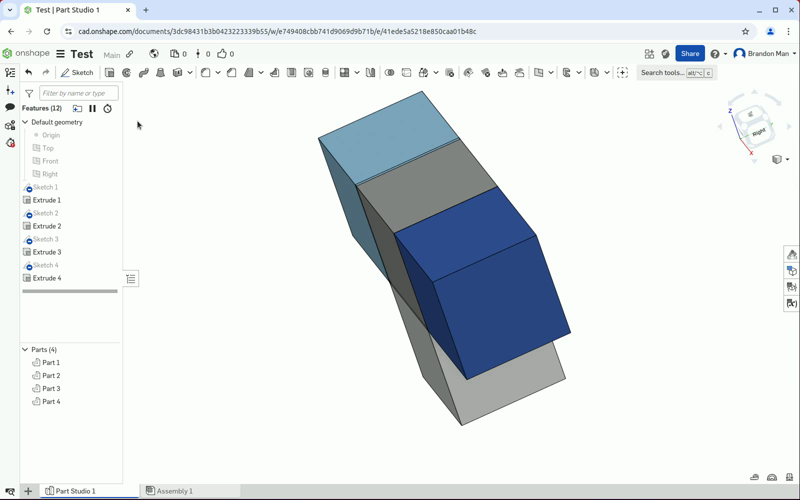
key(down, 2)
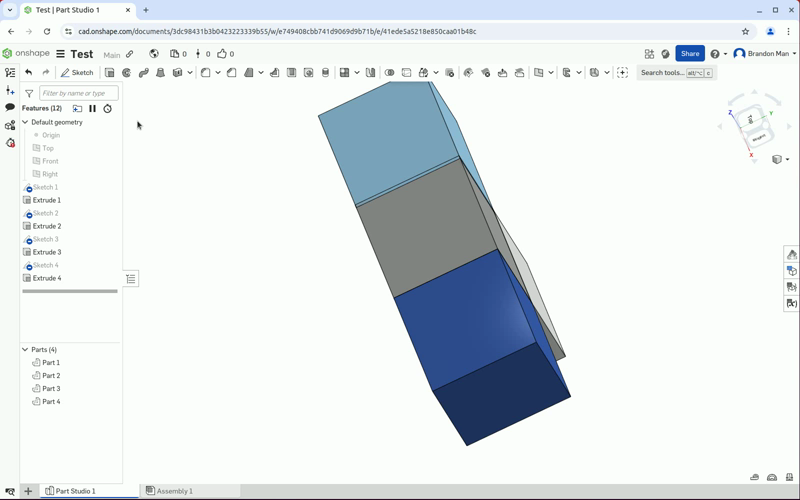
key(up, 2)
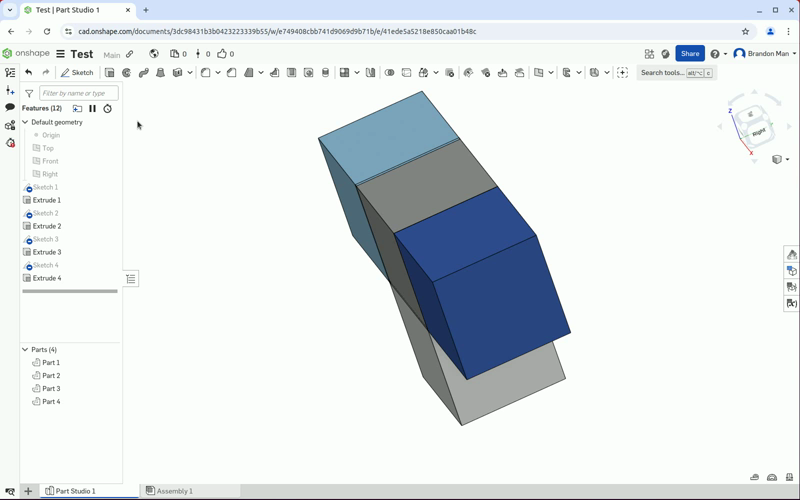
key(right, 2)
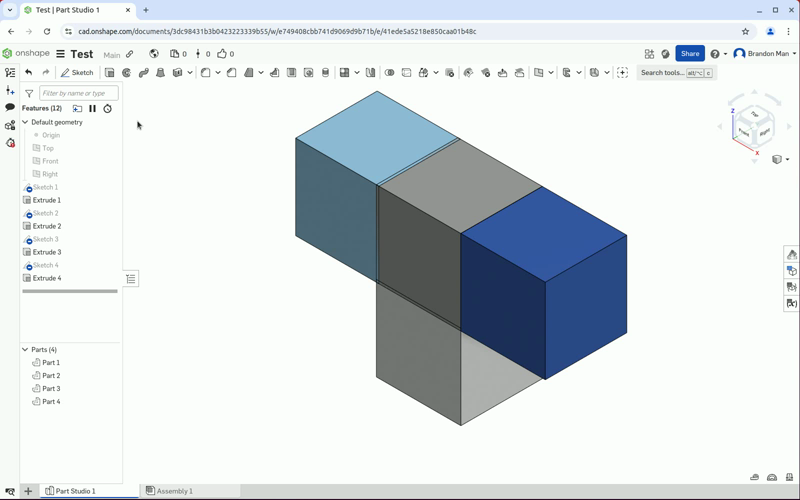
mouse_move(73, 189)
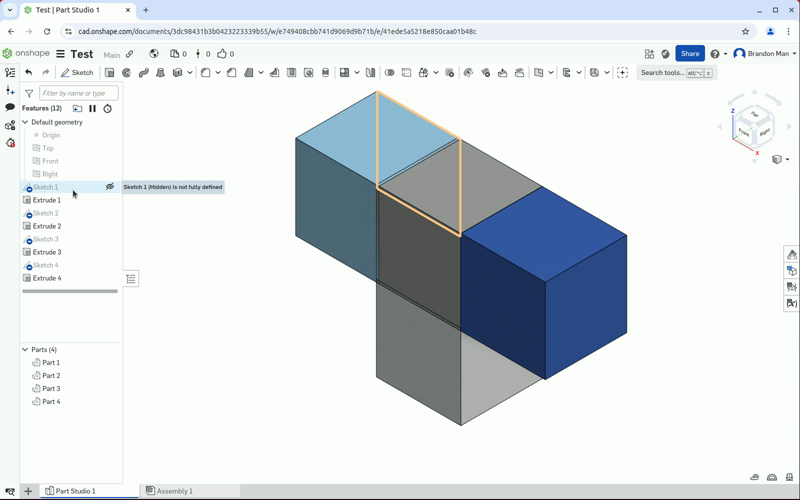
click(73, 189)